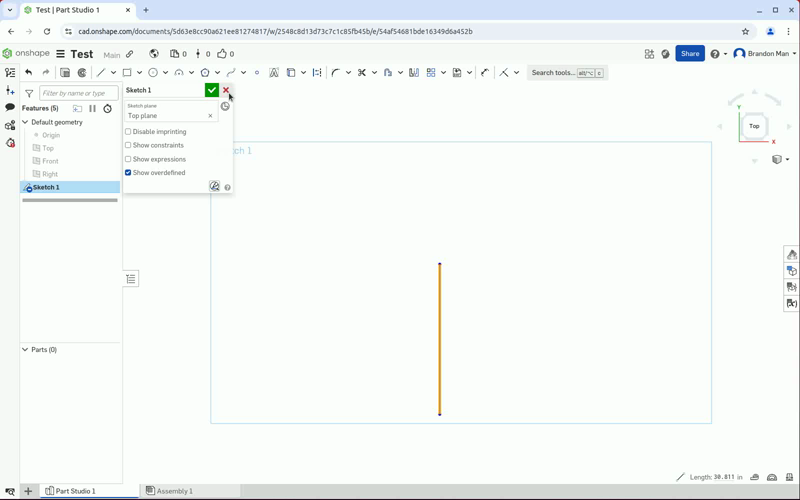
key(shift+h)
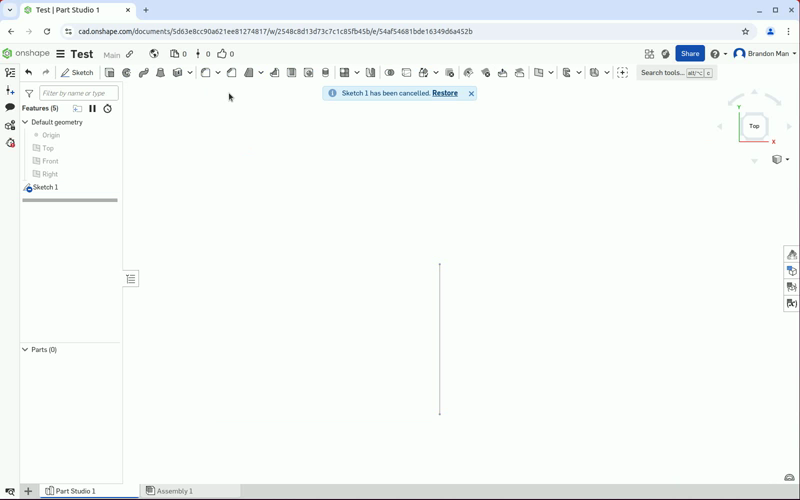
key(shift+s)
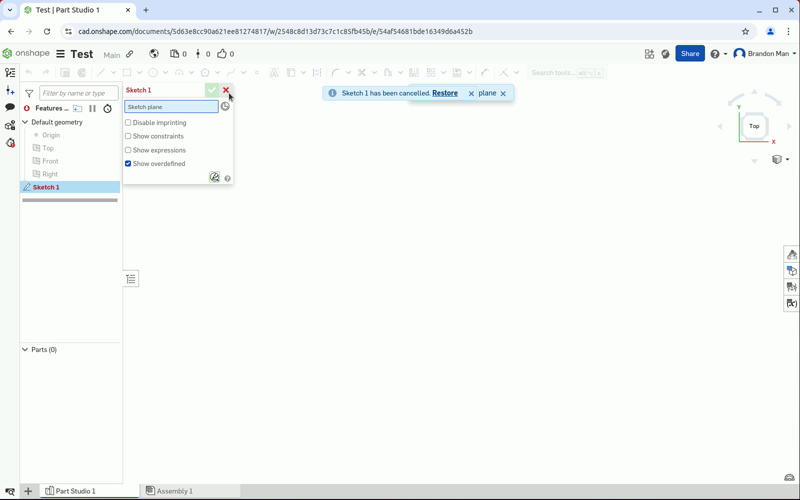
mouse_move(73, 150)
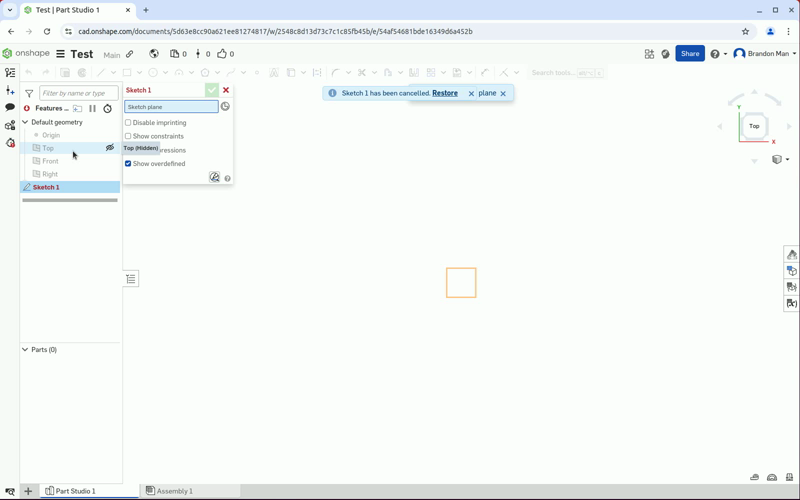
click(73, 150)
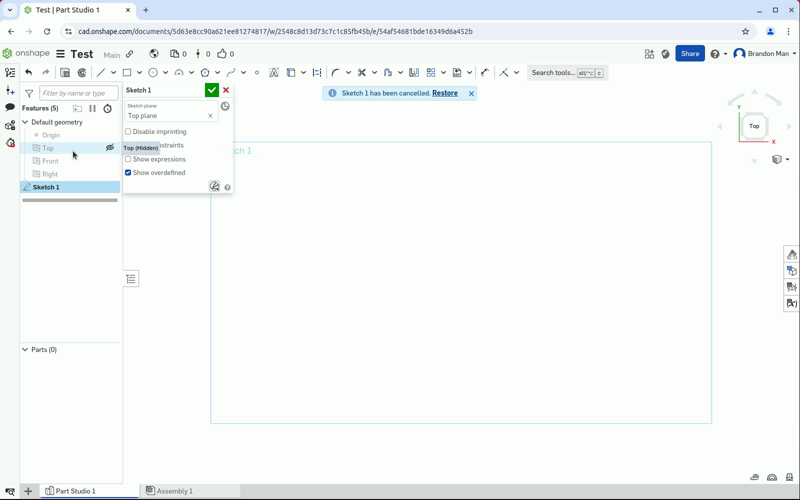
mouse_move(73, 352)
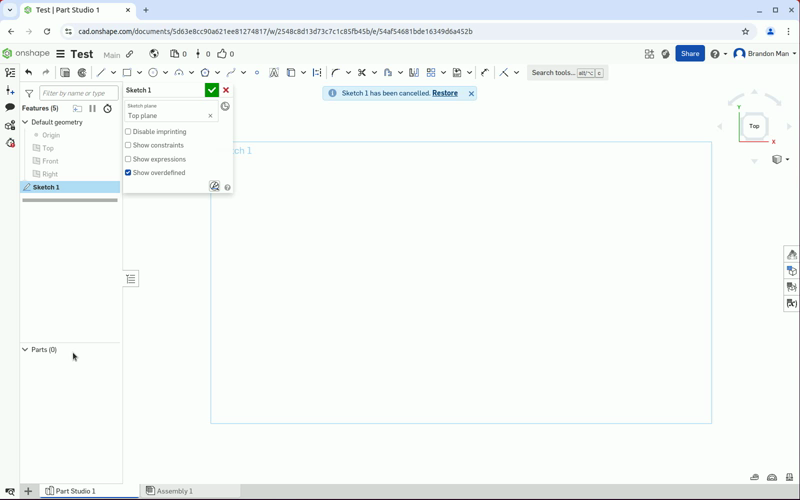
key(y)
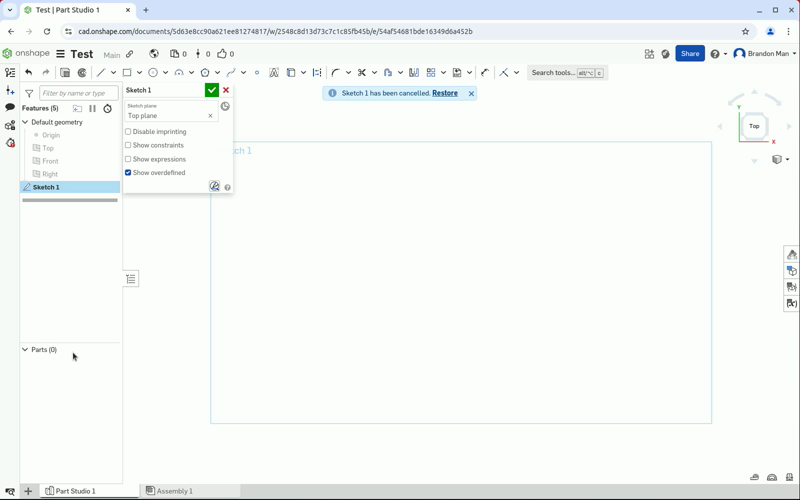
key(l)
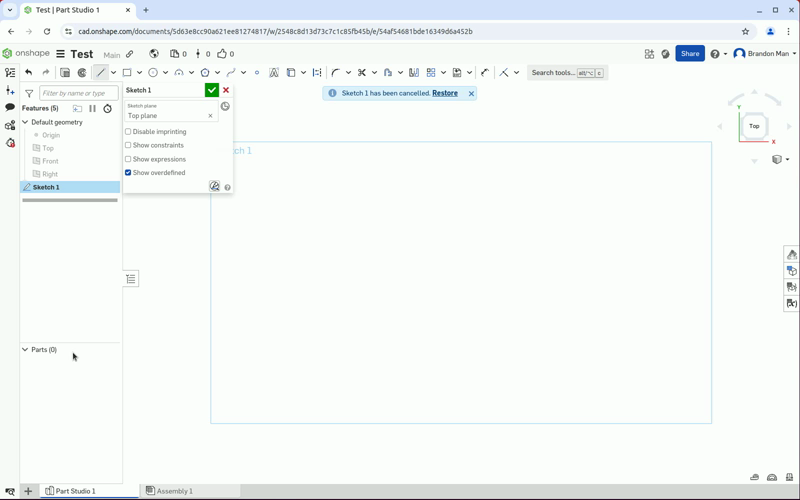
key_down(shift)
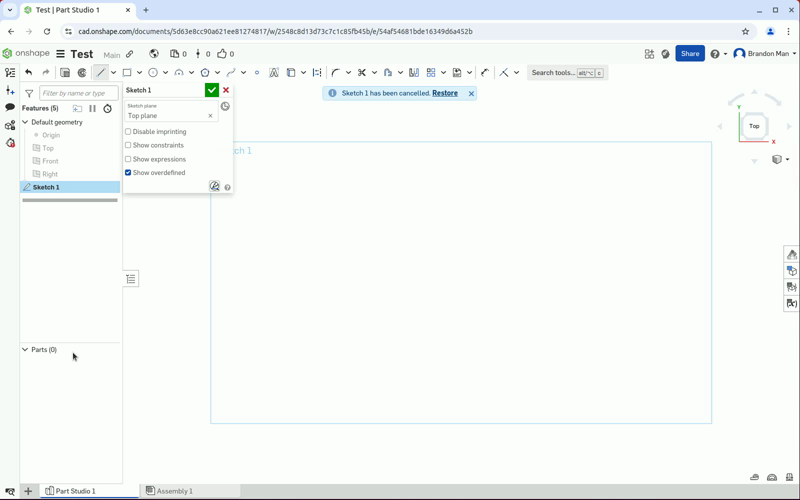
mouse_move(460, 226)
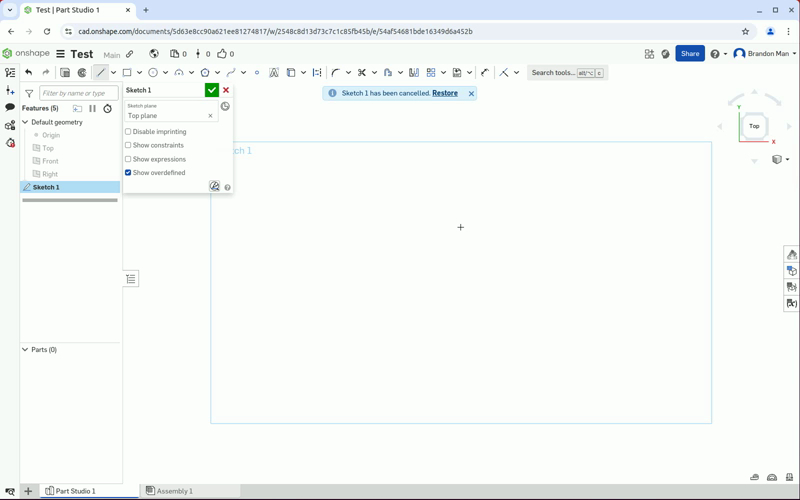
click(460, 226)
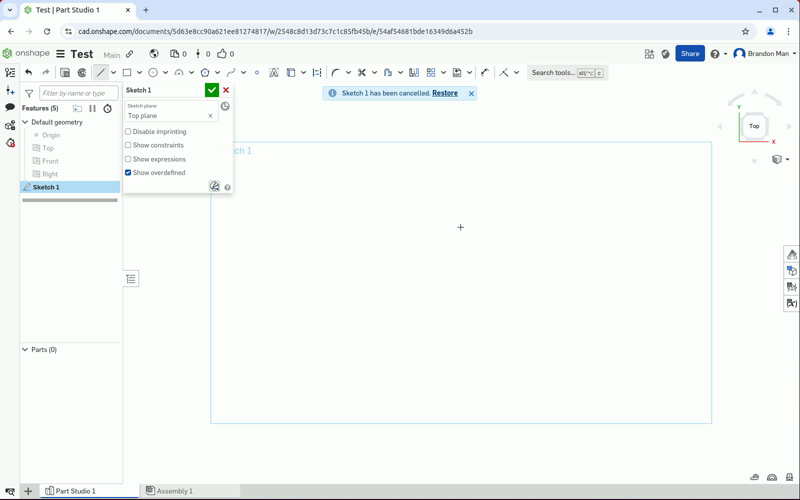
key_up(shift)
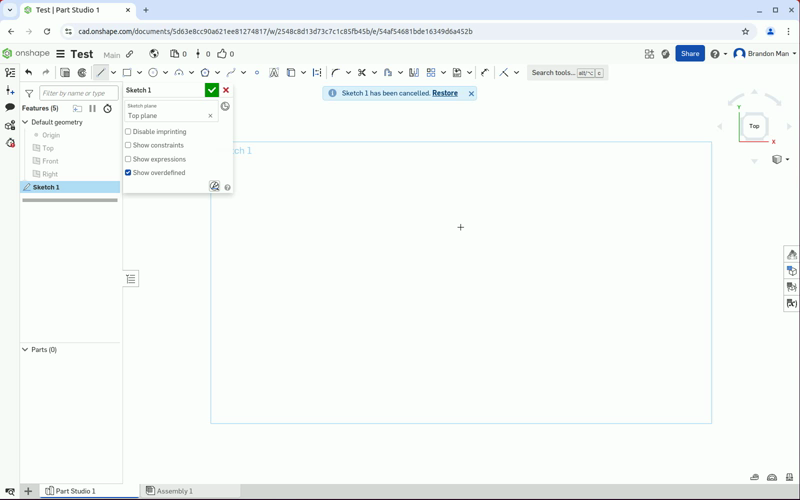
key_down(shift)
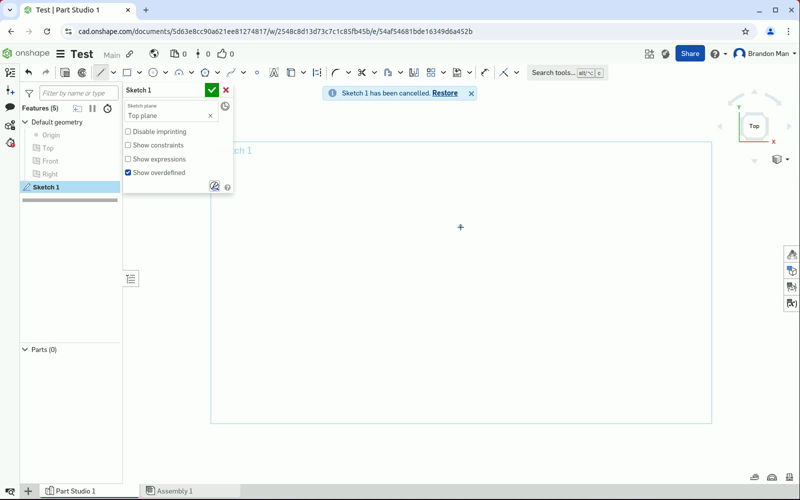
mouse_move(490, 226)
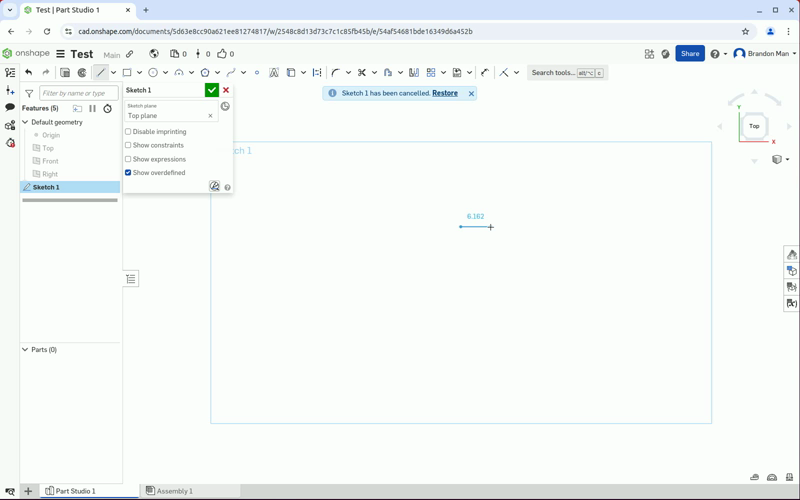
mouse_move(517, 226)
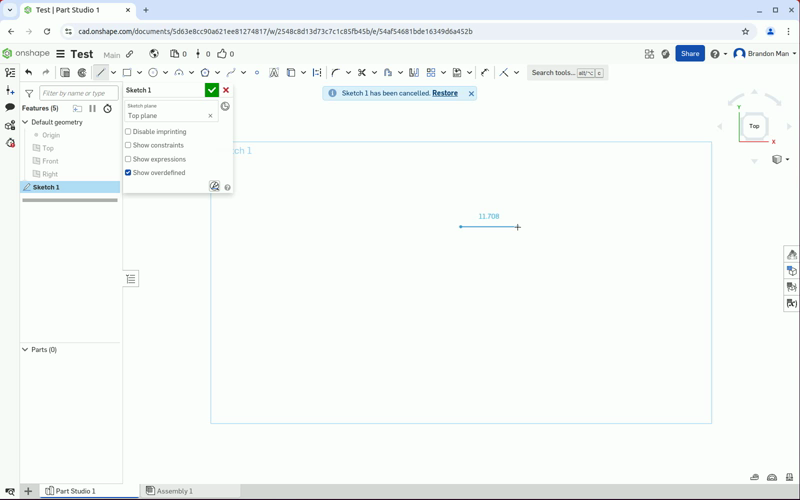
click(517, 226)
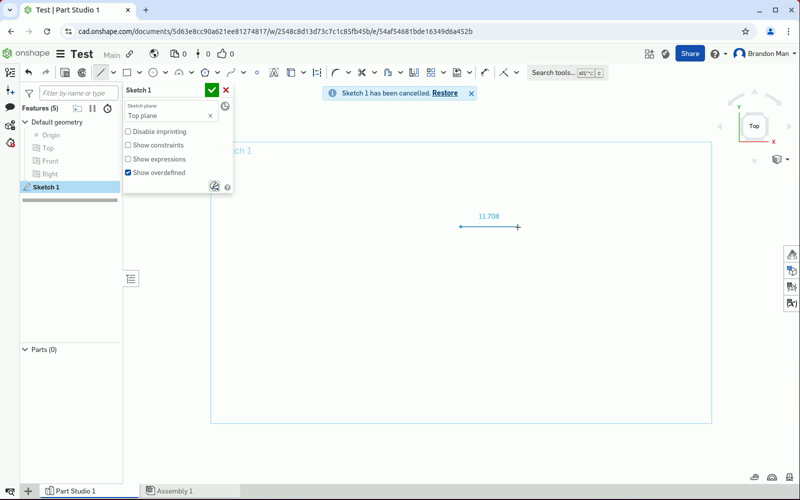
key_up(shift)
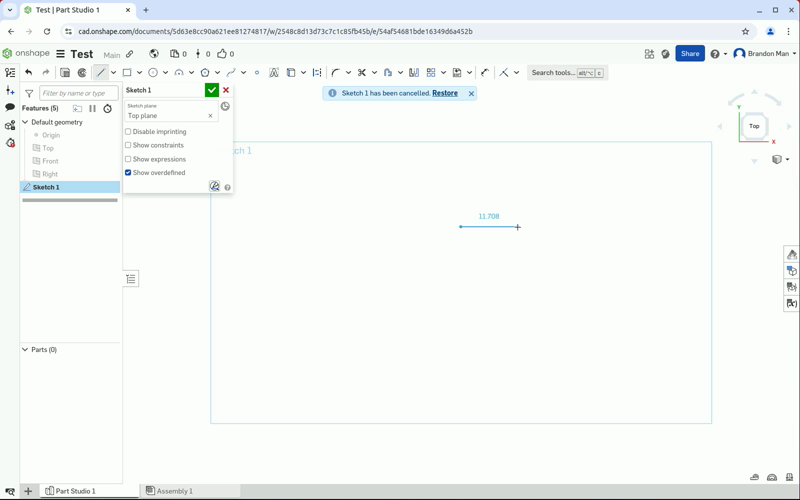
key_down(shift)
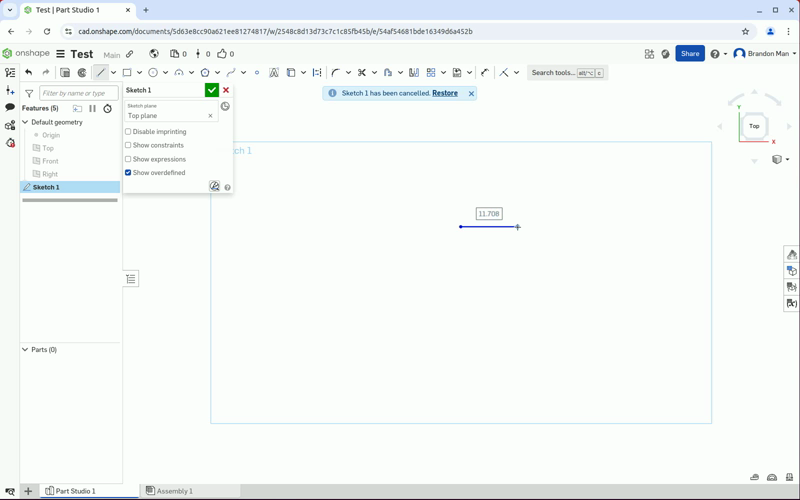
mouse_move(547, 226)
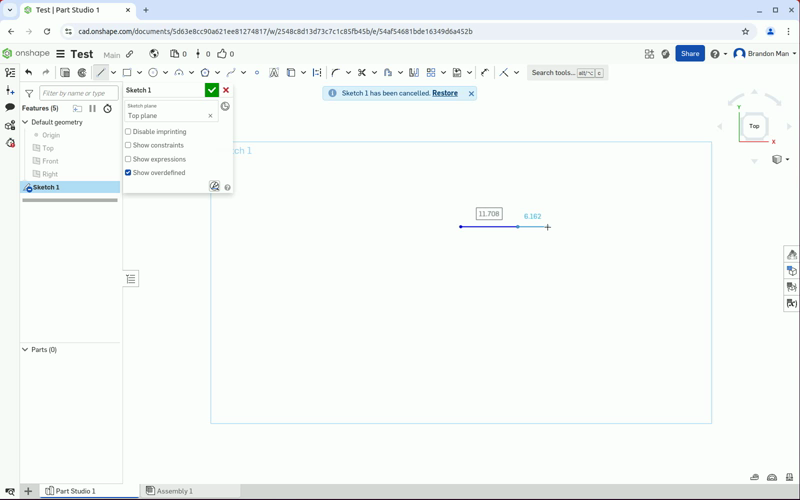
mouse_move(517, 208)
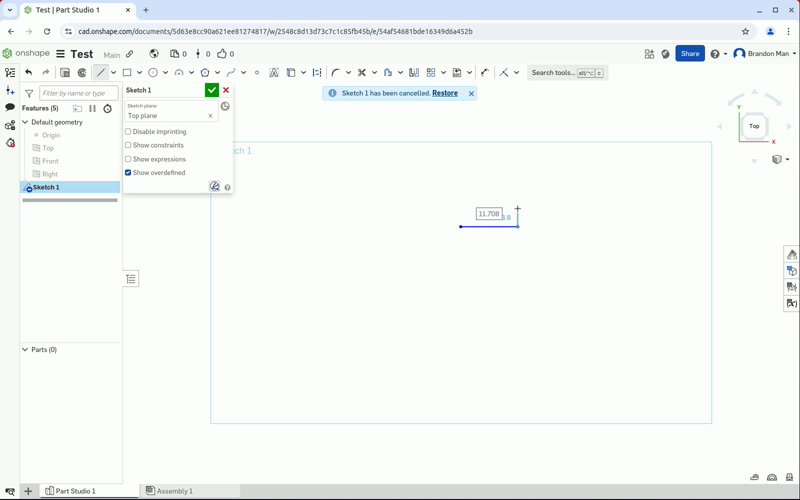
click(517, 208)
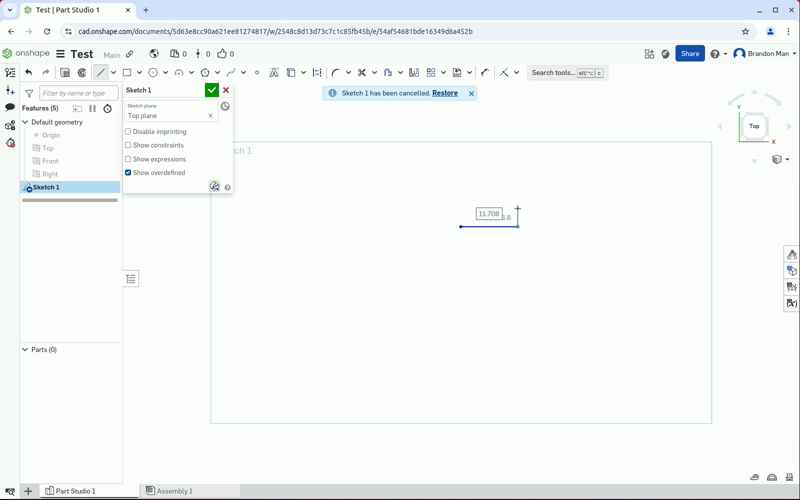
key_up(shift)
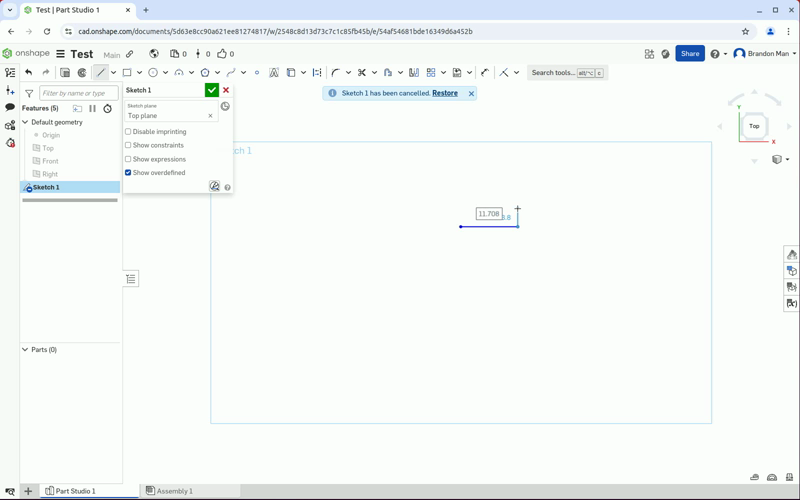
key_down(shift)
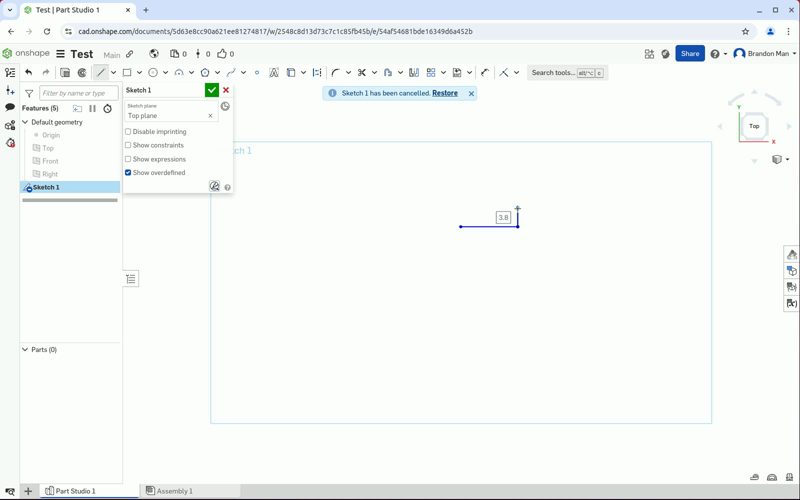
mouse_move(547, 208)
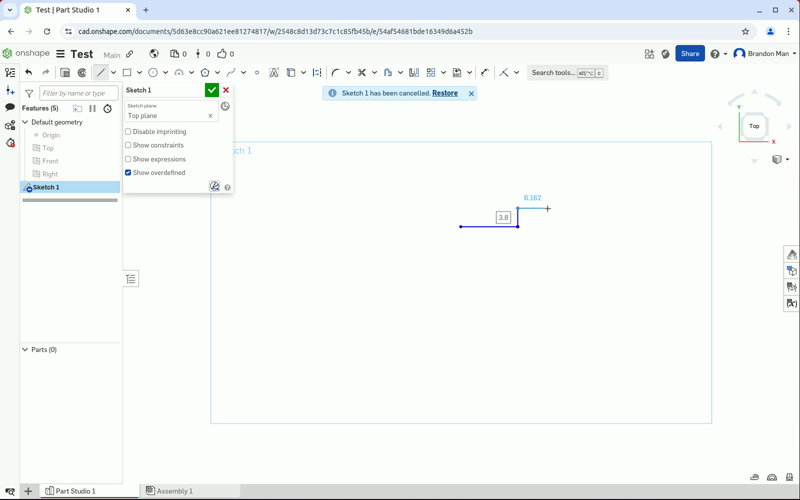
mouse_move(460, 208)
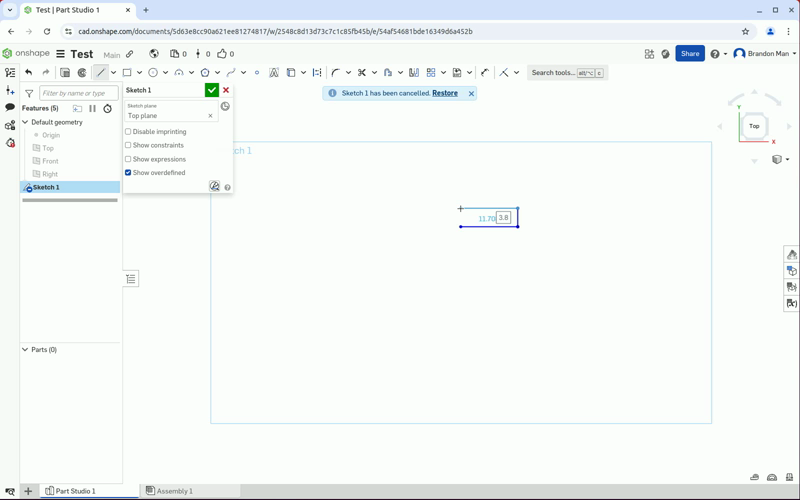
click(460, 208)
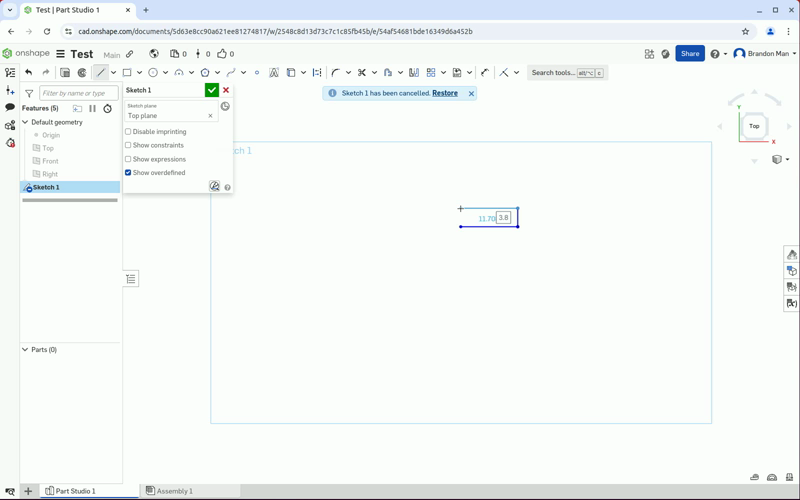
key_up(shift)
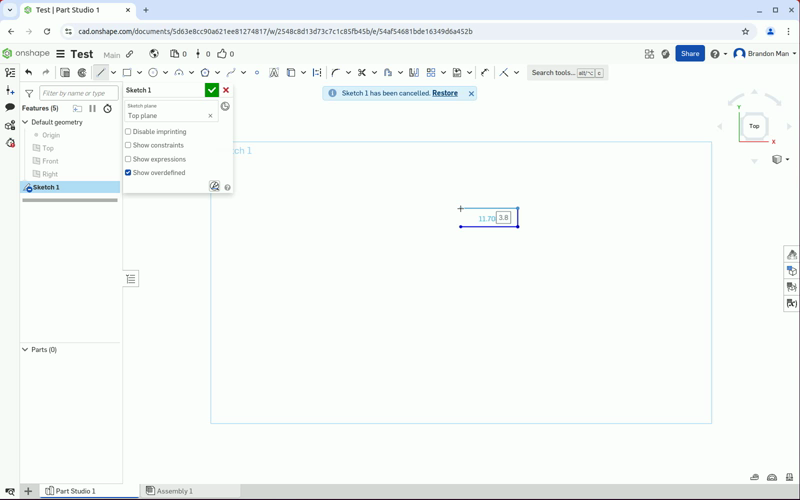
mouse_move(490, 208)
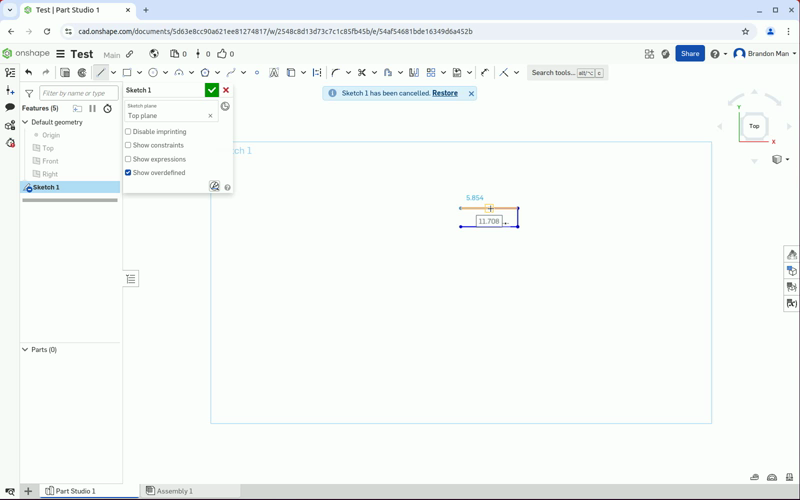
key_down(shift)
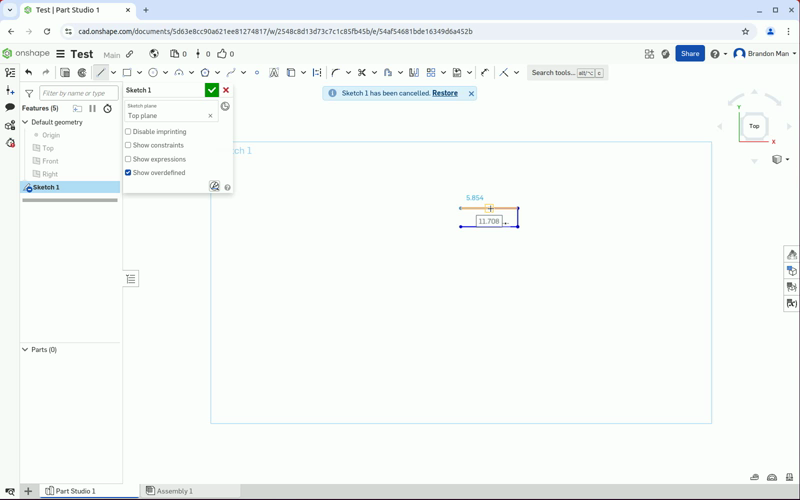
mouse_move(460, 226)
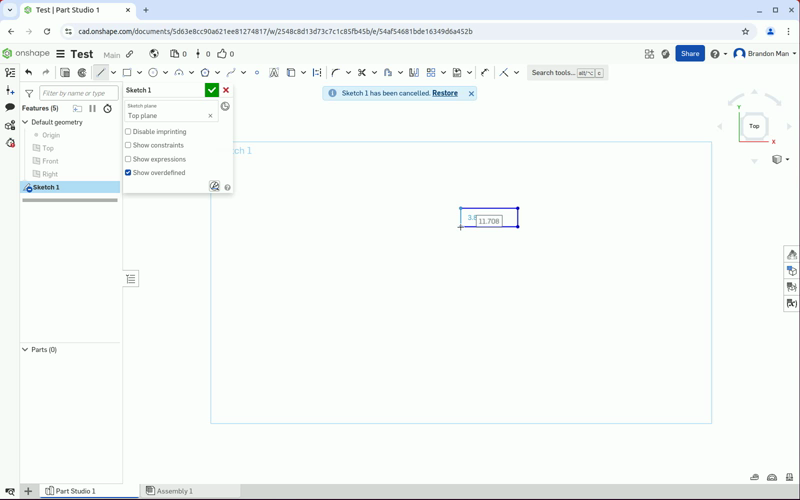
key_up(shift)
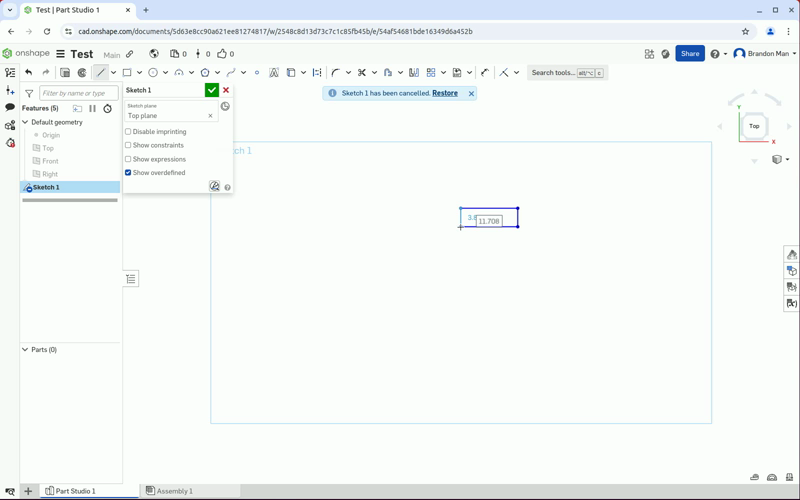
click(460, 226)
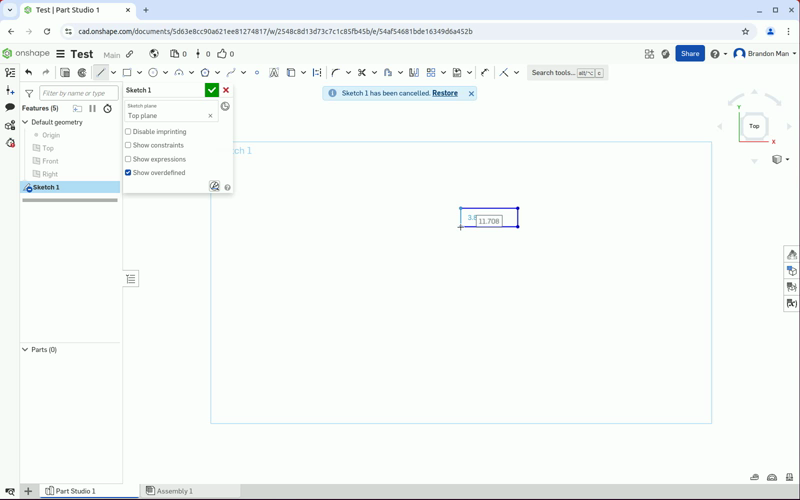
key(esc)
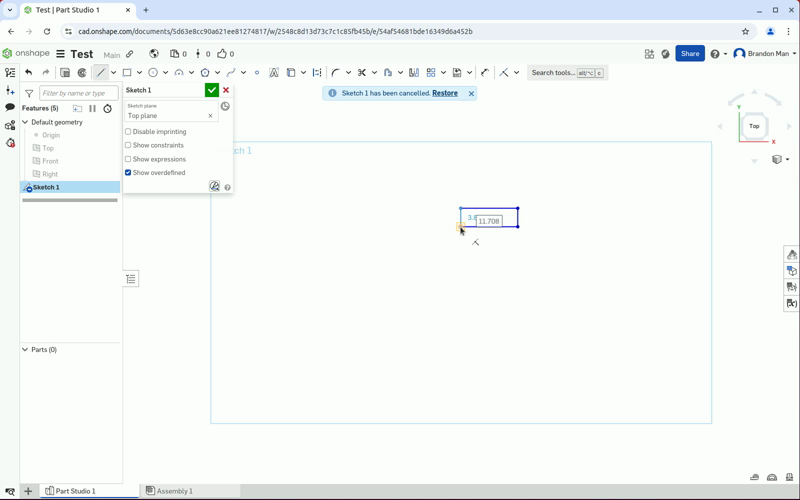
mouse_move(505, 219)
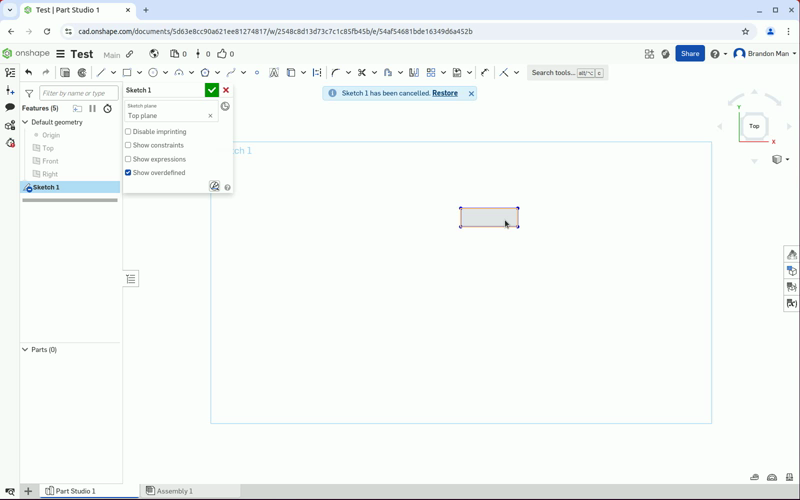
scroll(6)
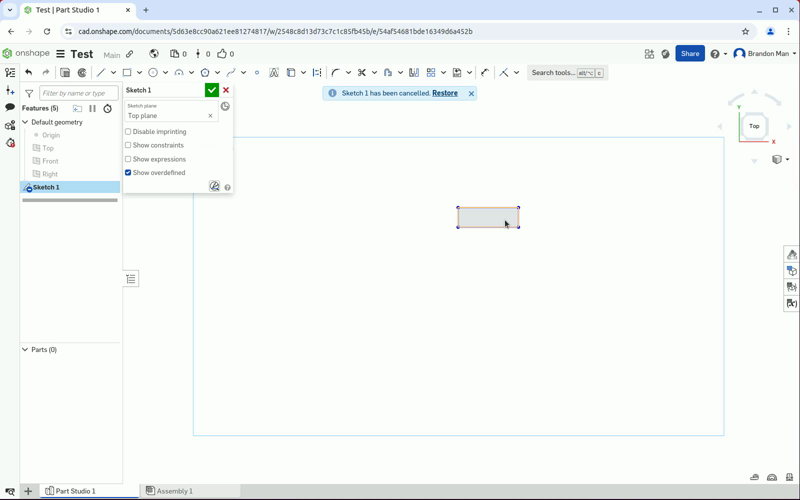
scroll(6)
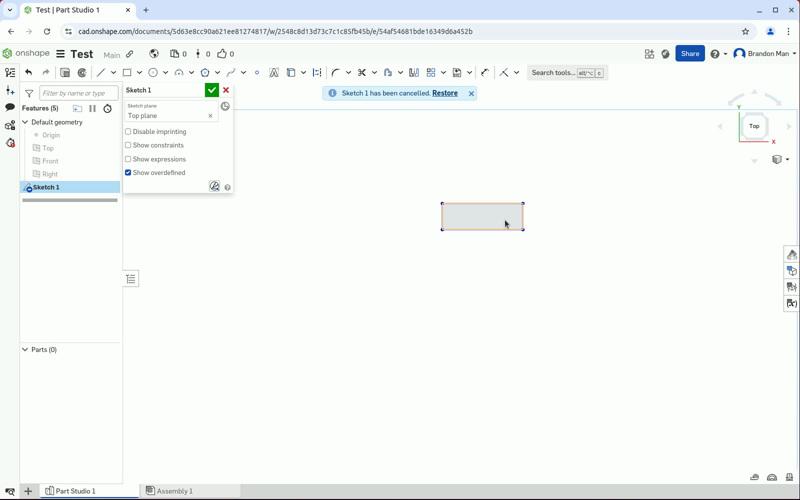
scroll(6)
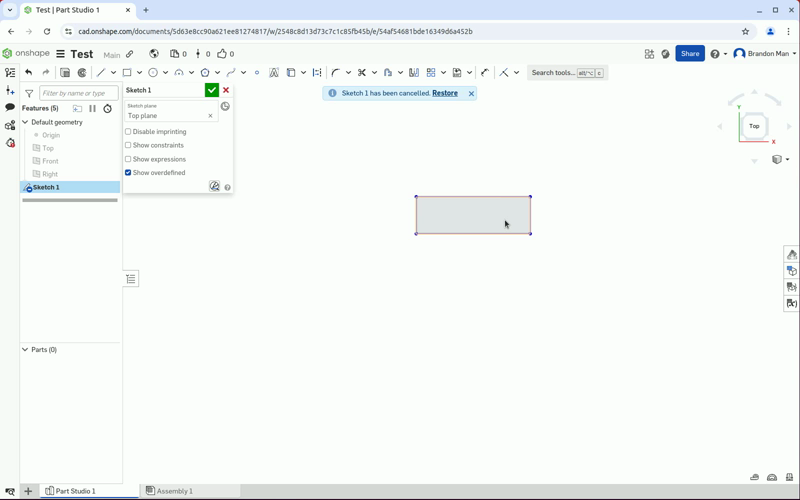
scroll(6)
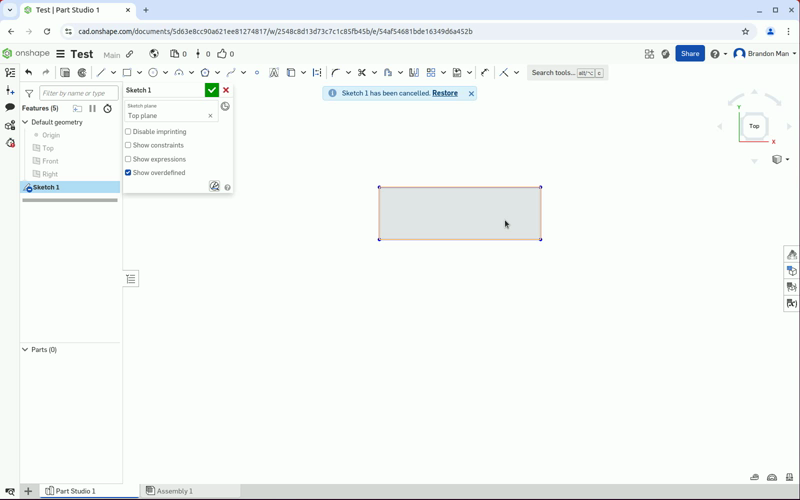
scroll(6)
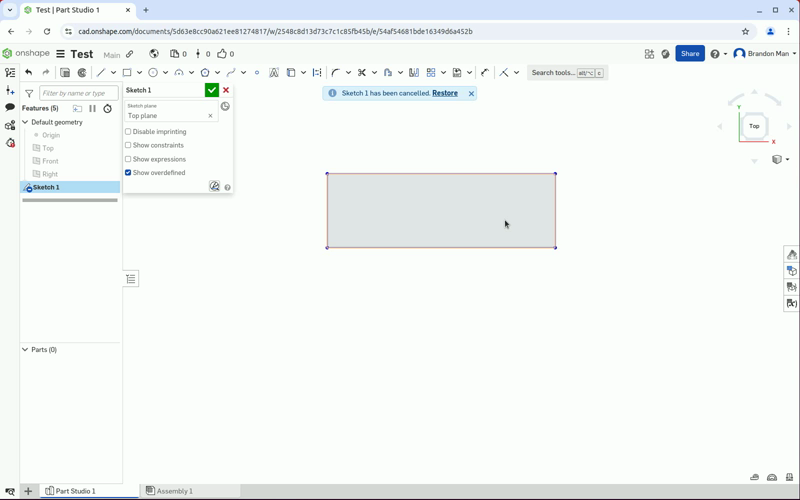
scroll(6)
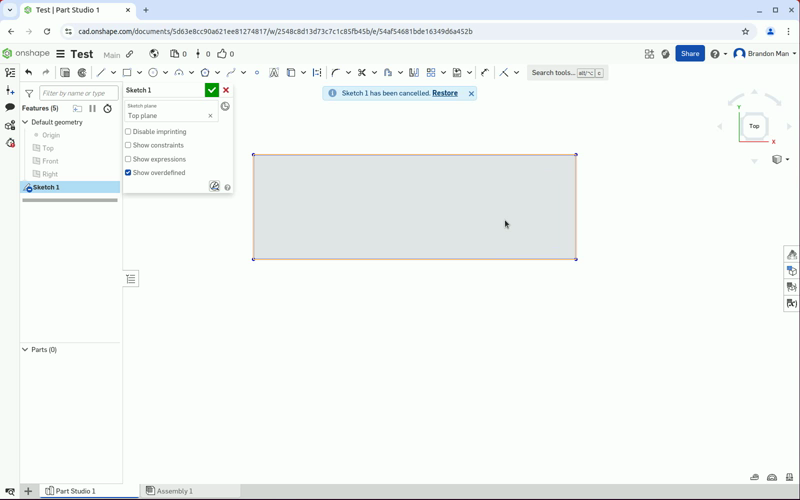
scroll(6)
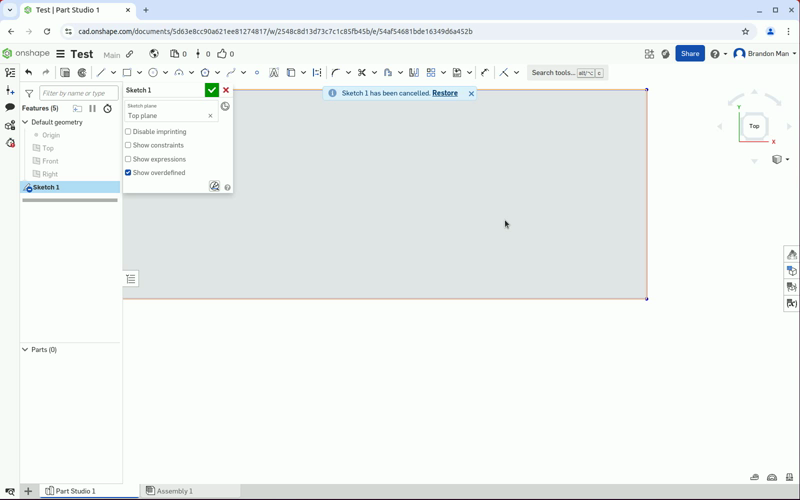
click(505, 219)
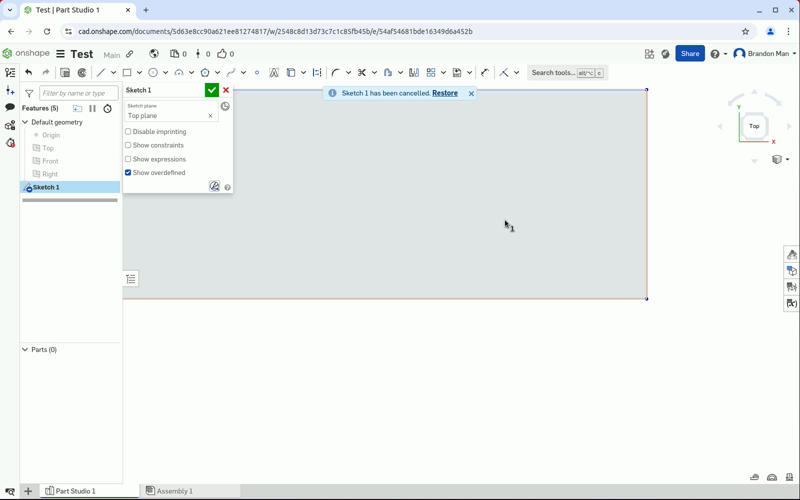
scroll(-6)
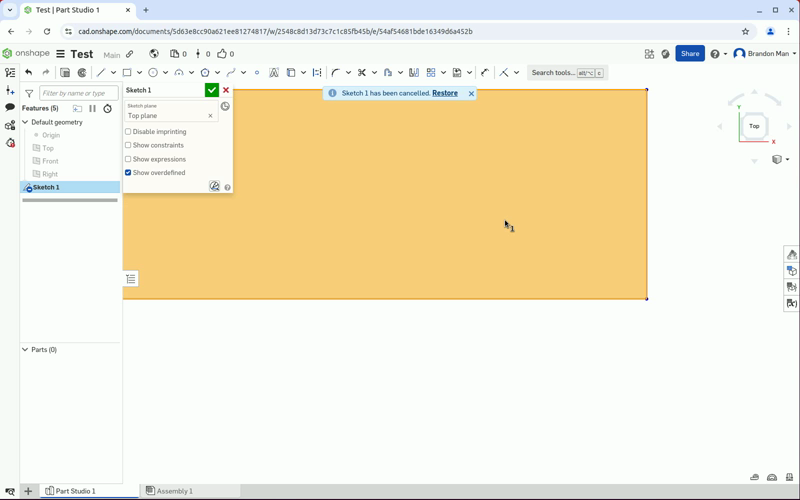
scroll(-6)
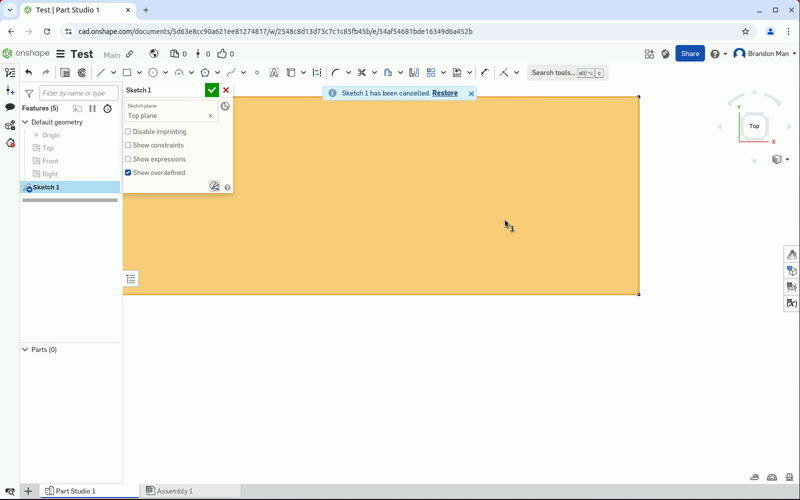
scroll(-6)
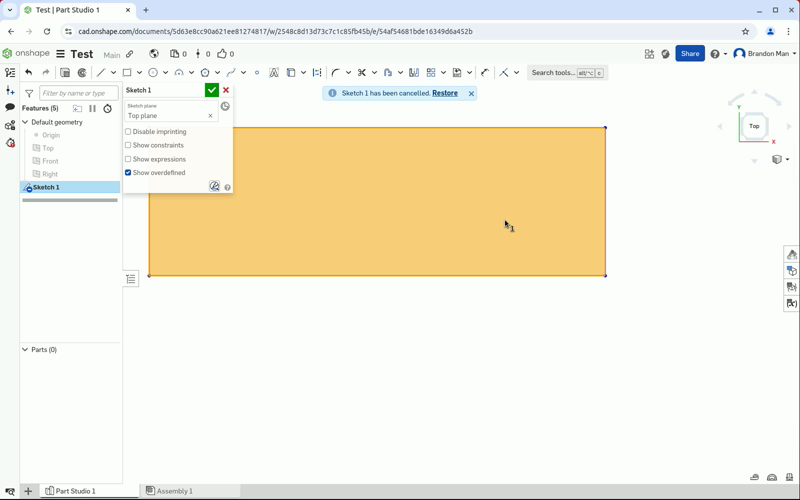
scroll(-6)
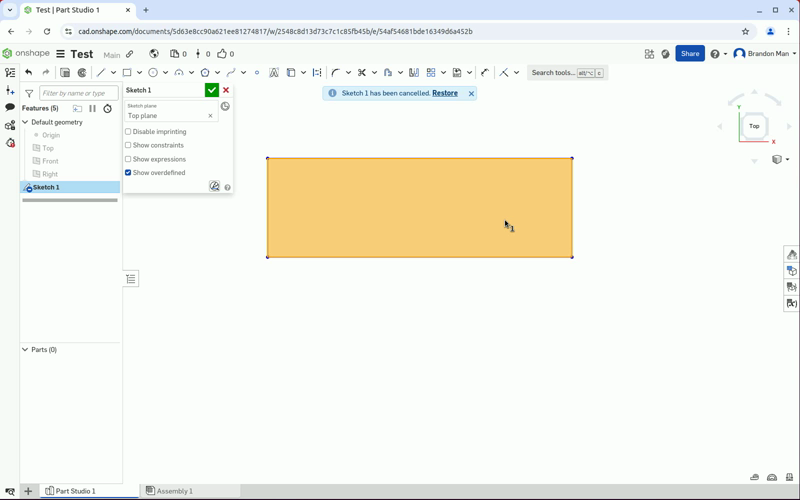
scroll(-6)
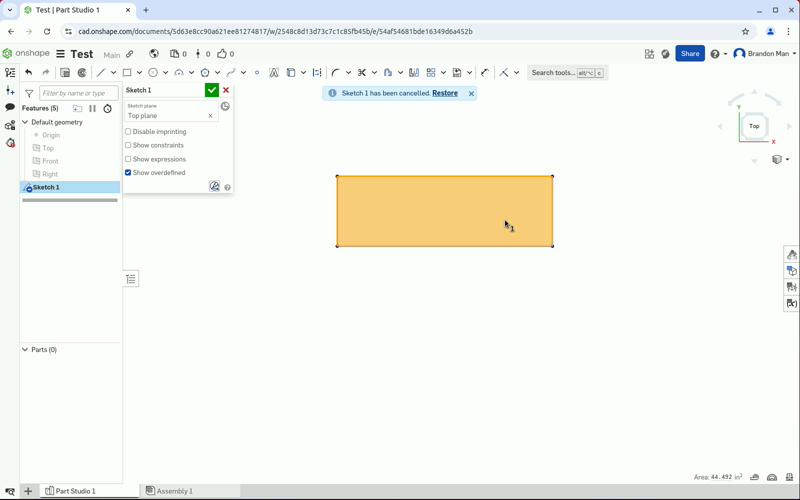
scroll(-6)
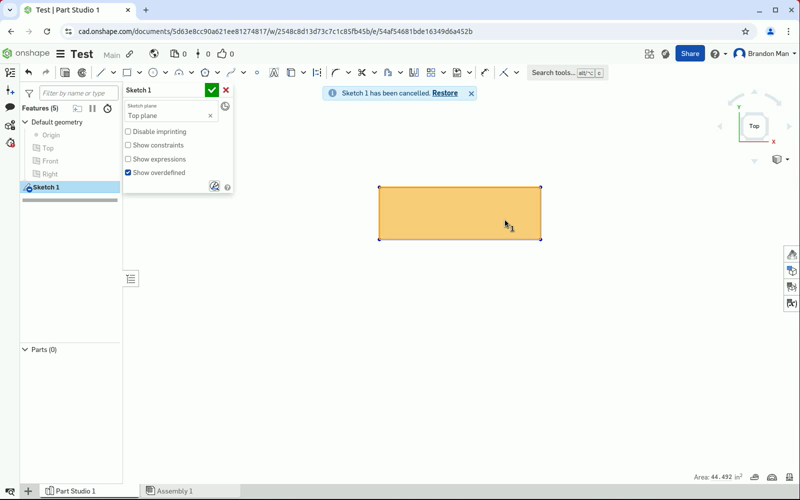
scroll(-6)
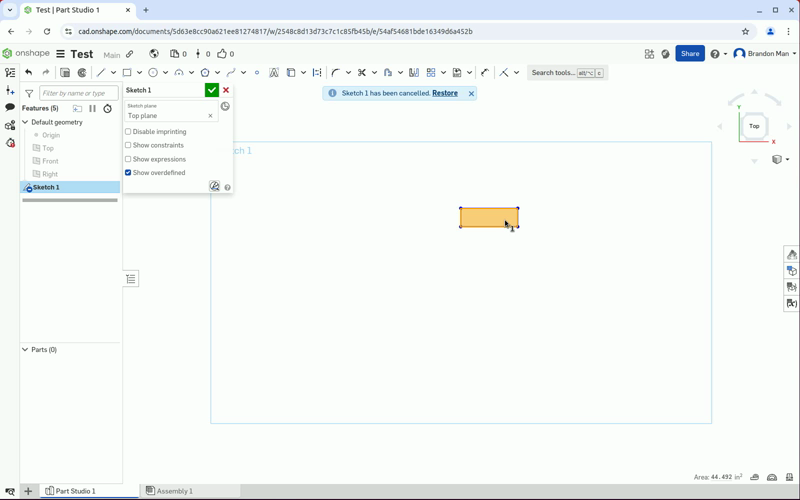
mouse_move(73, 352)
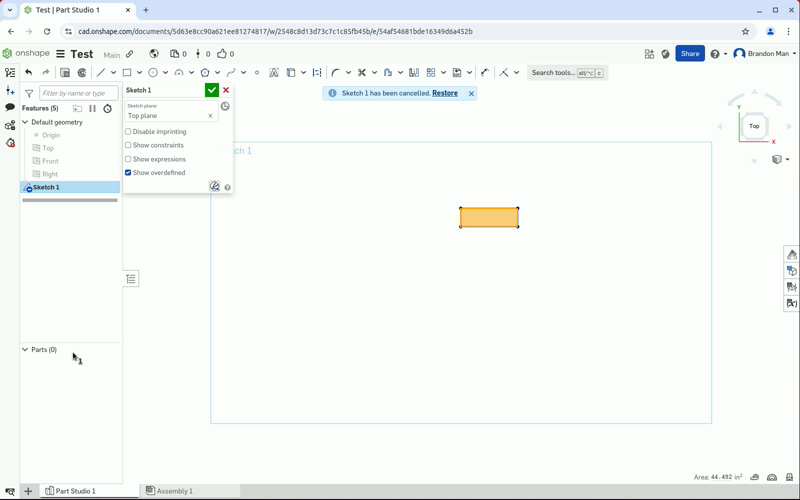
key(shift+y)
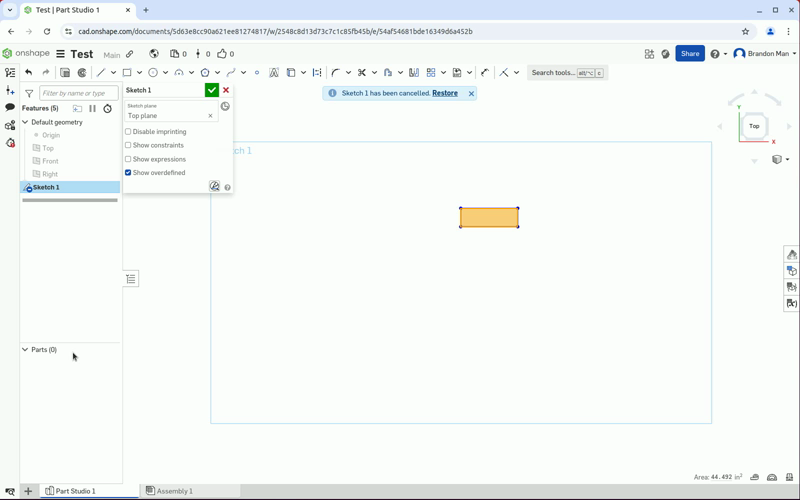
key(shift+e)
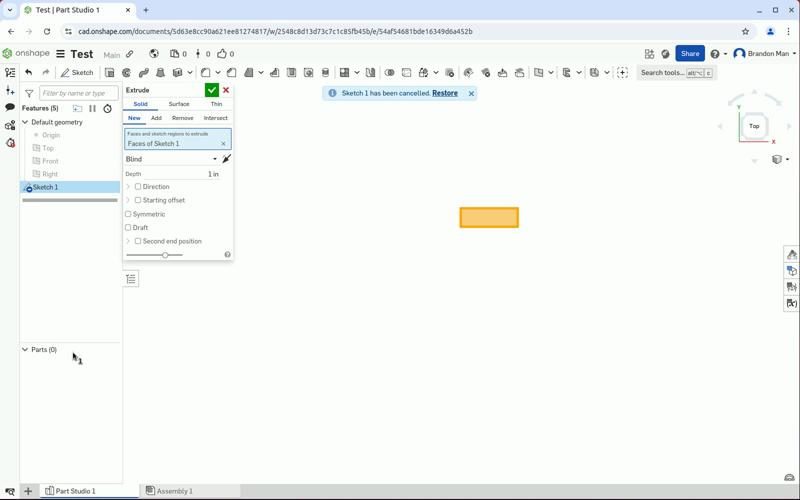
mouse_move(143, 106)
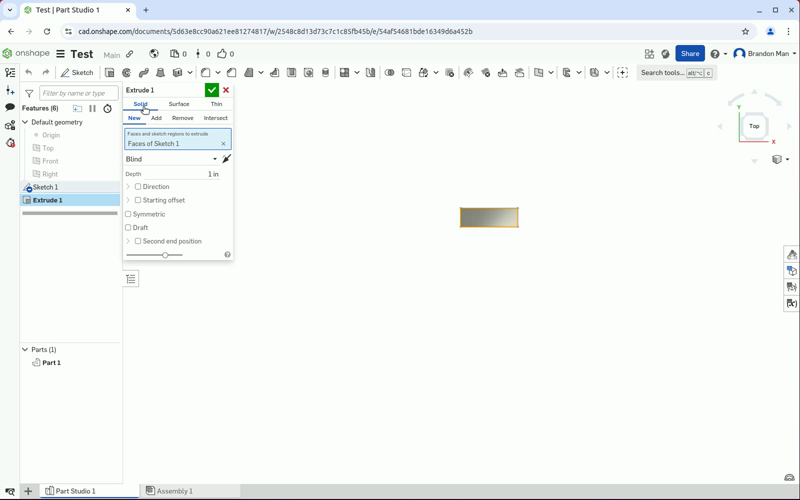
click(143, 106)
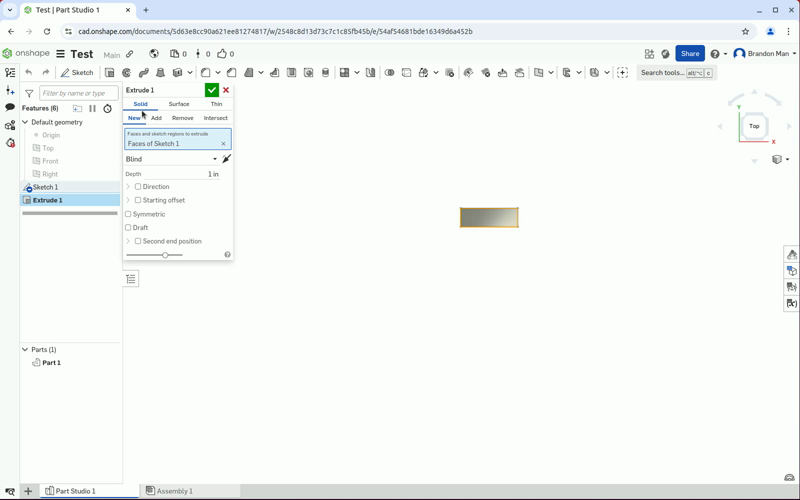
mouse_move(137, 120)
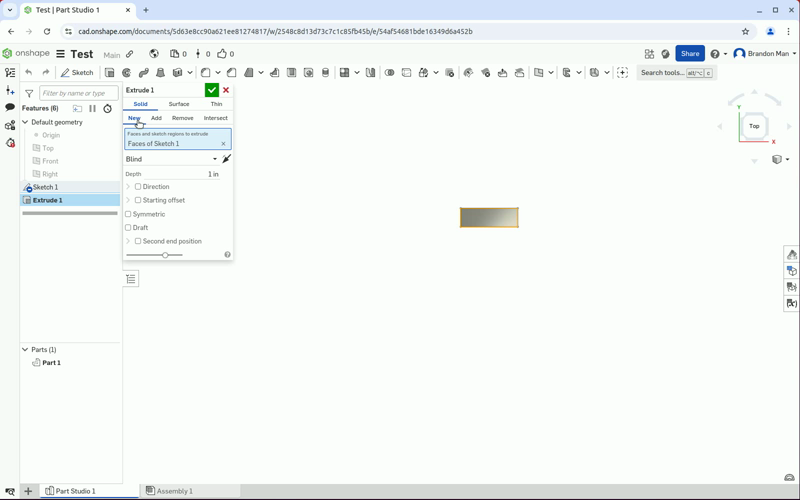
click(137, 120)
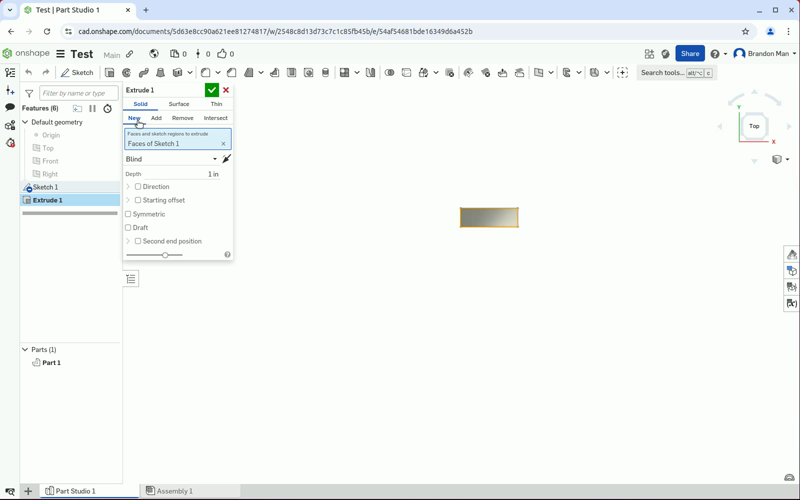
key(tab, 4)
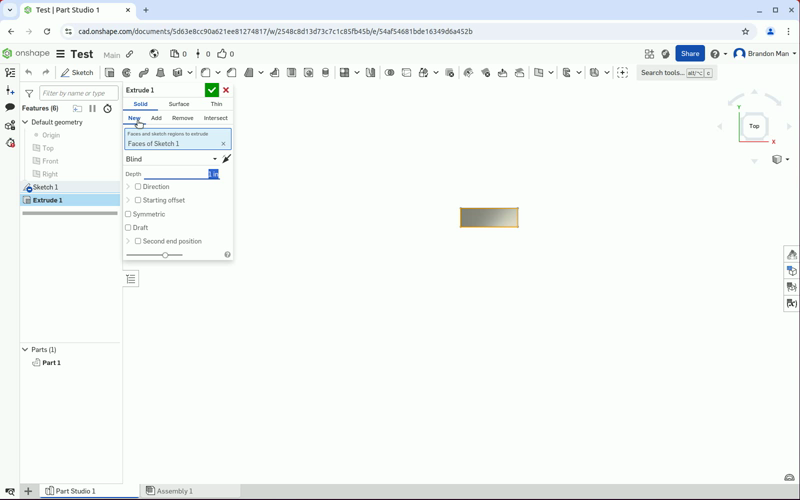
text(15.405)
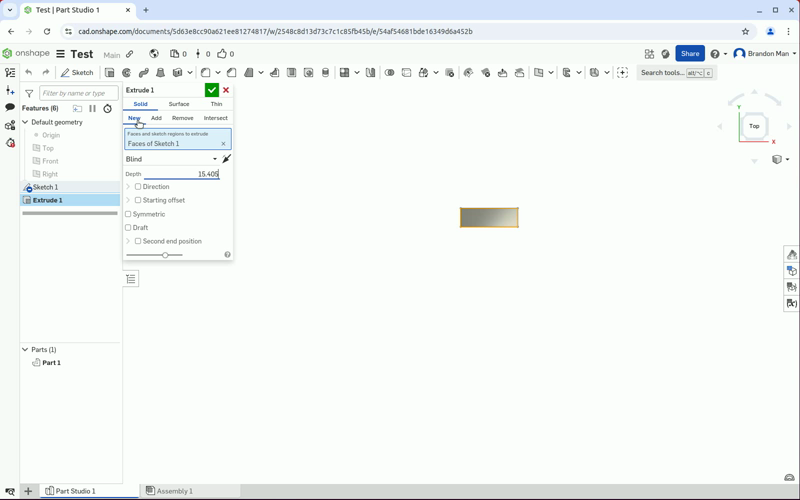
key(enter)
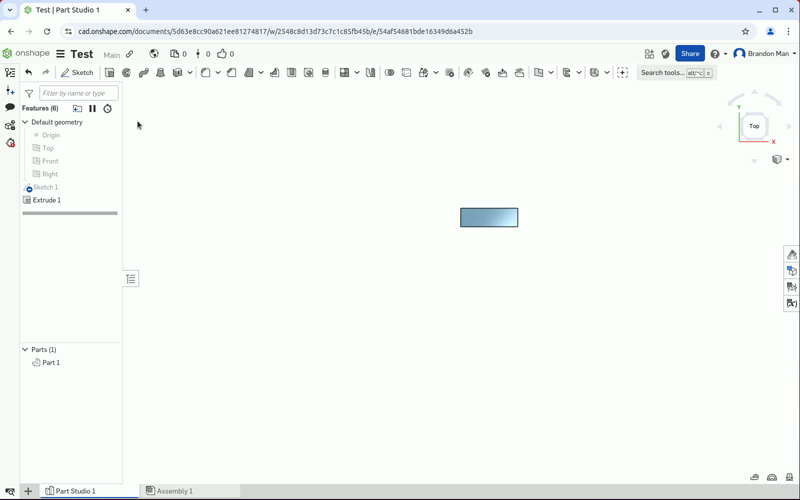
key(shift+h)
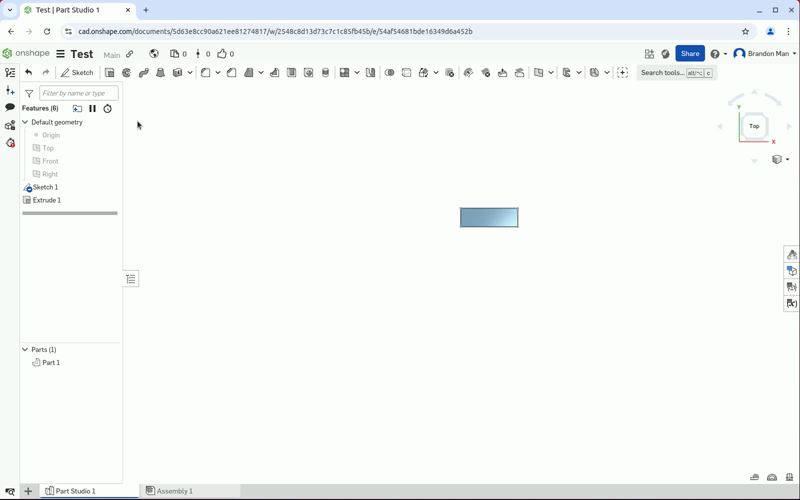
key(shift+h)
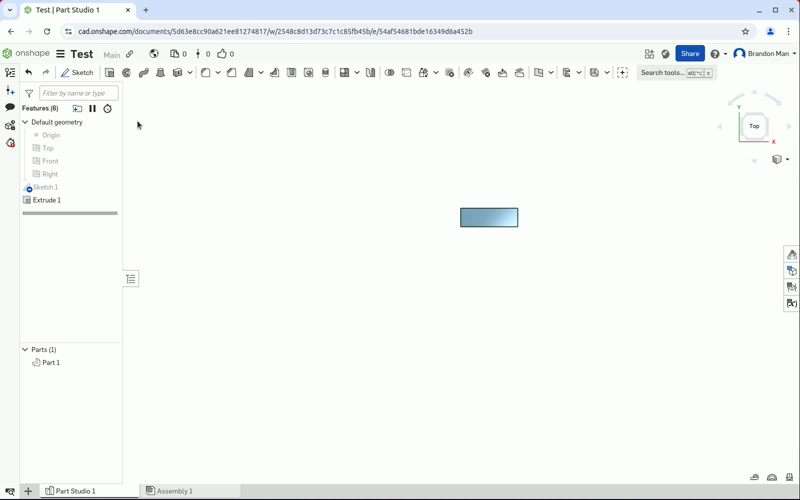
mouse_move(73, 189)
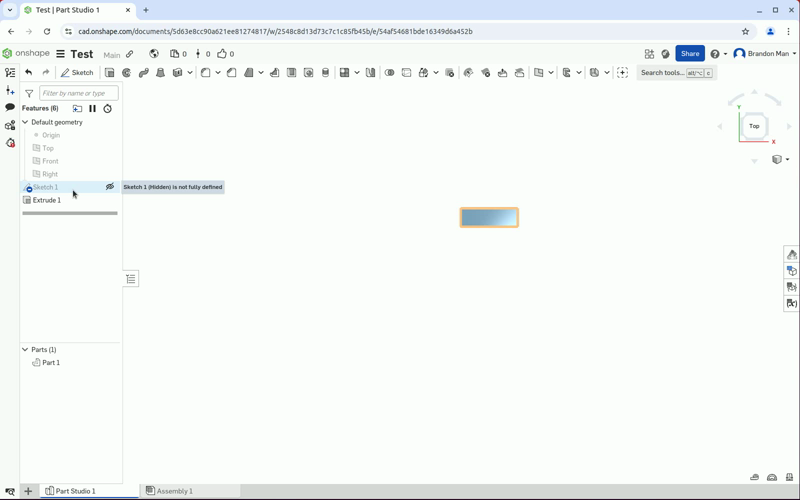
click(73, 189)
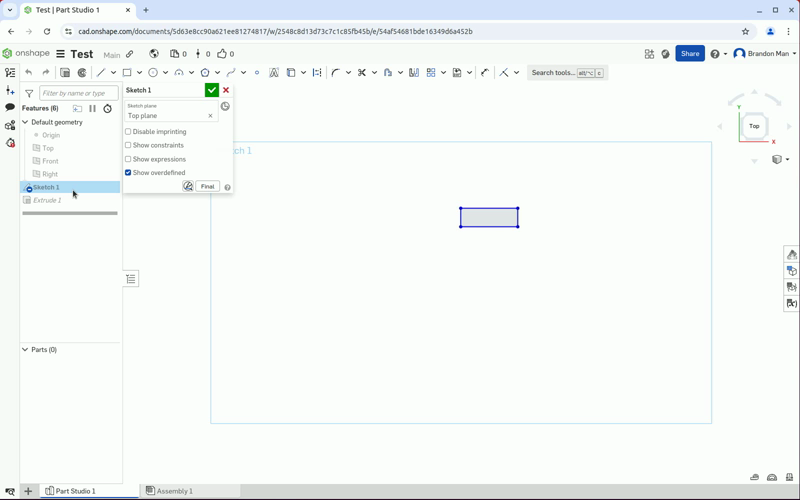
mouse_move(229, 92)
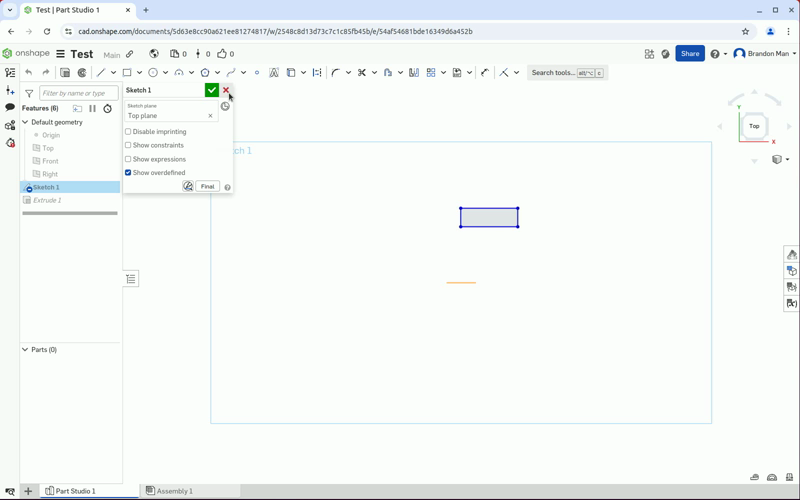
click(229, 92)
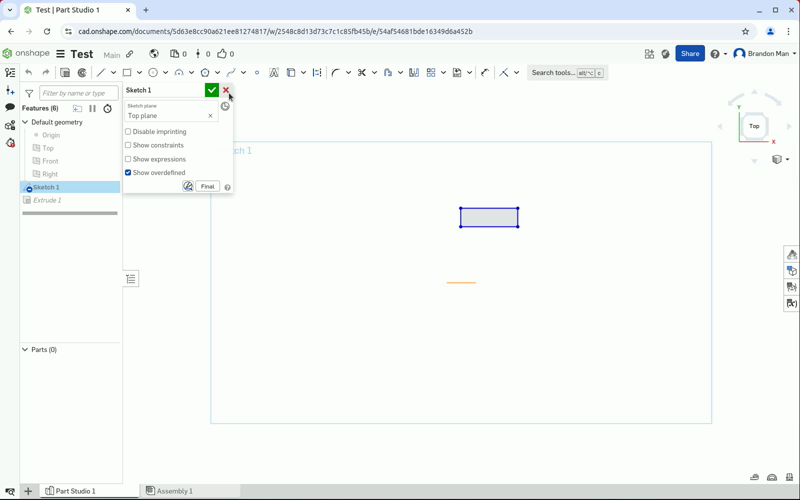
key(shift+s)
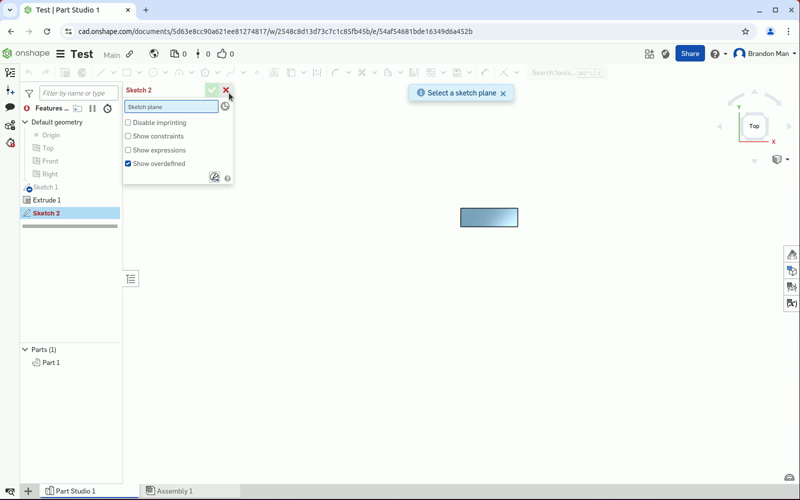
mouse_move(73, 150)
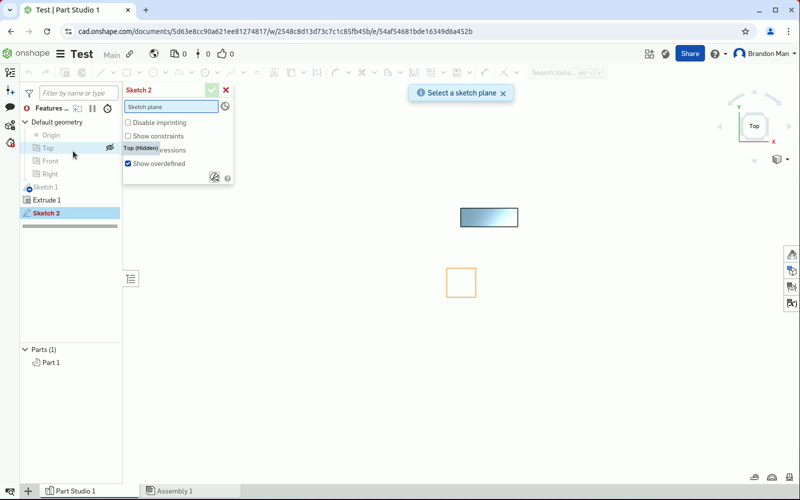
click(73, 150)
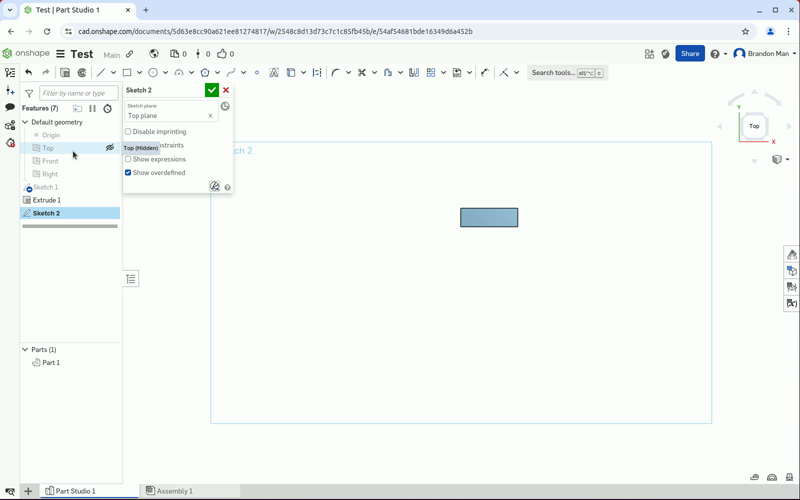
mouse_move(73, 352)
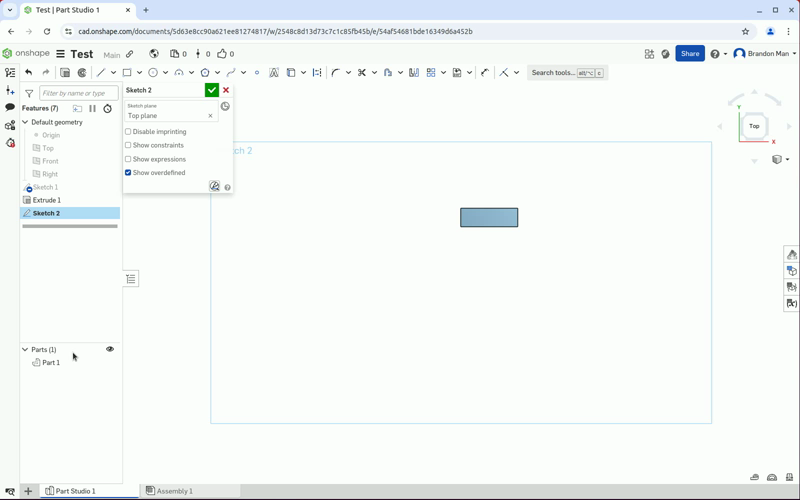
key(y)
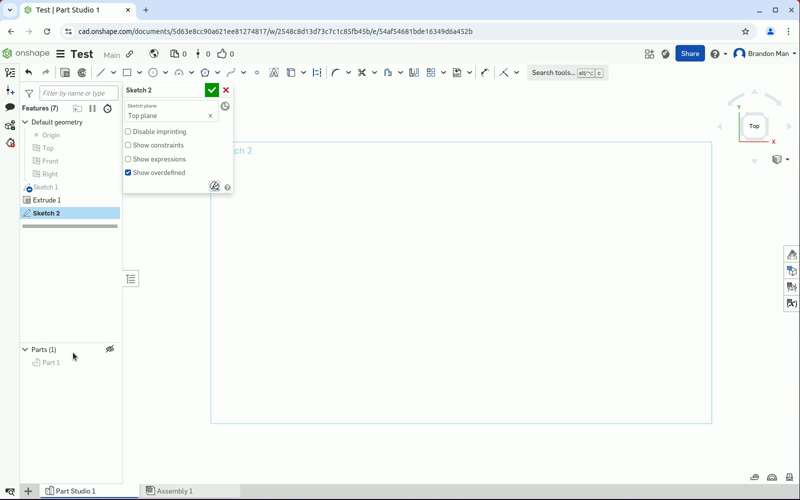
key(l)
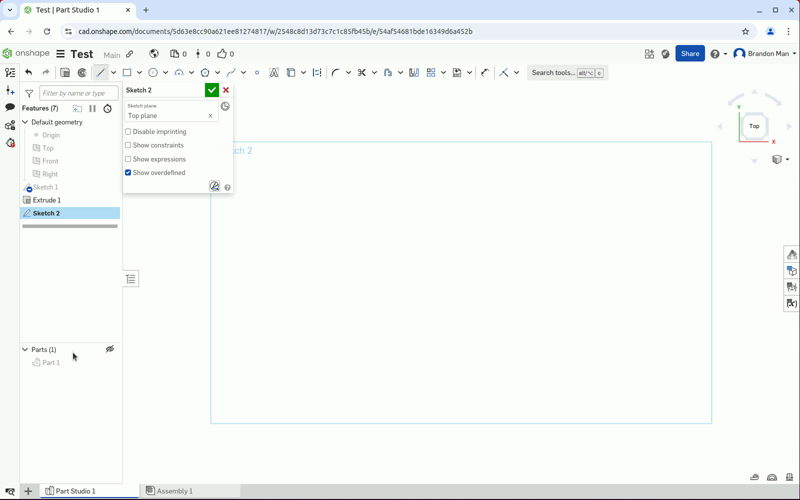
key_down(shift)
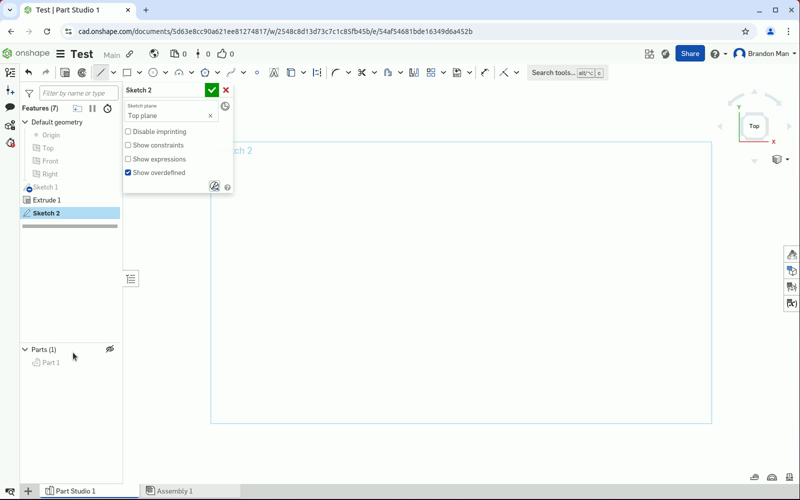
mouse_move(460, 282)
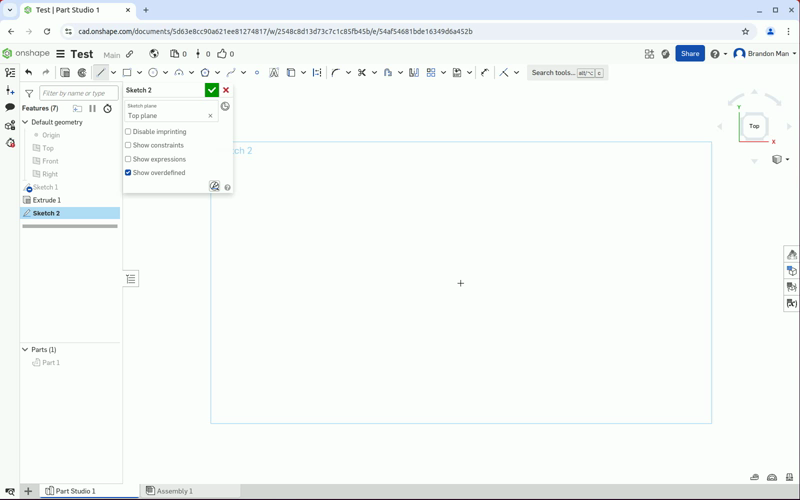
click(460, 282)
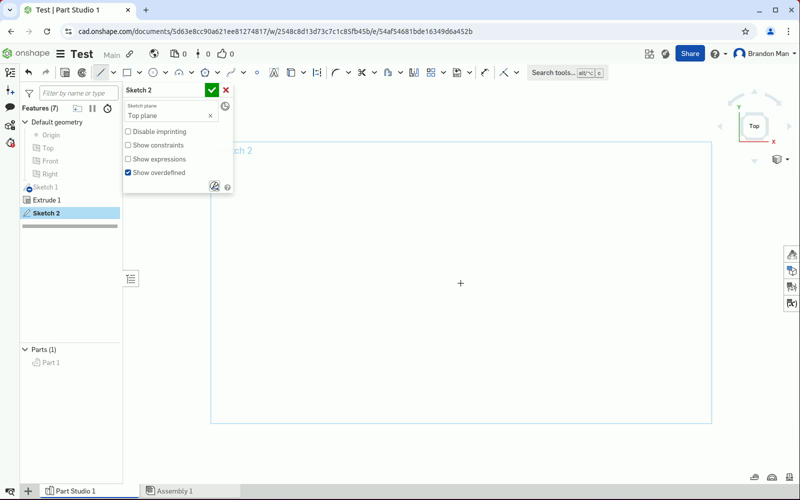
key_up(shift)
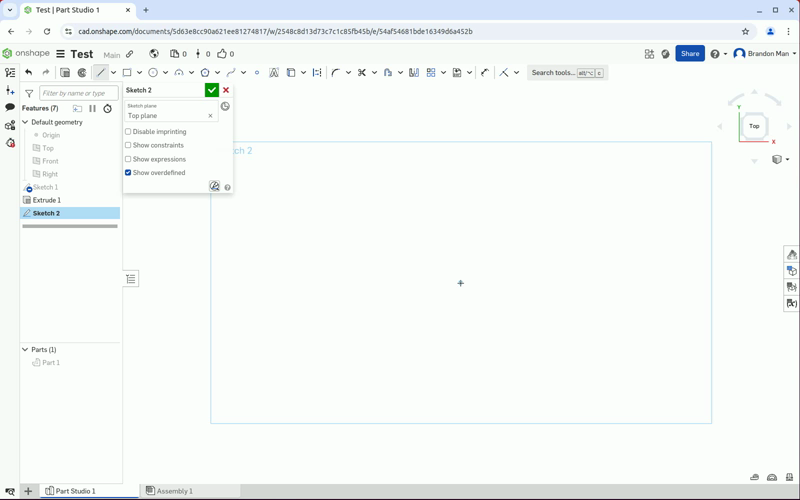
key_down(shift)
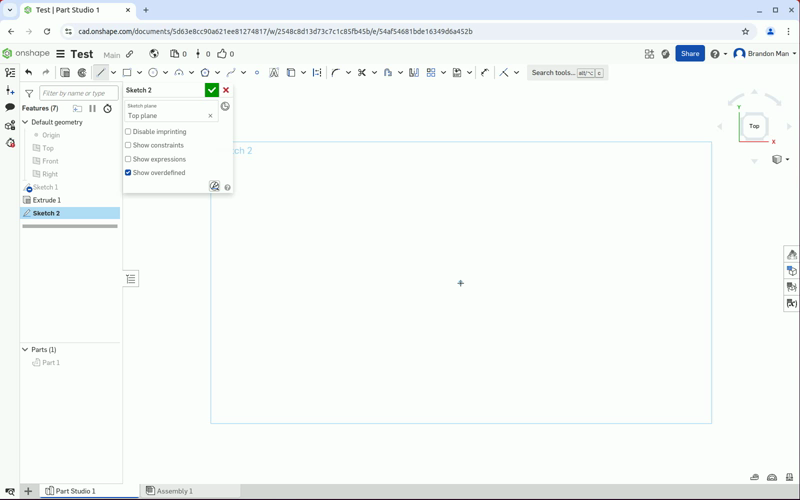
mouse_move(490, 282)
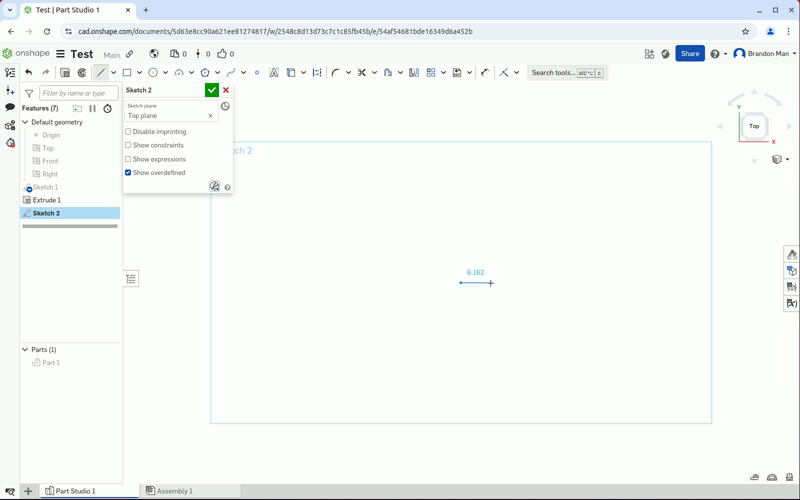
mouse_move(517, 282)
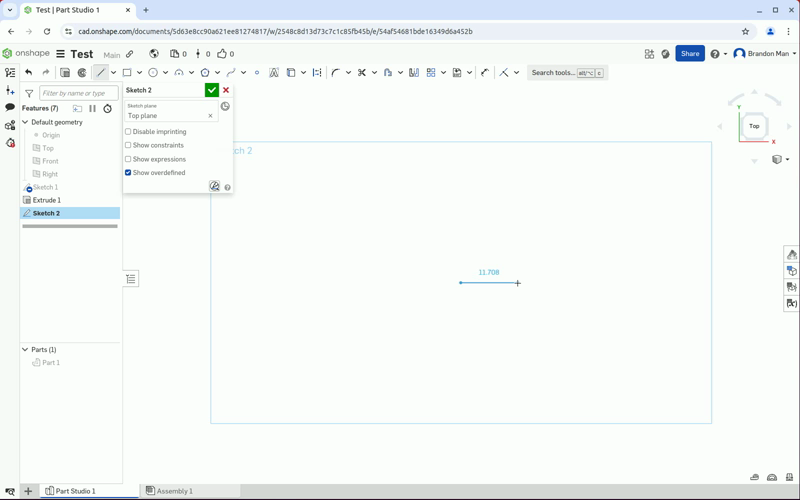
click(517, 282)
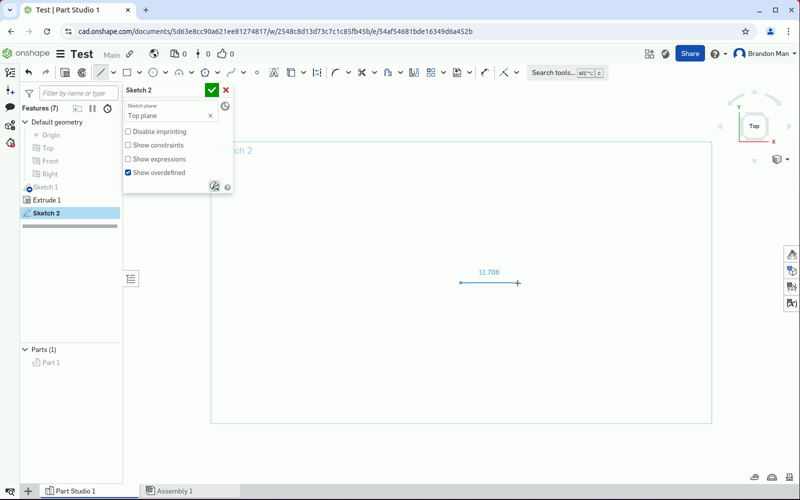
key_up(shift)
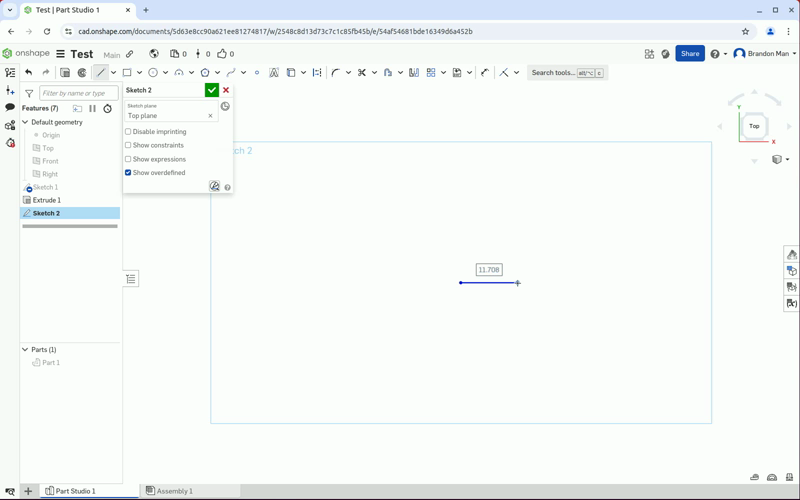
key_down(shift)
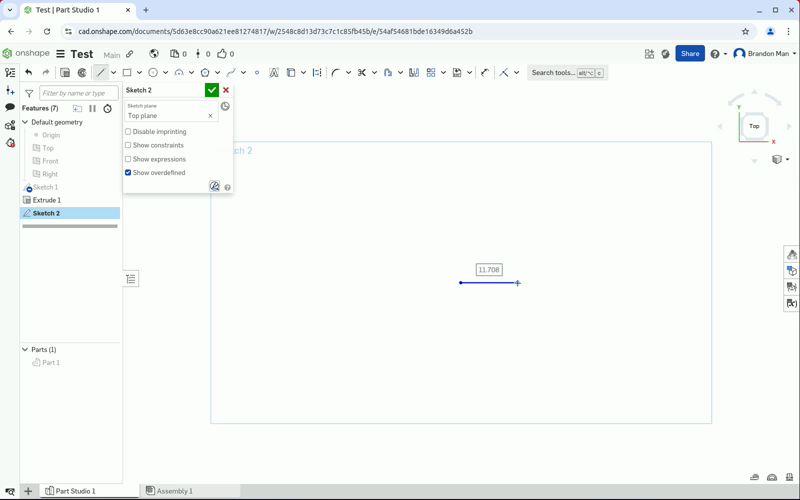
mouse_move(547, 282)
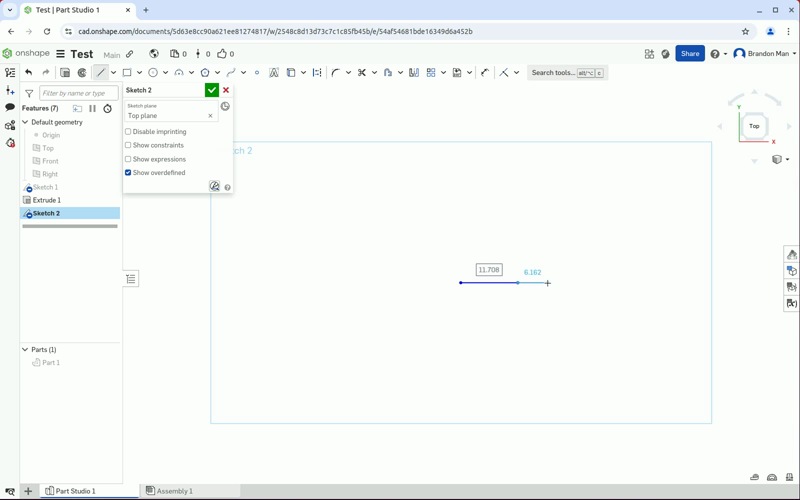
mouse_move(517, 263)
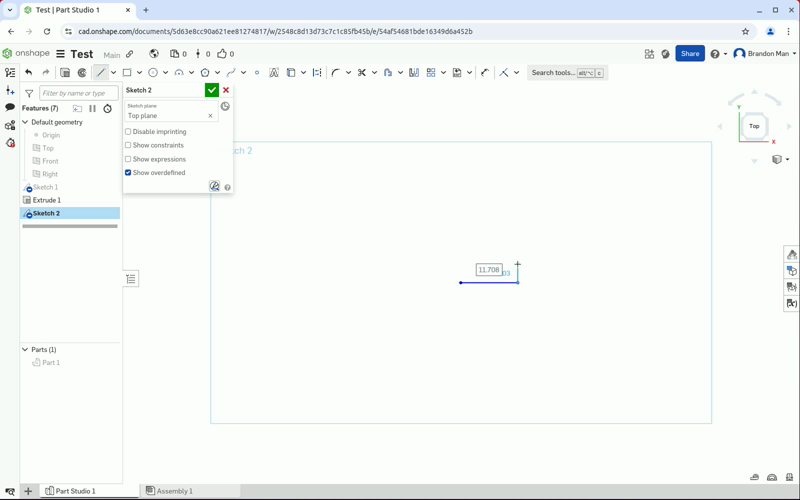
click(517, 263)
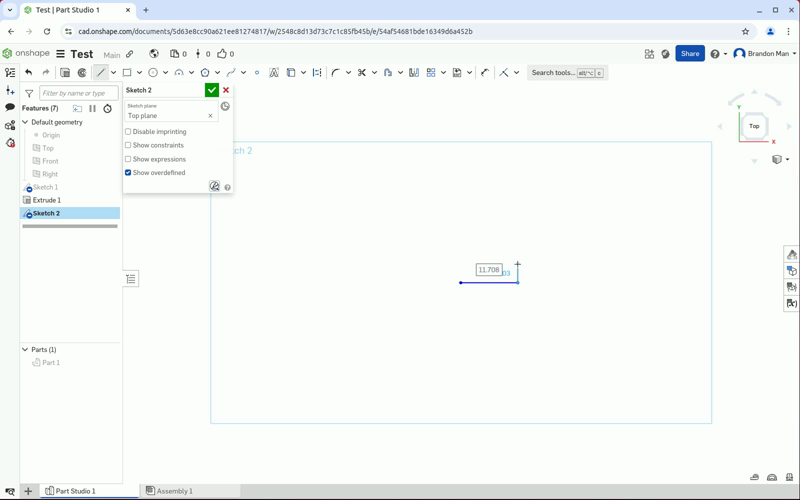
key_up(shift)
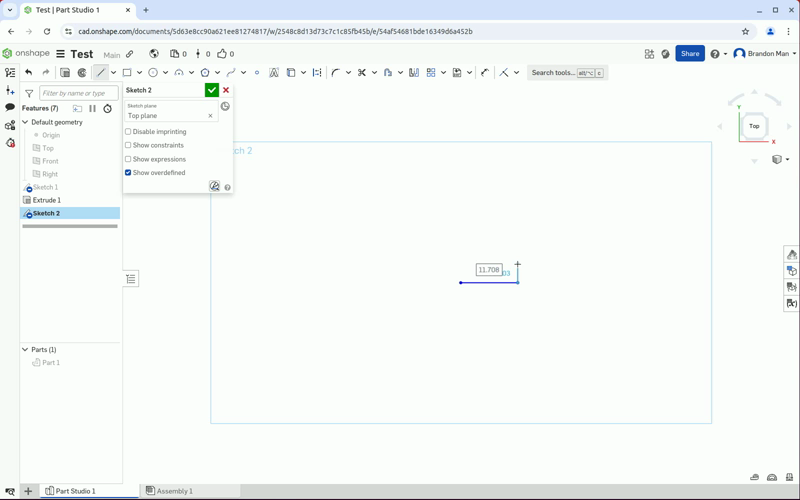
key_down(shift)
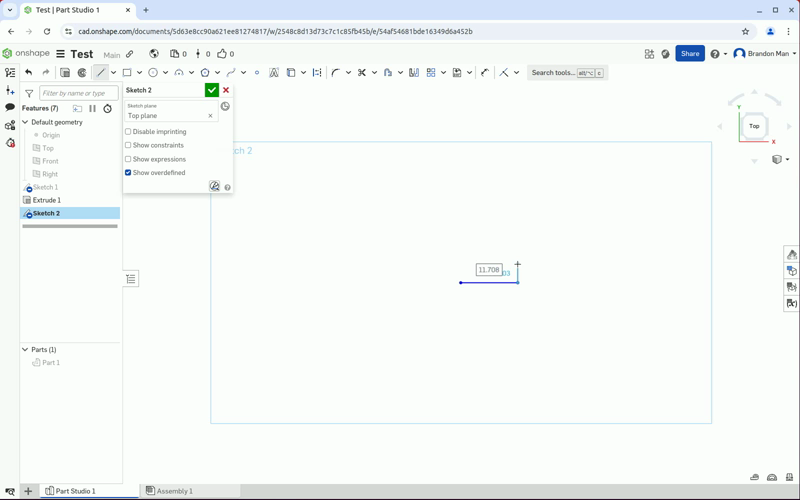
mouse_move(547, 263)
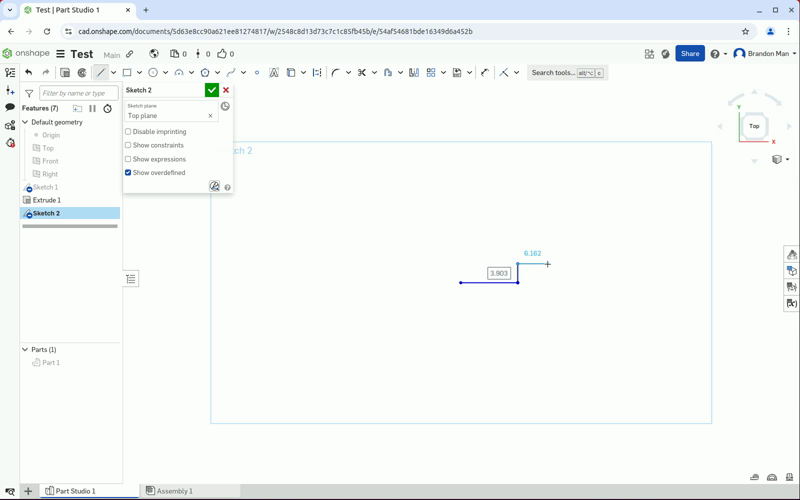
mouse_move(460, 263)
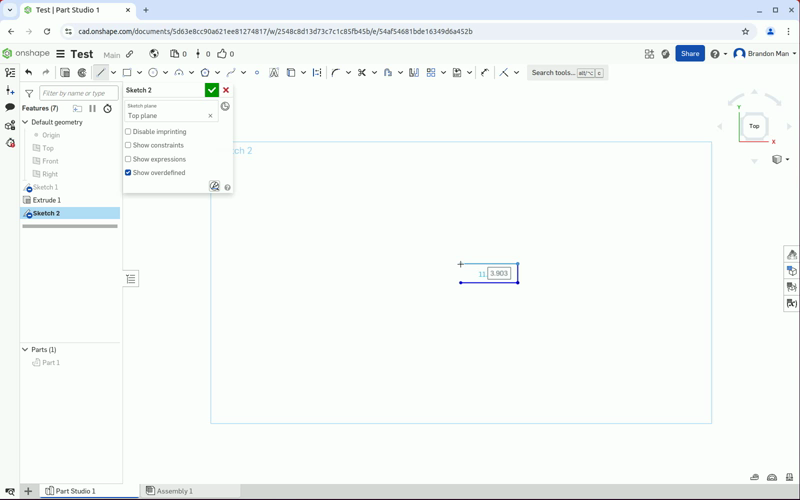
click(460, 263)
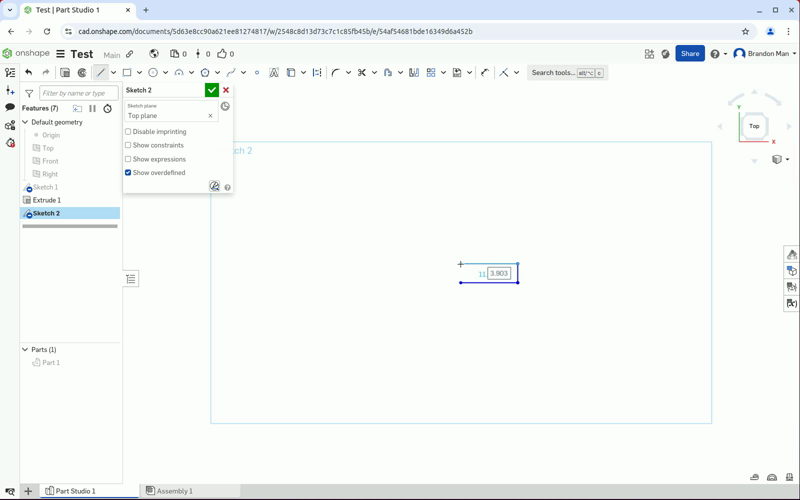
key_up(shift)
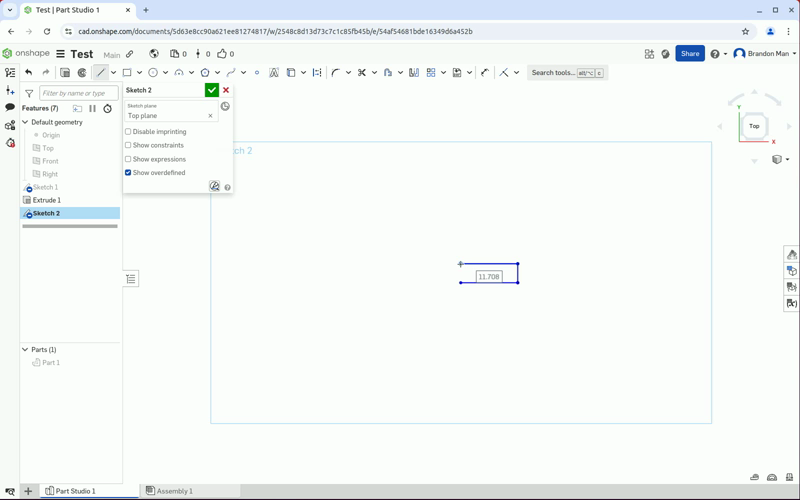
mouse_move(490, 263)
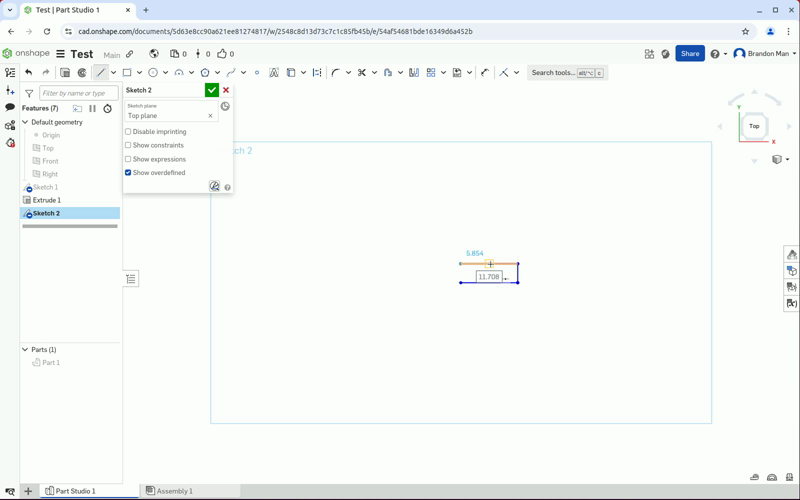
key_down(shift)
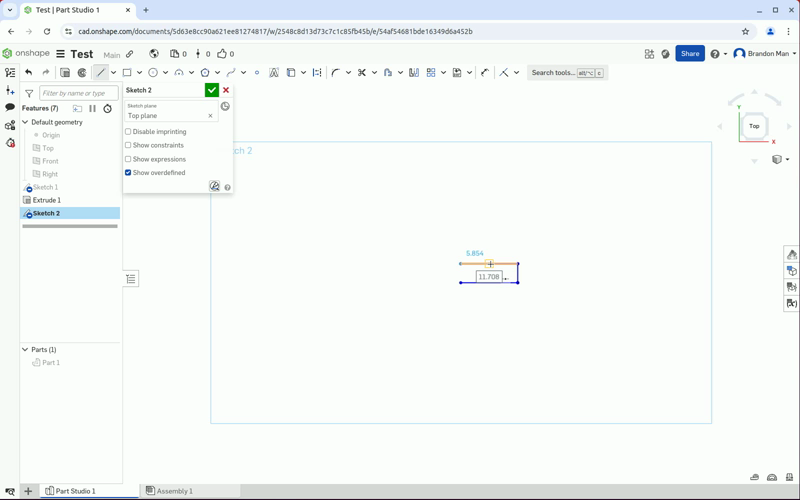
mouse_move(460, 282)
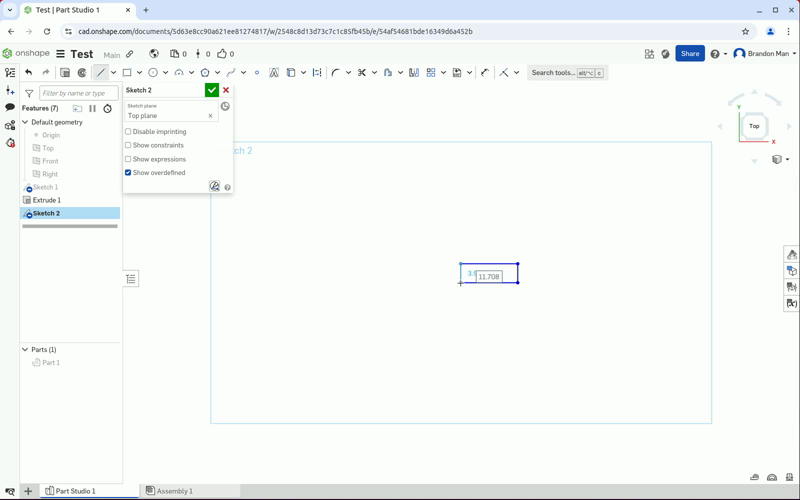
key_up(shift)
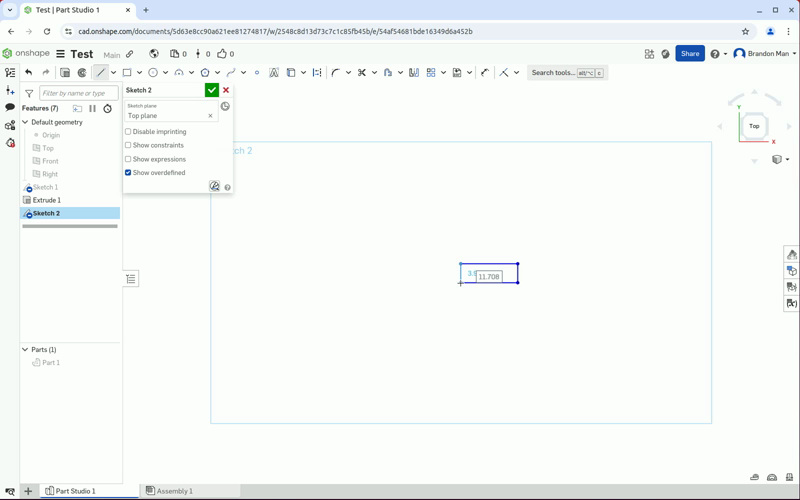
click(460, 282)
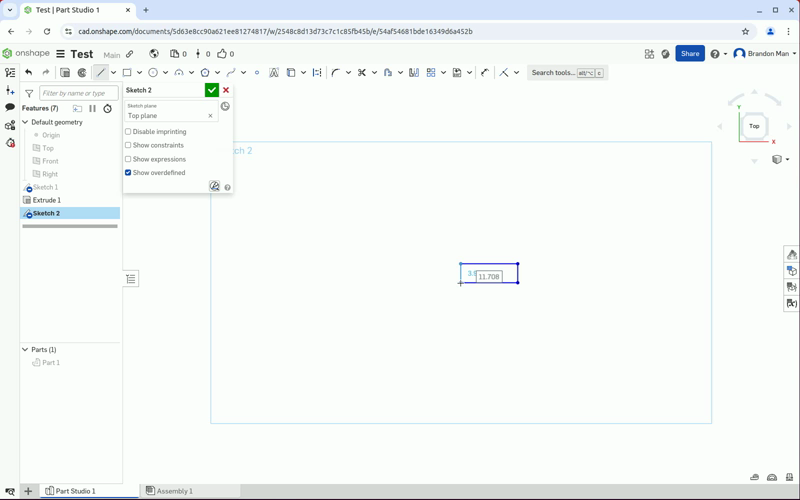
key(esc)
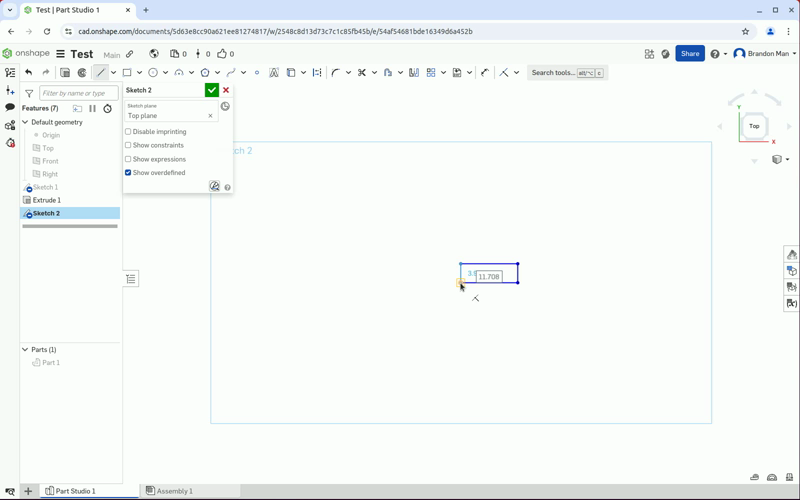
mouse_move(509, 264)
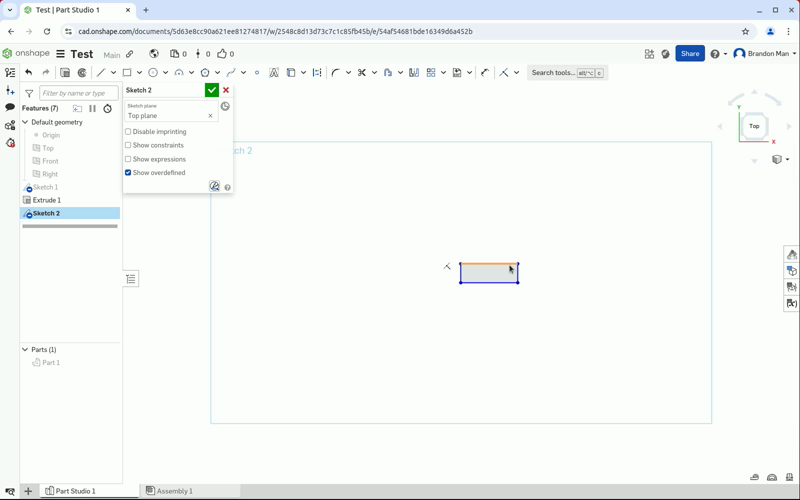
scroll(6)
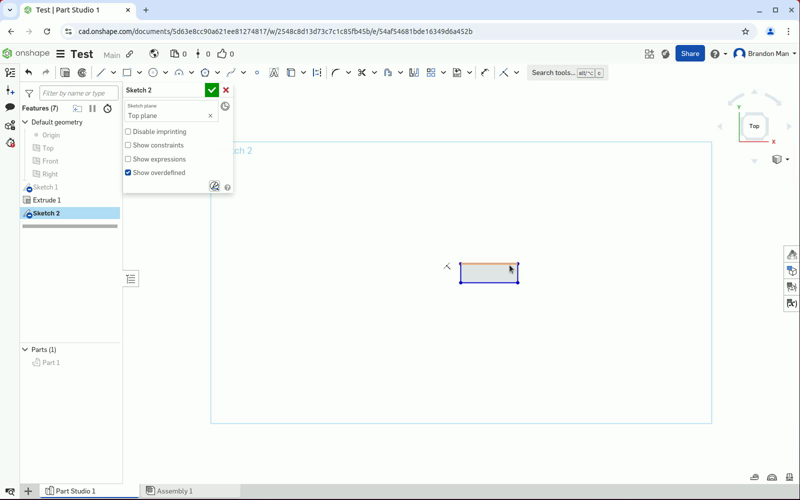
scroll(6)
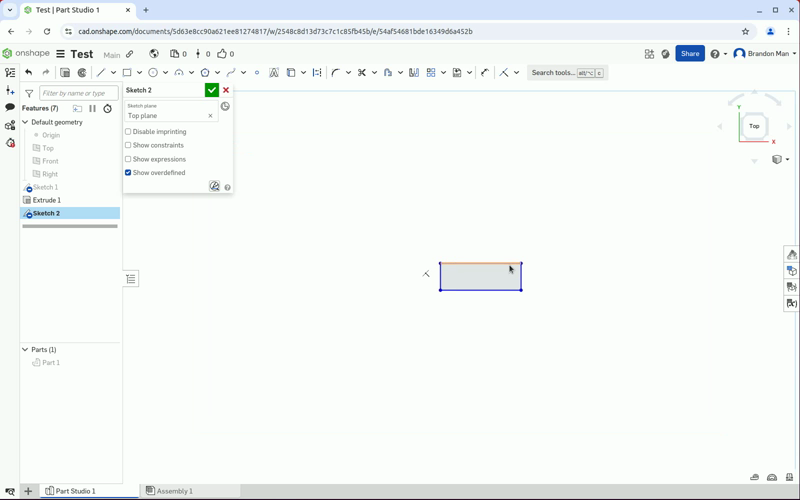
scroll(6)
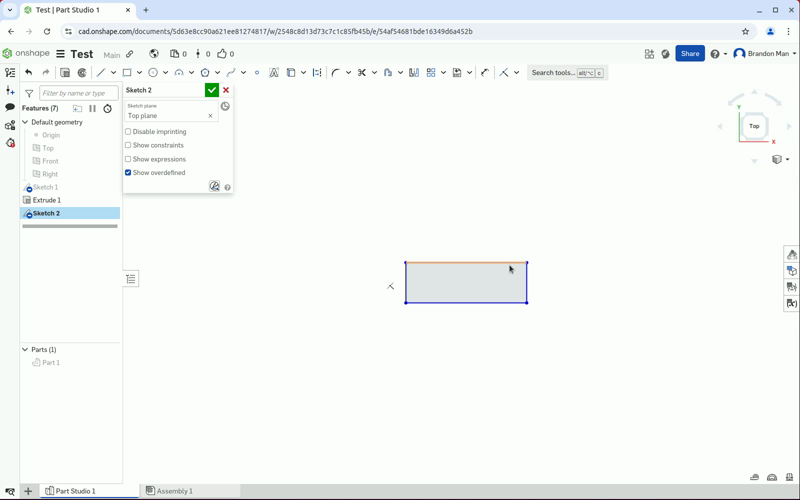
scroll(6)
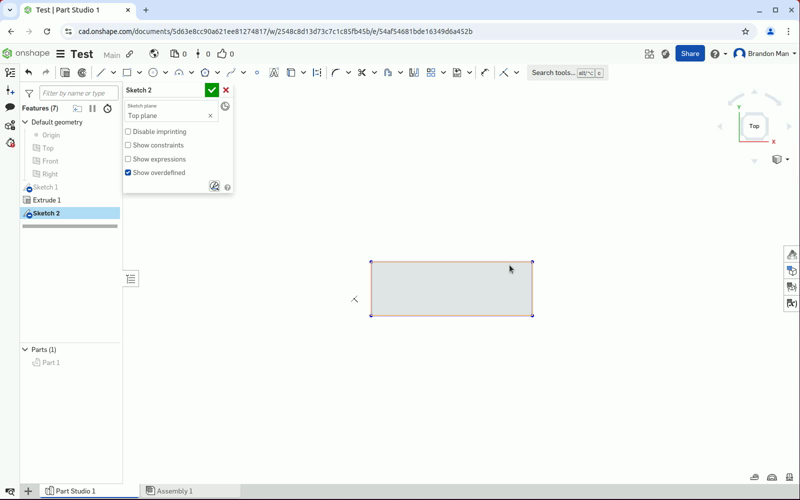
scroll(6)
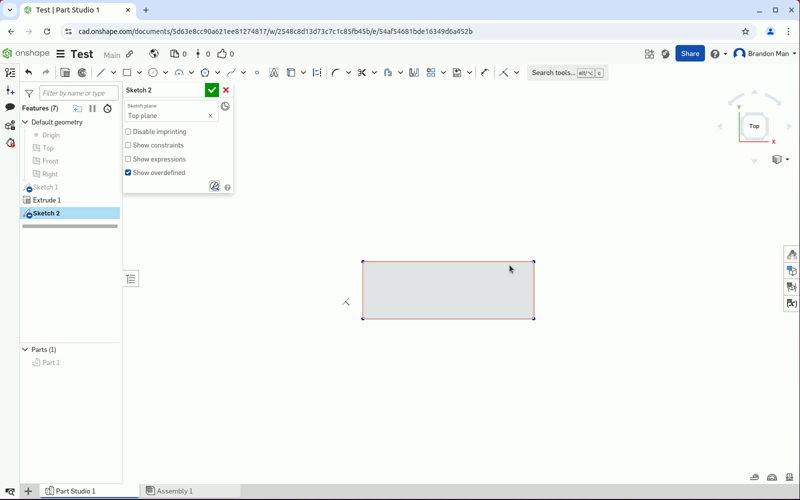
scroll(6)
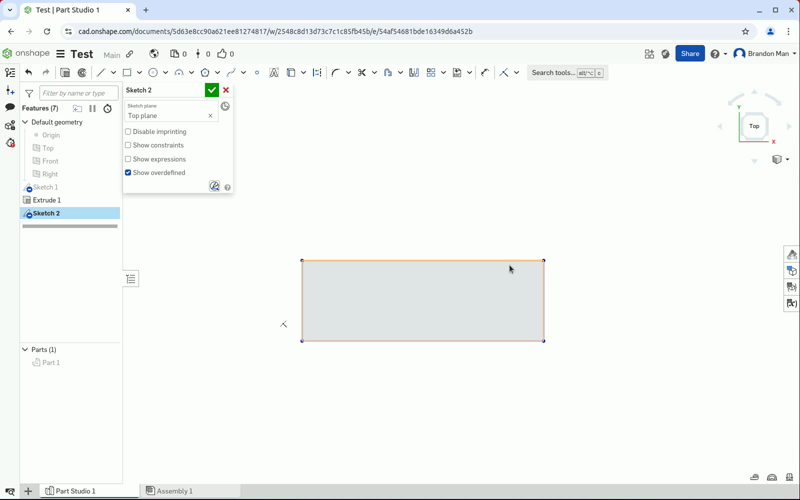
scroll(6)
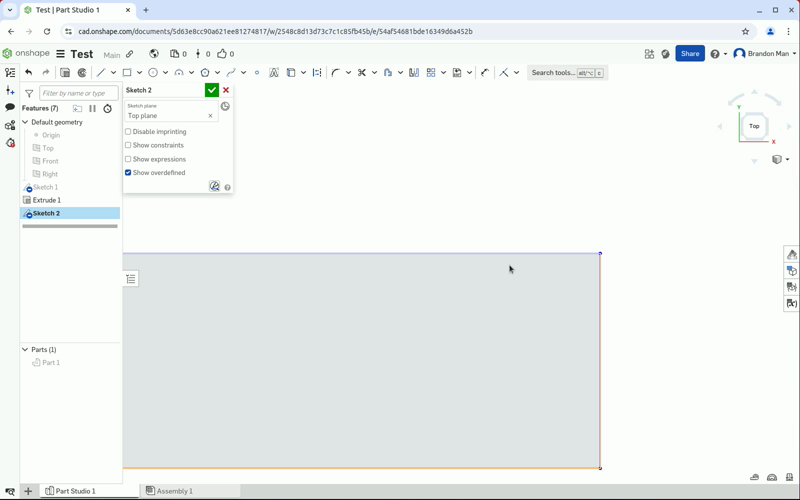
click(509, 264)
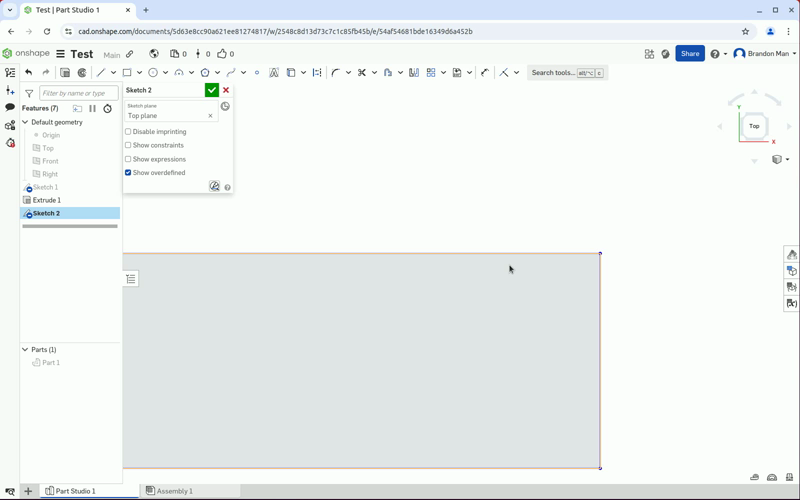
scroll(-6)
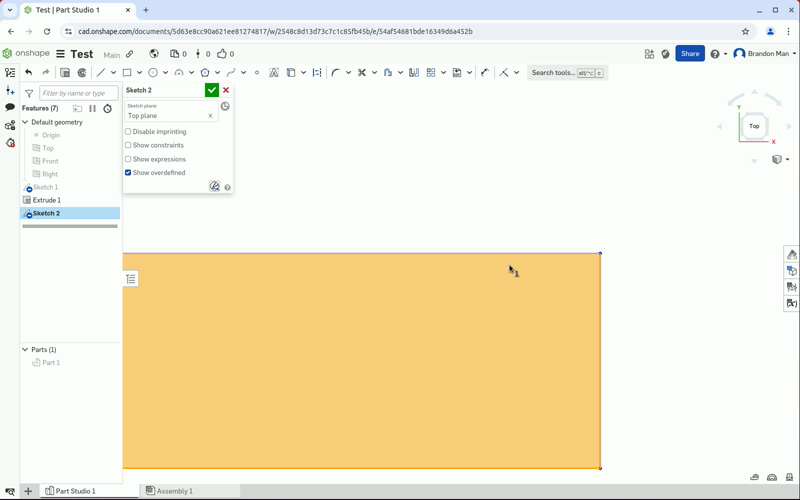
scroll(-6)
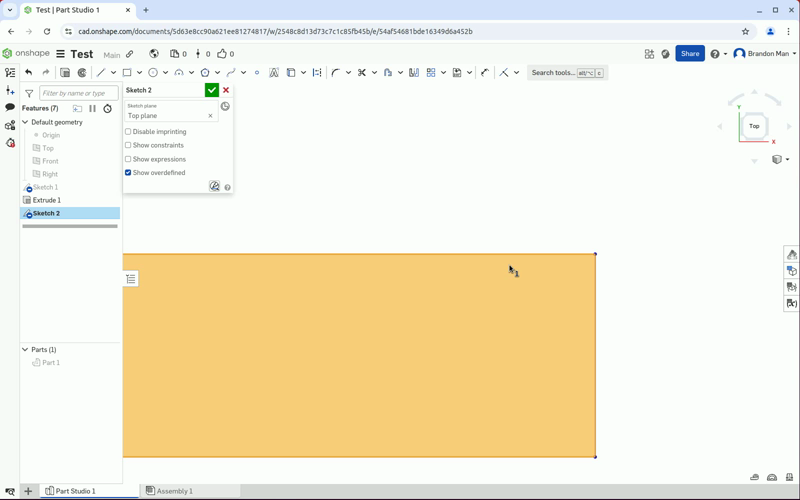
scroll(-6)
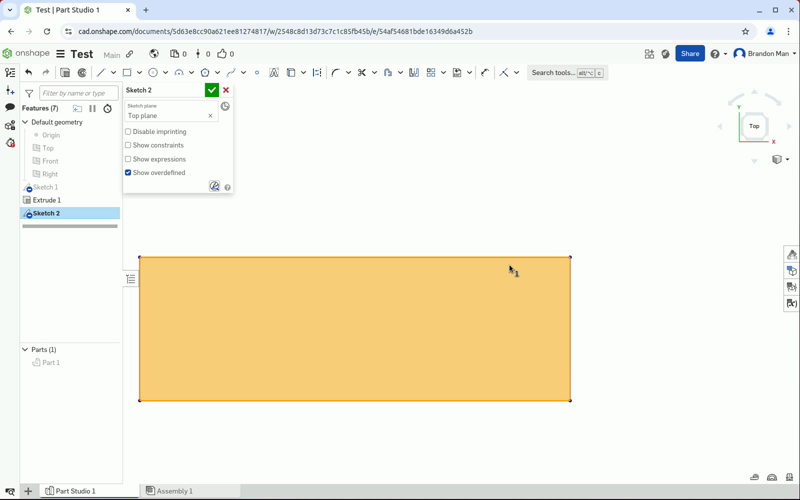
scroll(-6)
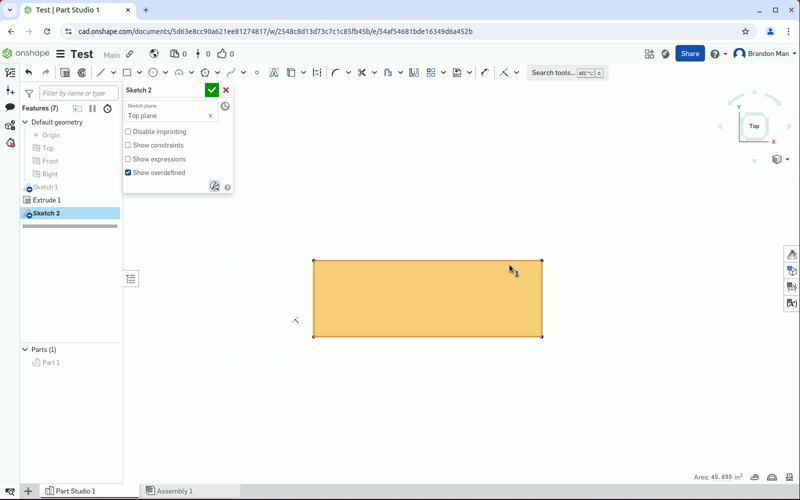
scroll(-6)
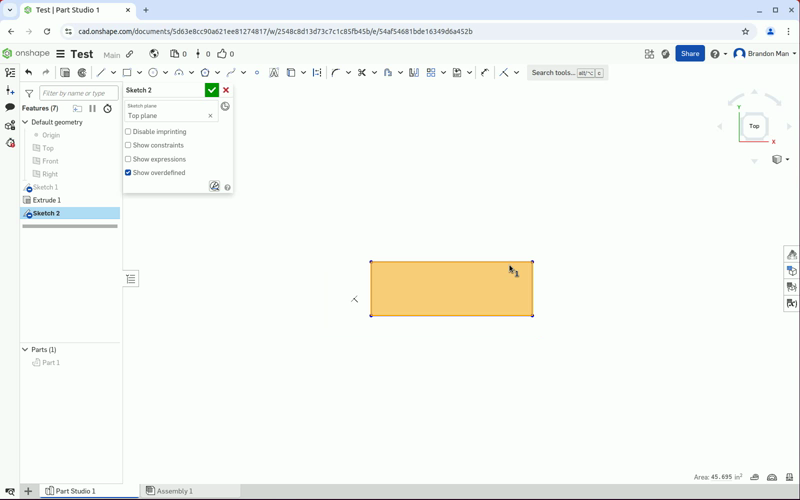
scroll(-6)
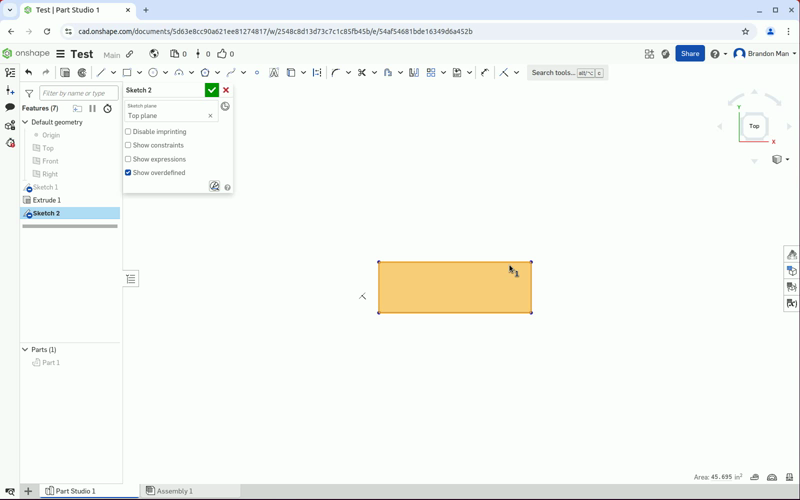
scroll(-6)
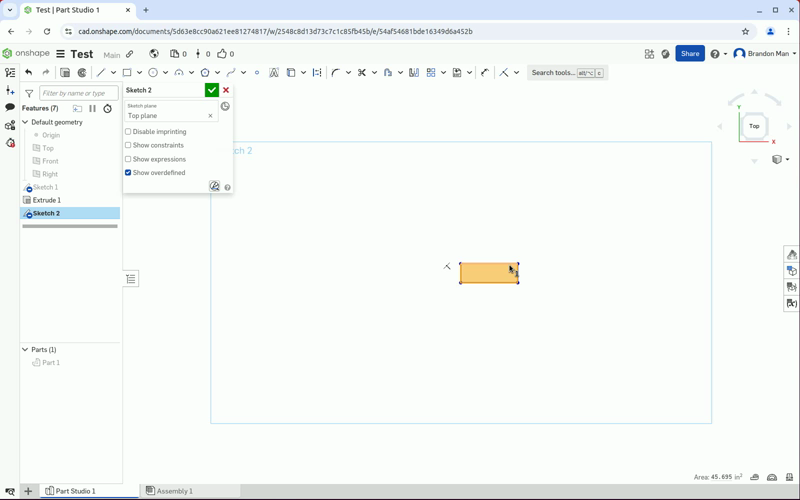
mouse_move(73, 352)
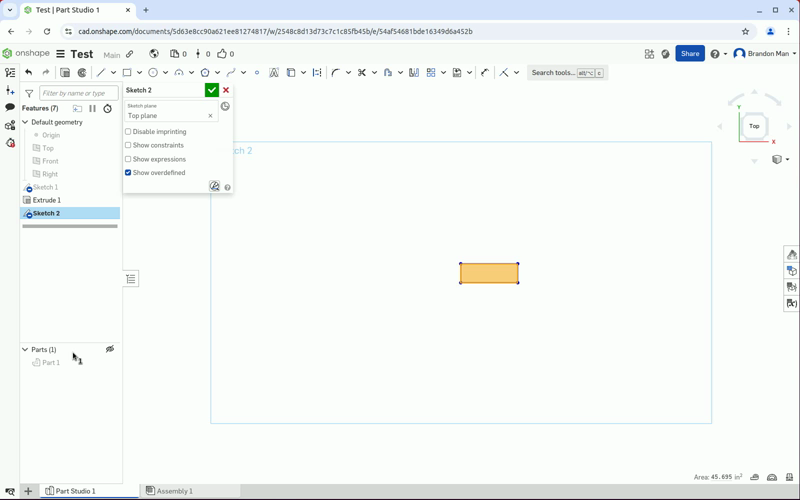
key(shift+y)
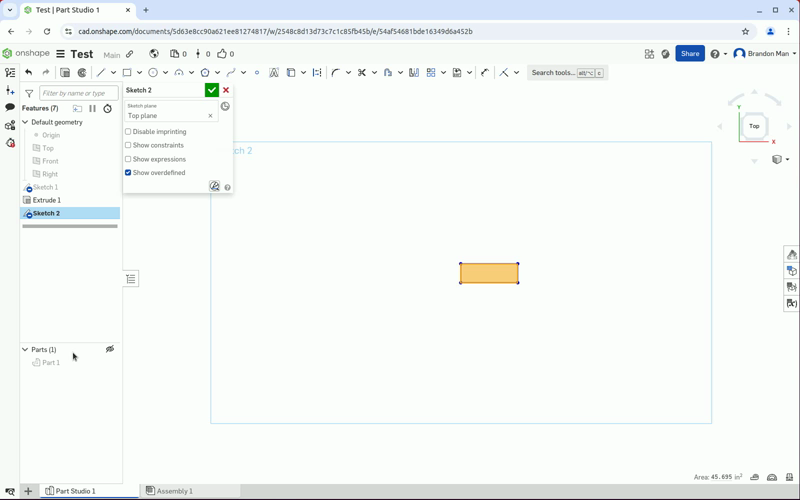
key(shift+e)
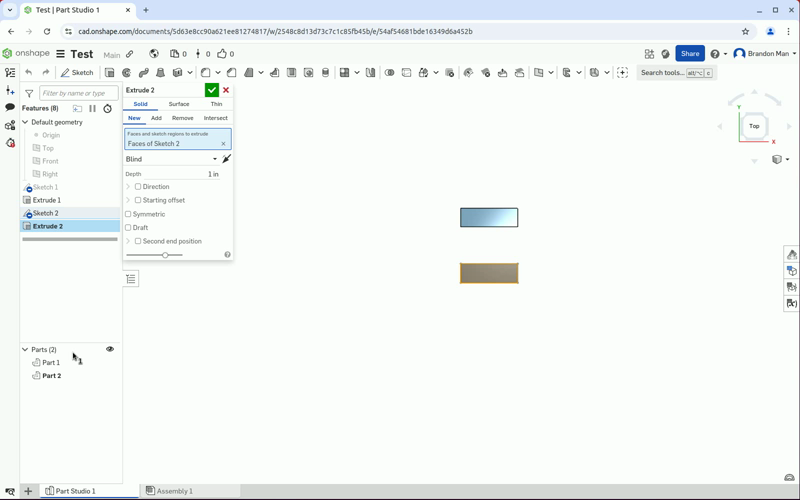
mouse_move(143, 106)
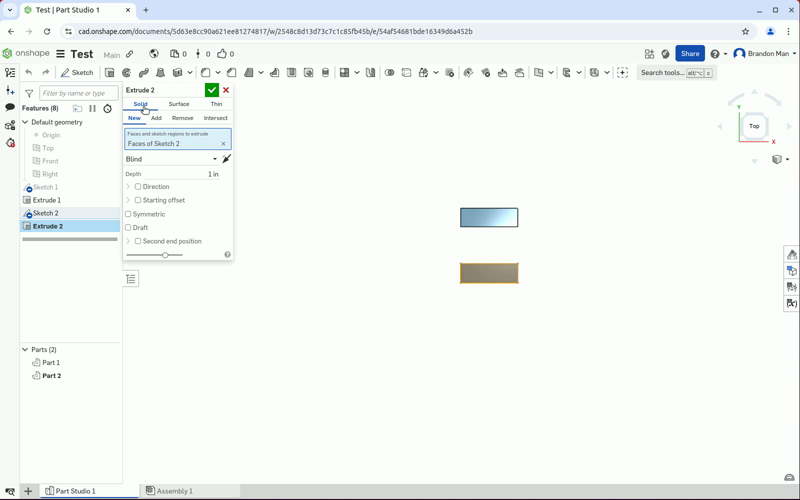
click(143, 106)
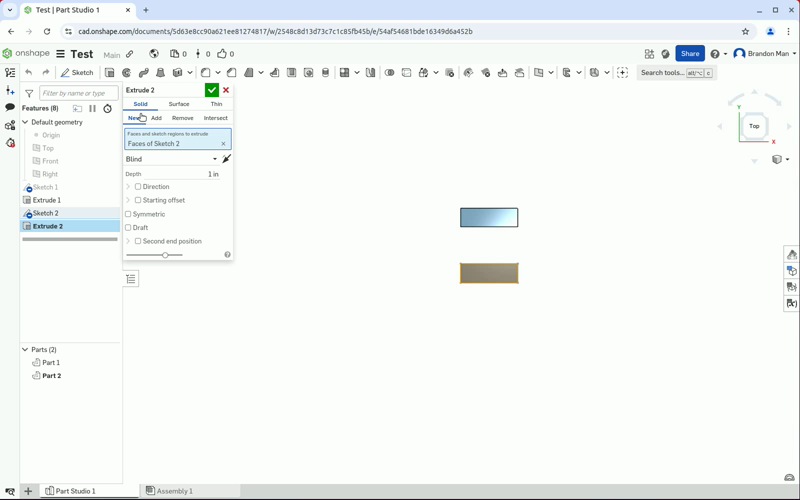
mouse_move(137, 120)
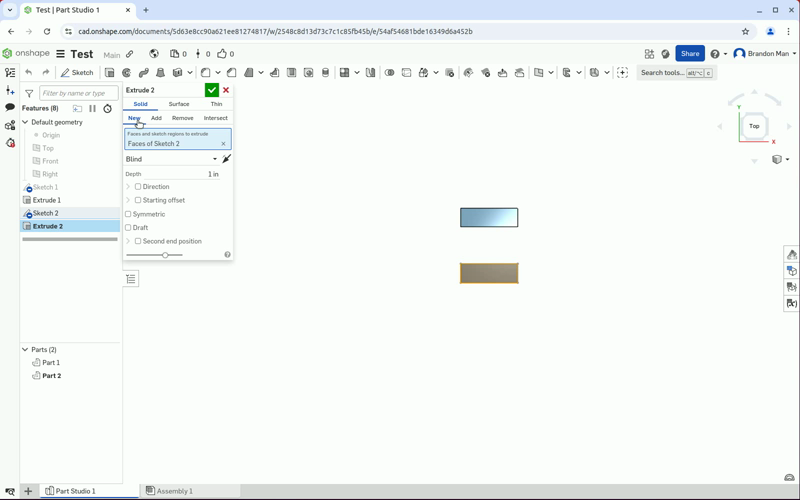
click(137, 120)
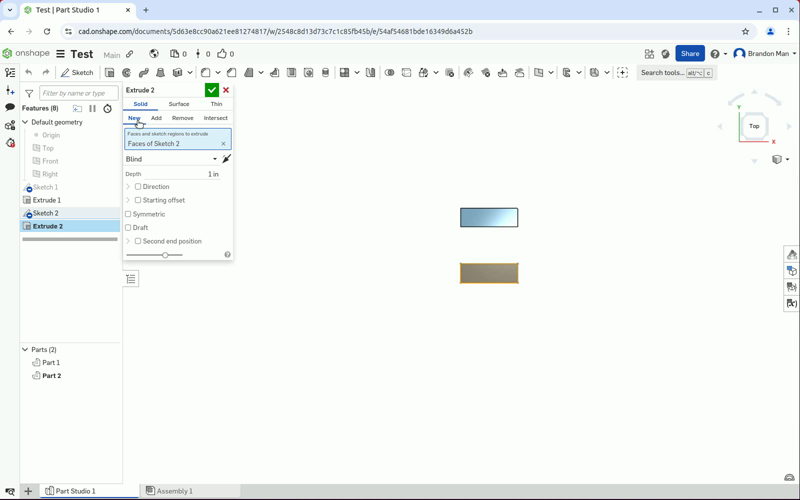
key(tab, 4)
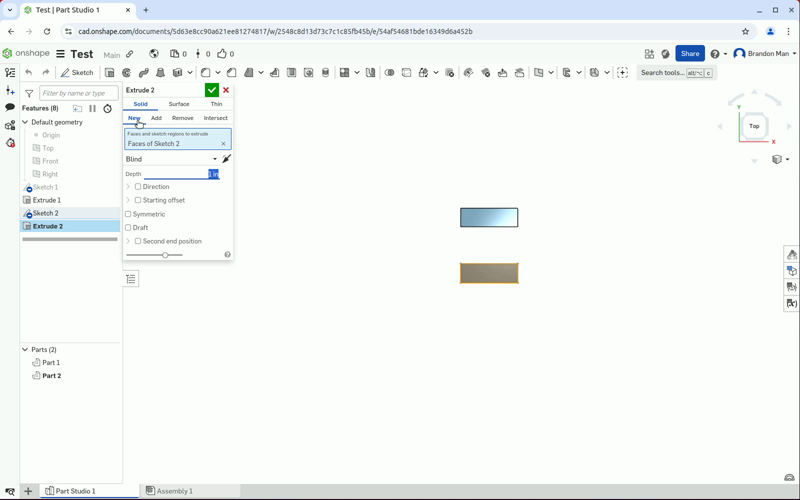
text(15.405)
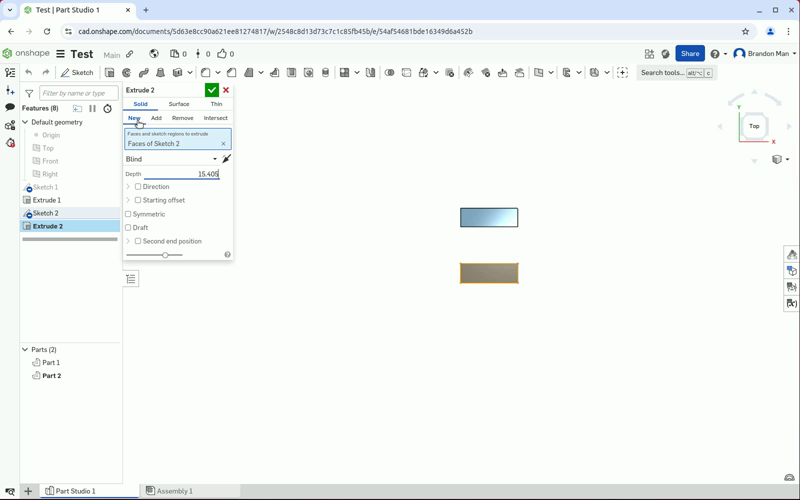
key(enter)
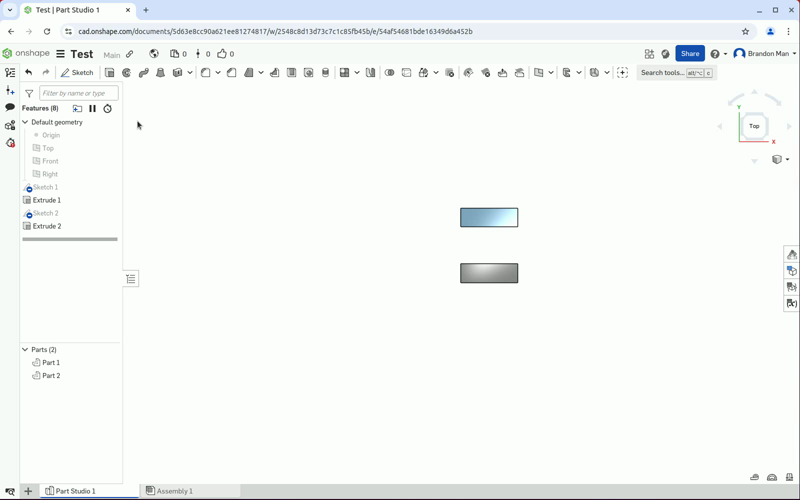
key(shift+h)
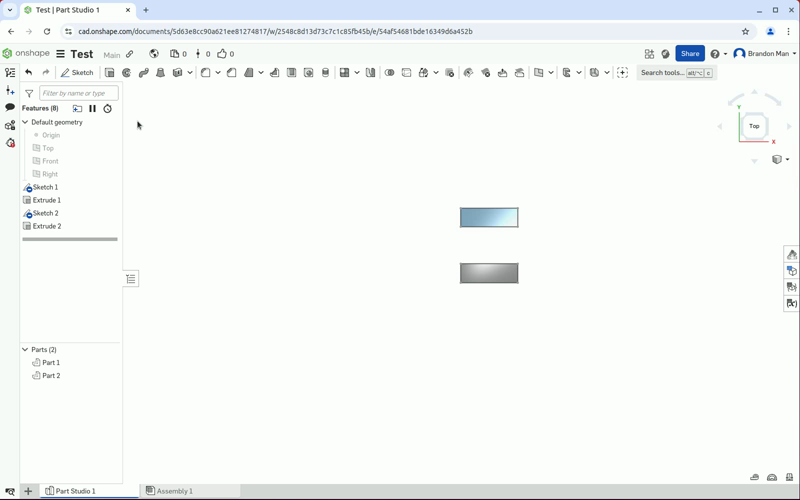
key(shift+h)
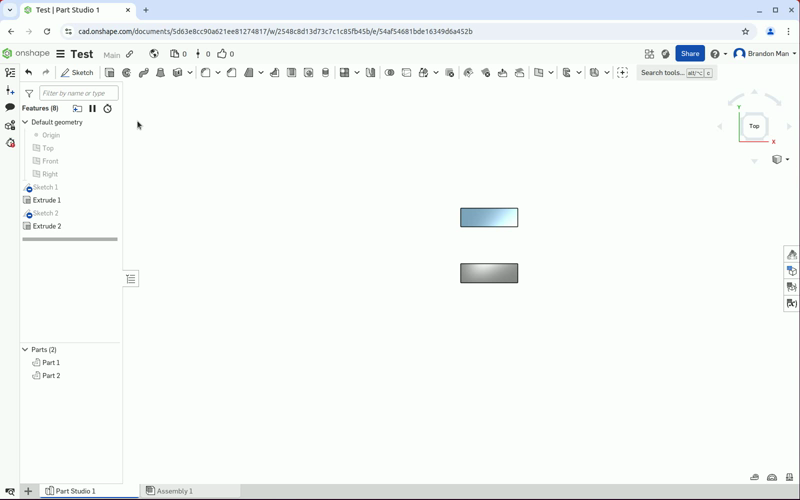
mouse_move(73, 189)
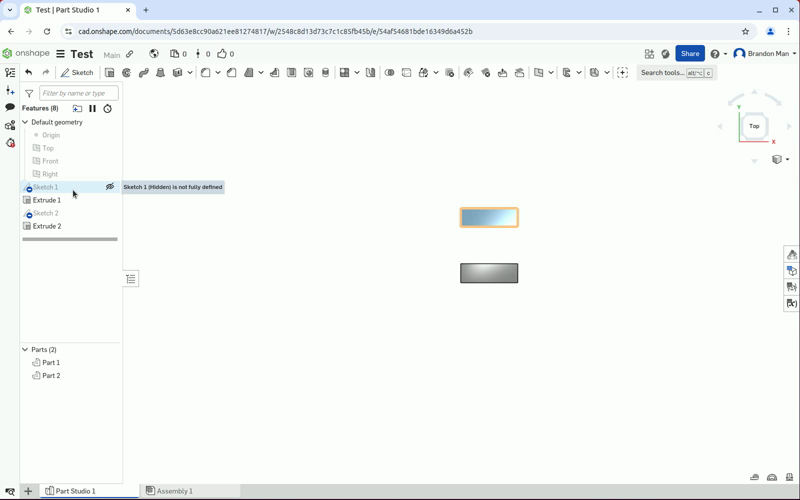
click(73, 189)
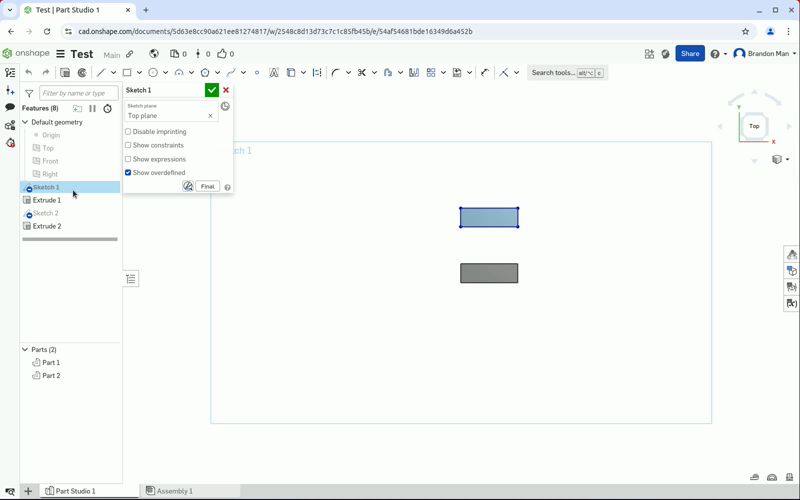
mouse_move(229, 92)
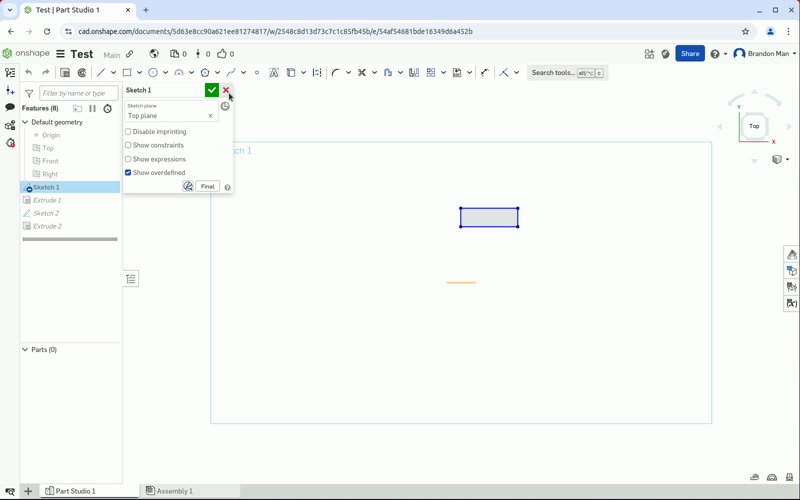
click(229, 92)
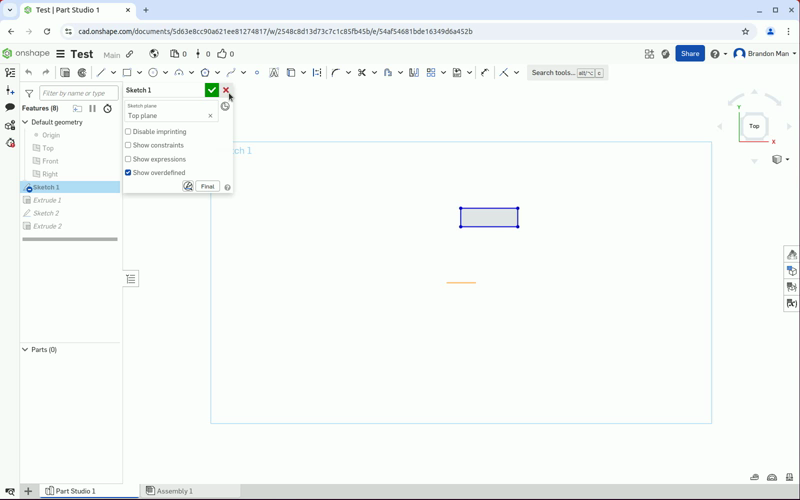
key(shift+s)
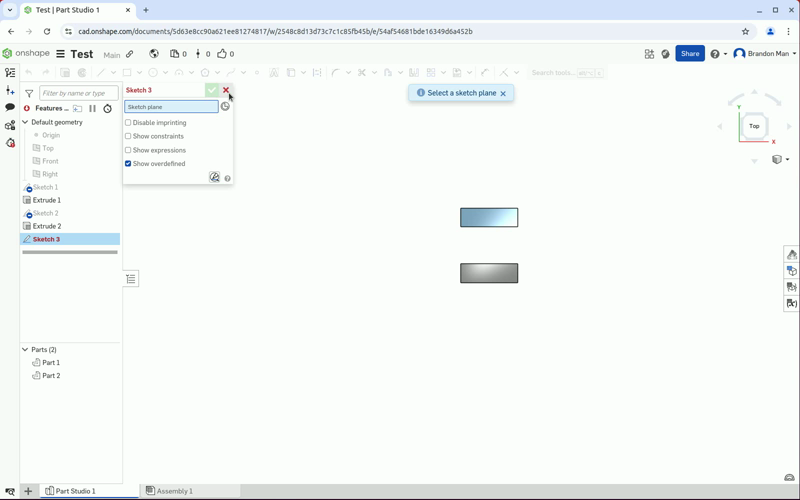
mouse_move(73, 150)
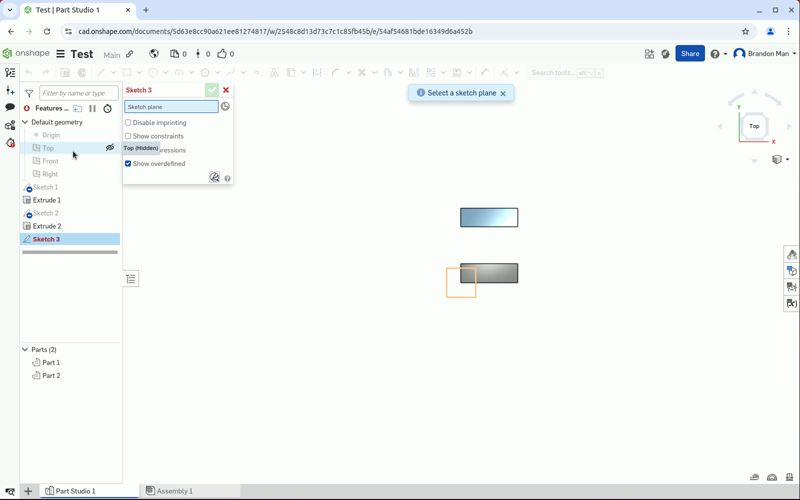
click(73, 150)
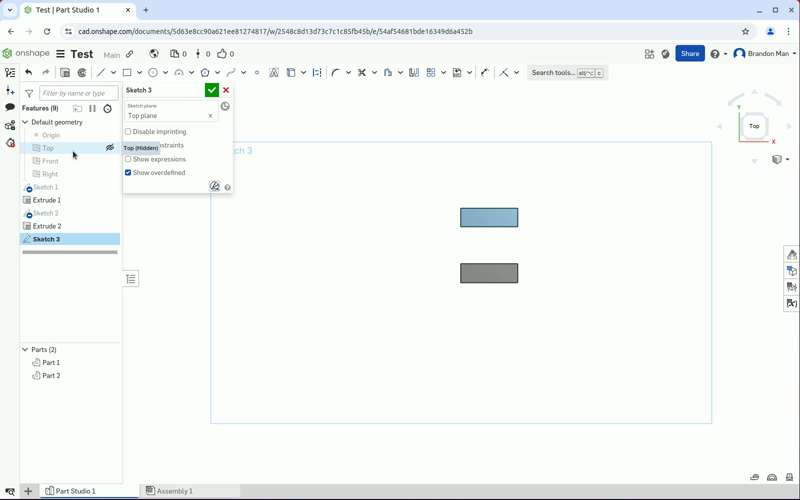
mouse_move(73, 352)
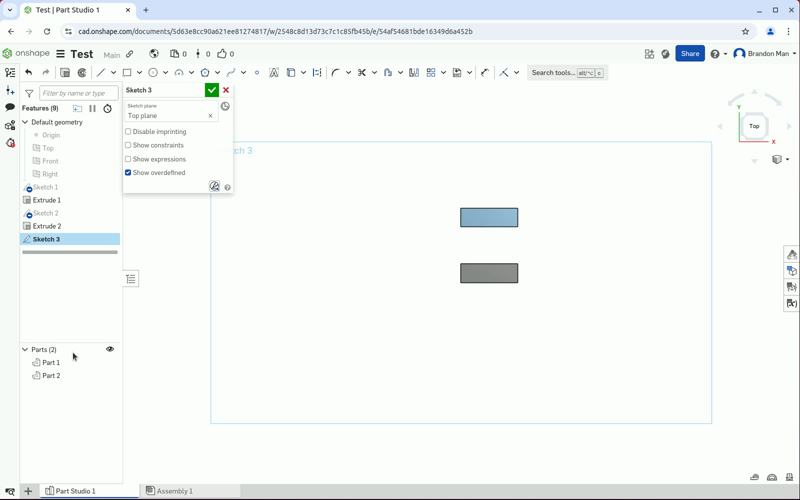
key(y)
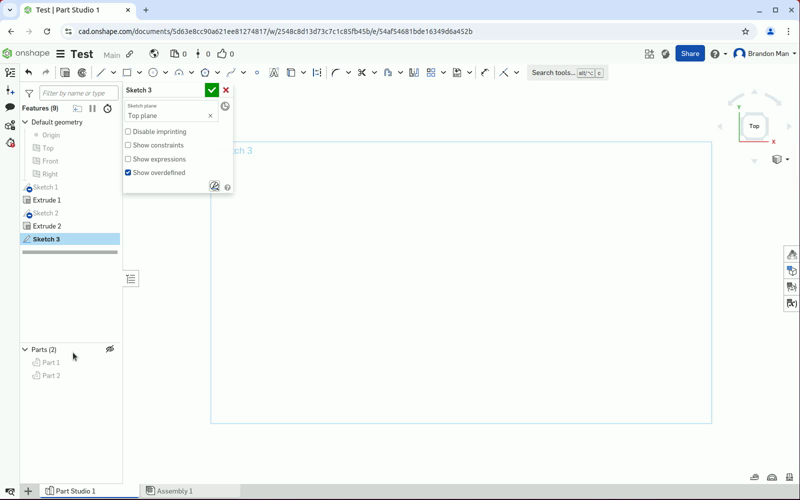
key(l)
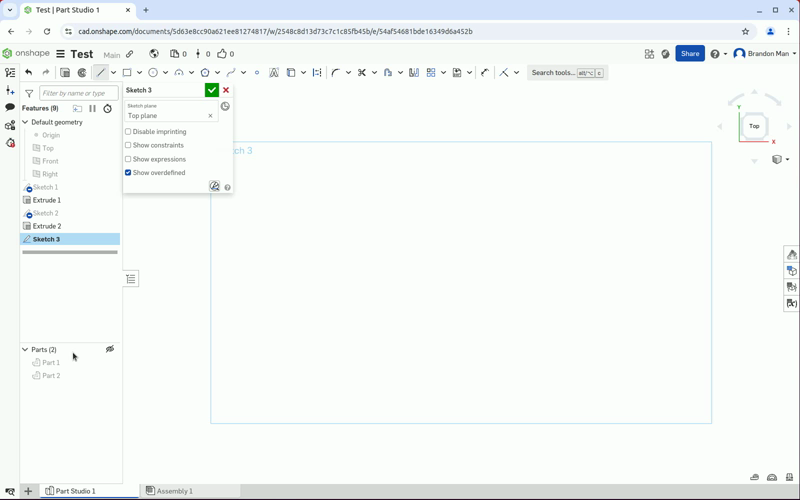
key_down(shift)
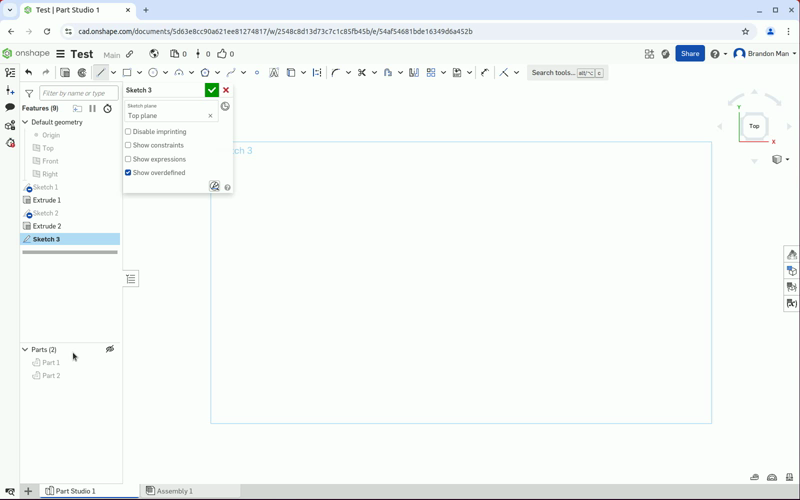
mouse_move(460, 264)
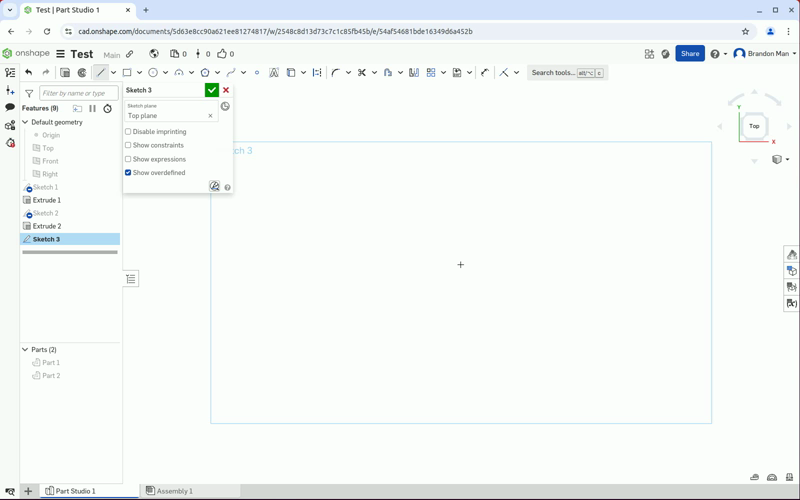
click(460, 264)
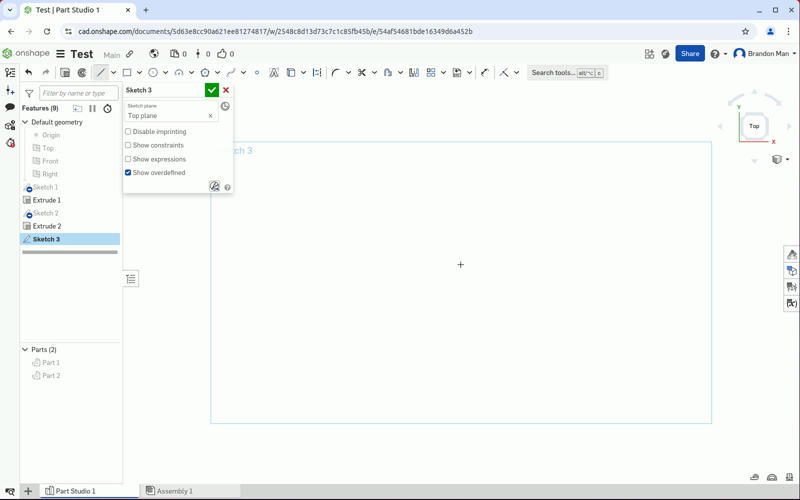
key_up(shift)
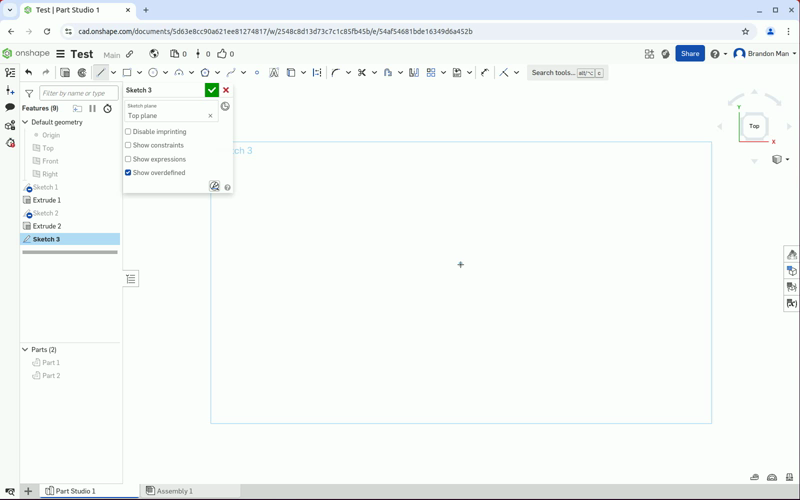
key_down(shift)
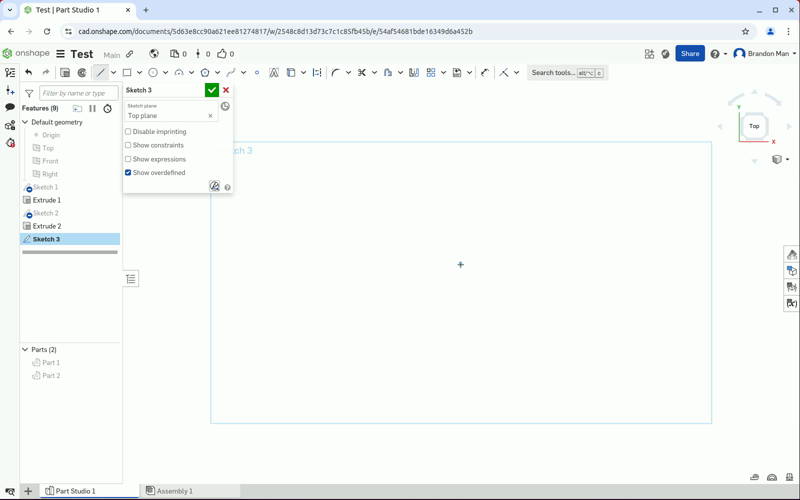
mouse_move(490, 264)
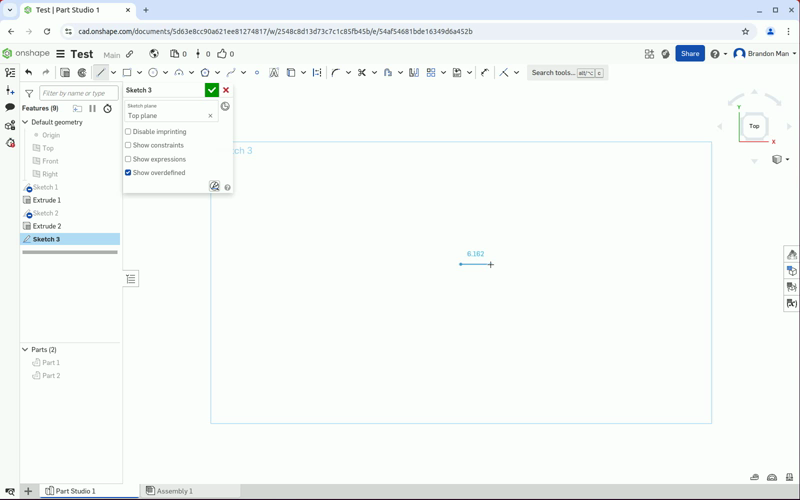
mouse_move(516, 264)
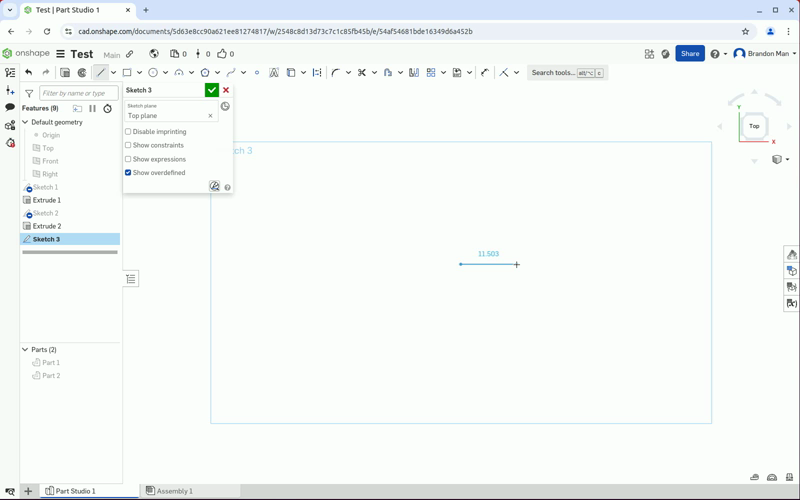
click(516, 264)
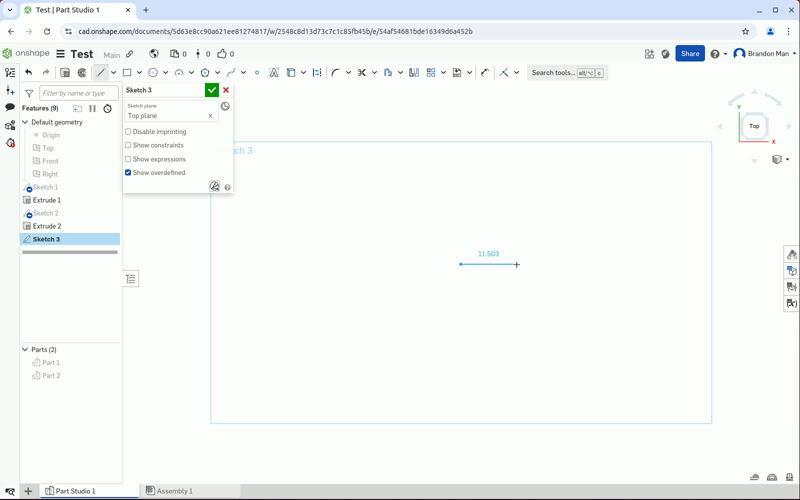
key_up(shift)
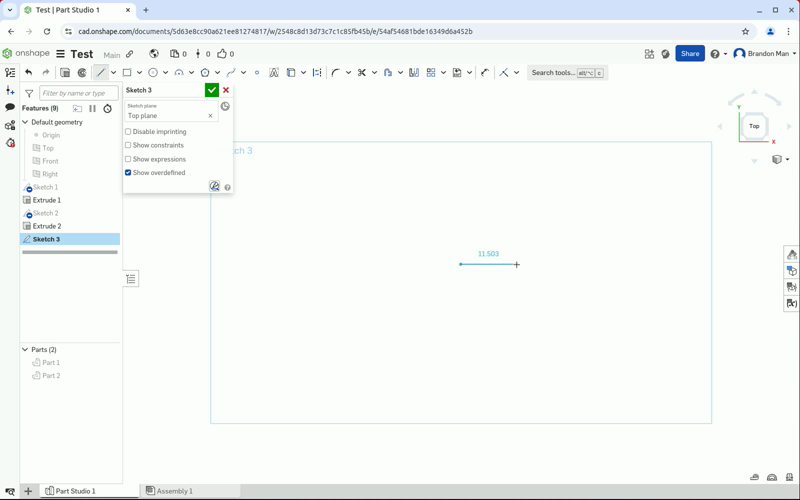
key_down(shift)
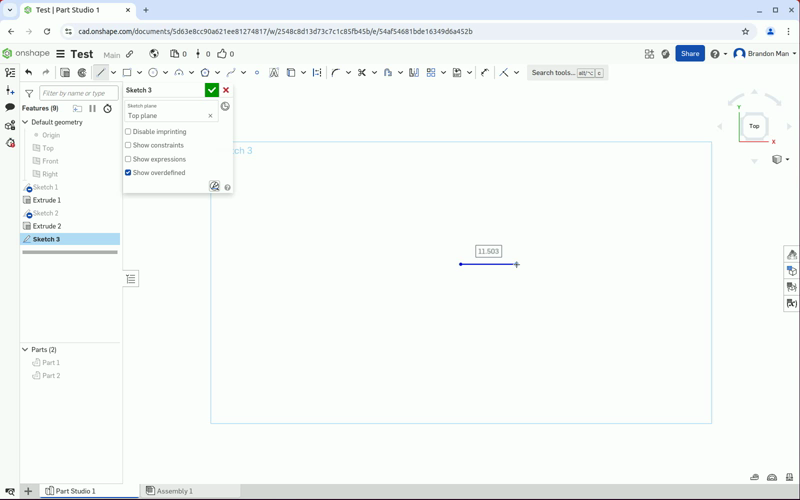
mouse_move(546, 264)
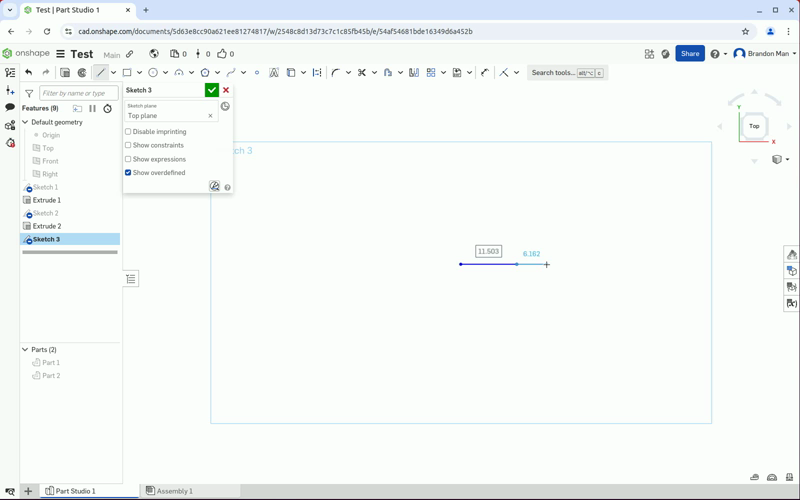
mouse_move(545, 264)
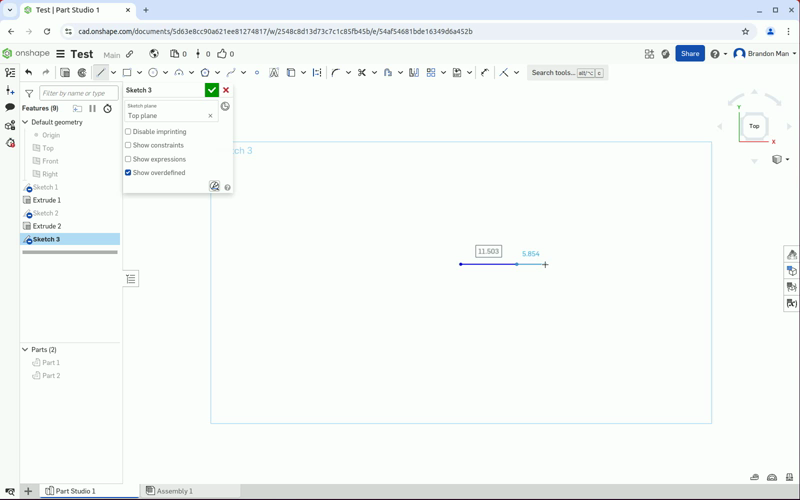
click(545, 264)
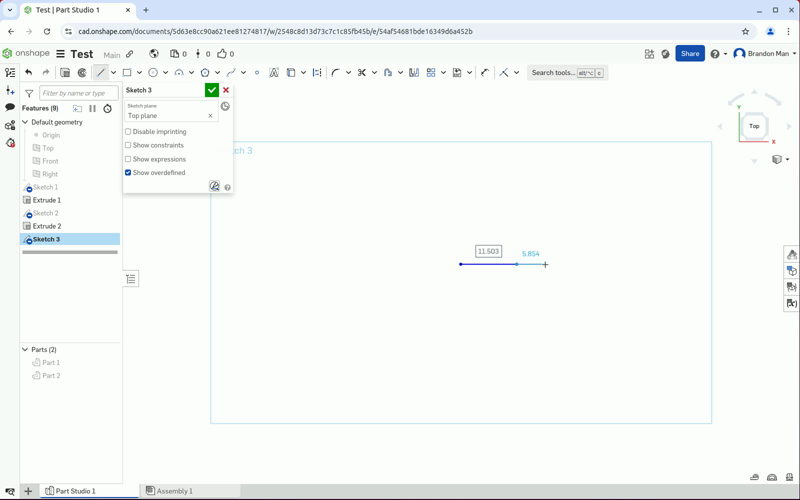
key_up(shift)
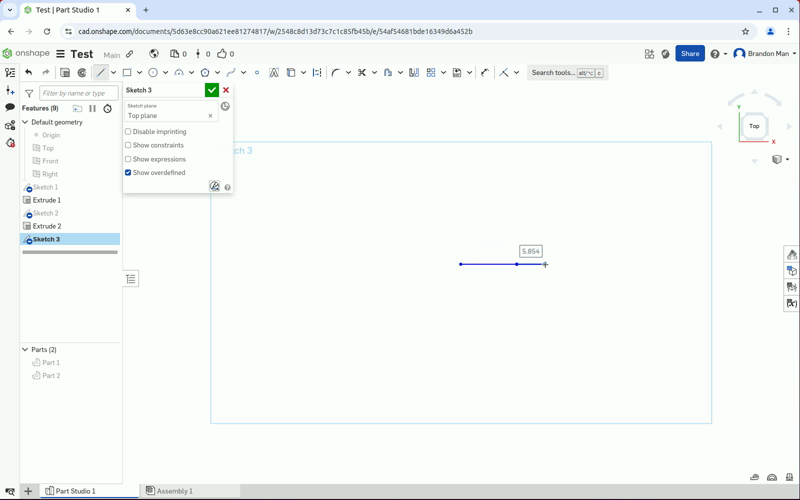
key_down(shift)
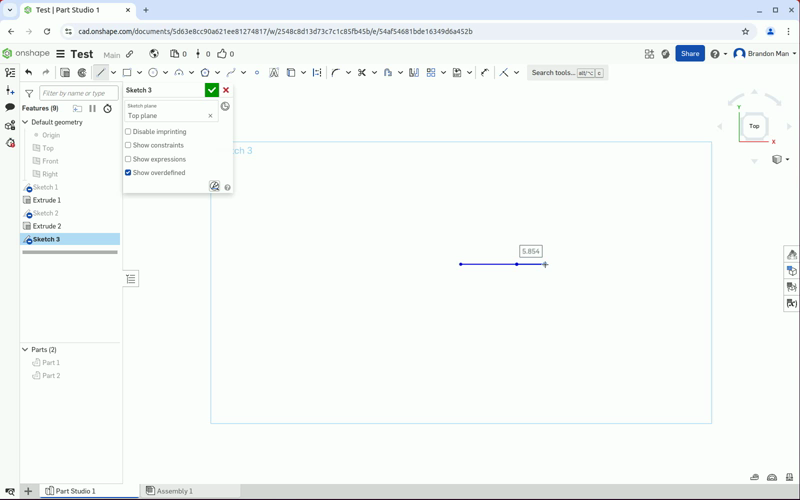
mouse_move(575, 264)
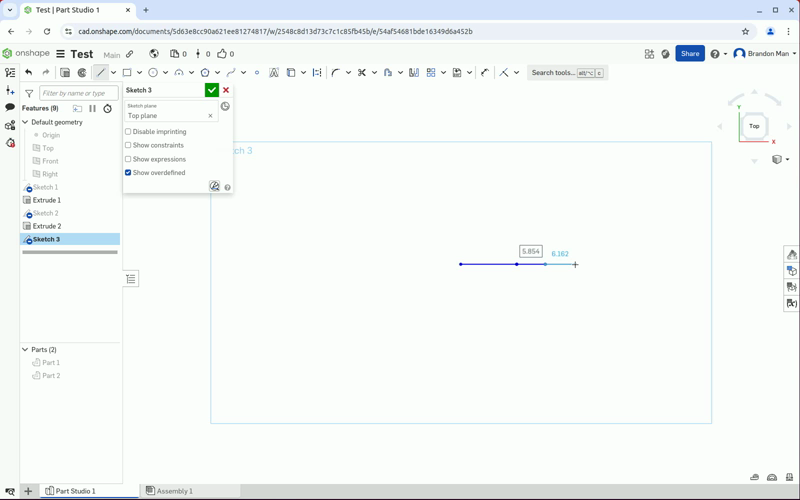
mouse_move(545, 226)
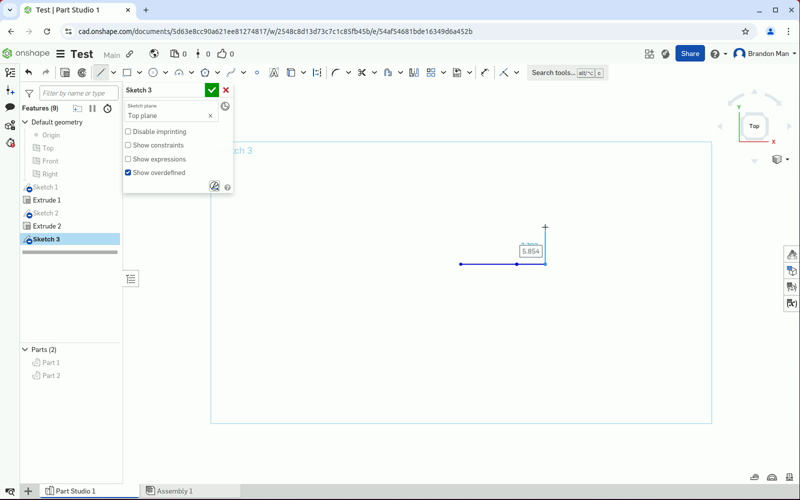
click(545, 226)
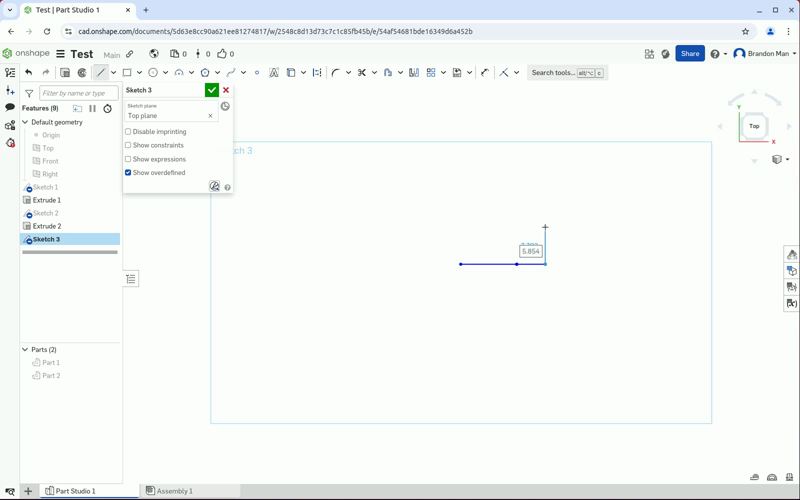
key_up(shift)
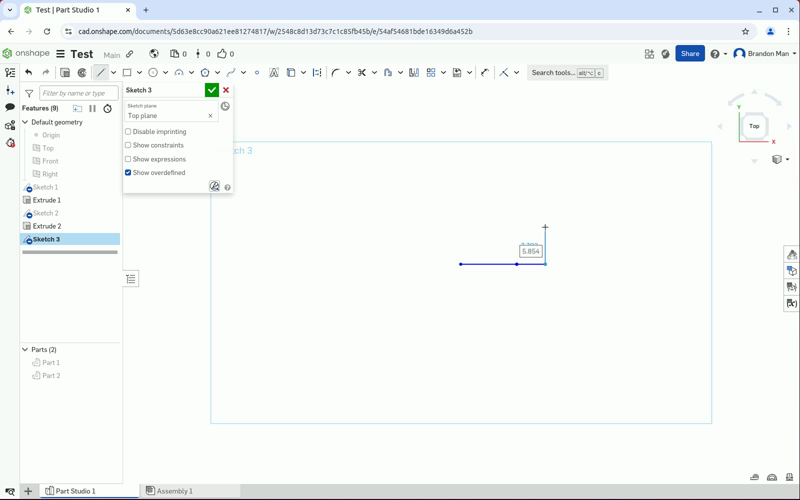
key_down(shift)
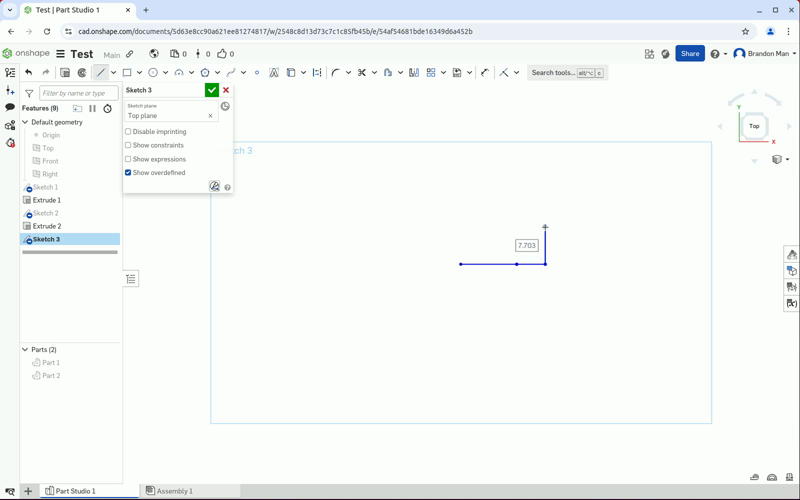
mouse_move(575, 226)
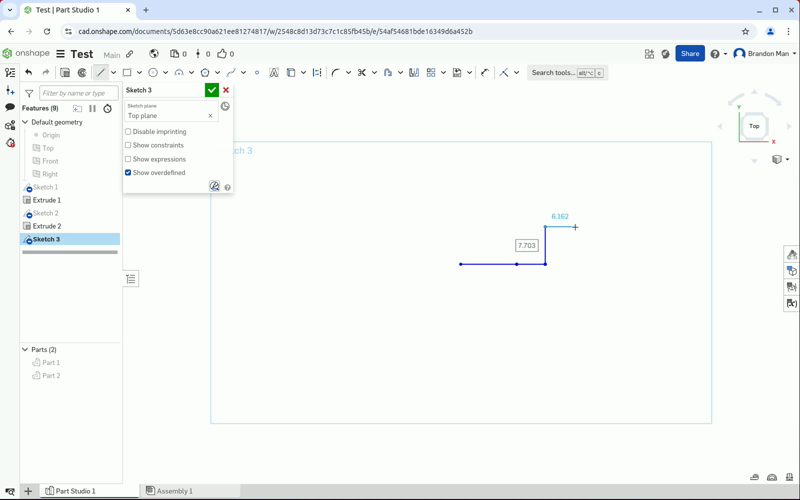
mouse_move(516, 226)
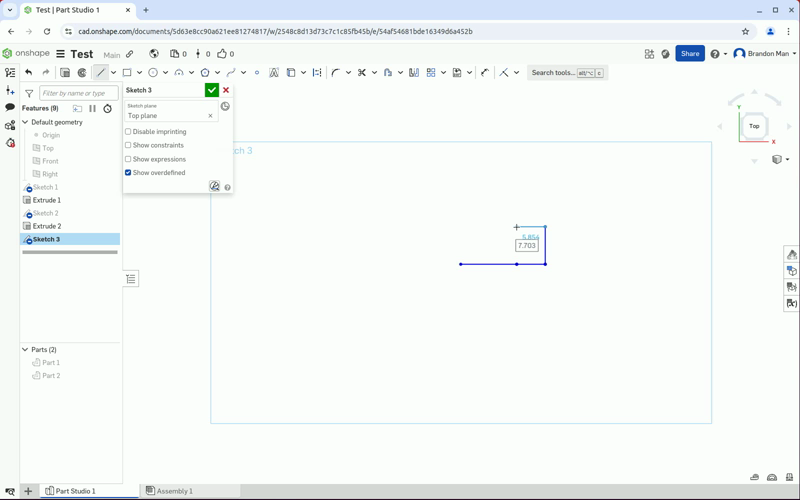
click(516, 226)
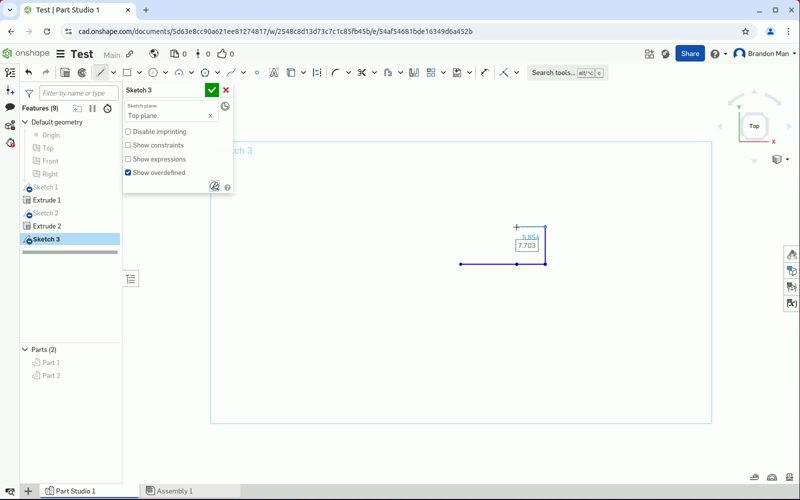
key_up(shift)
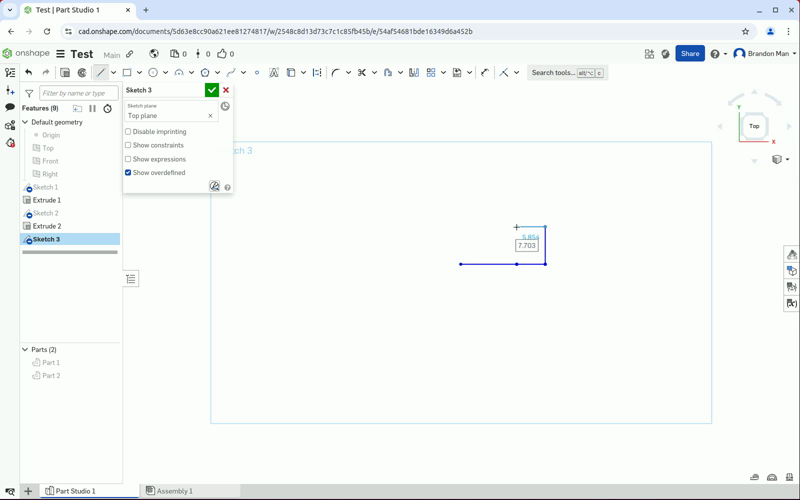
key_down(shift)
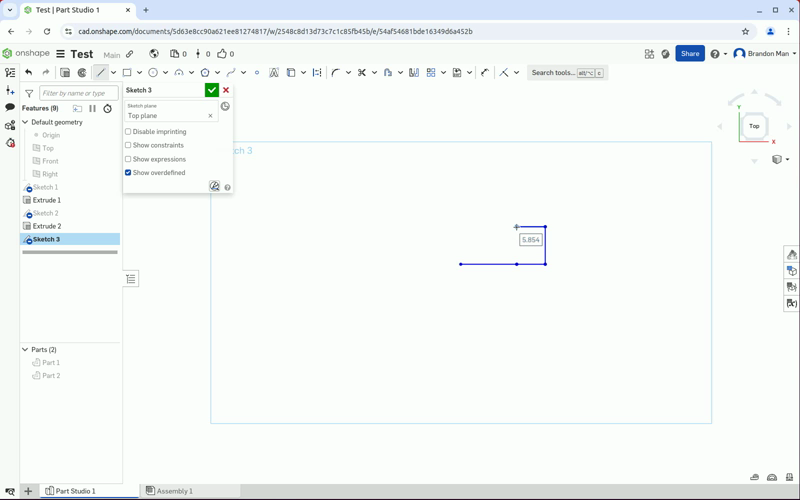
mouse_move(546, 226)
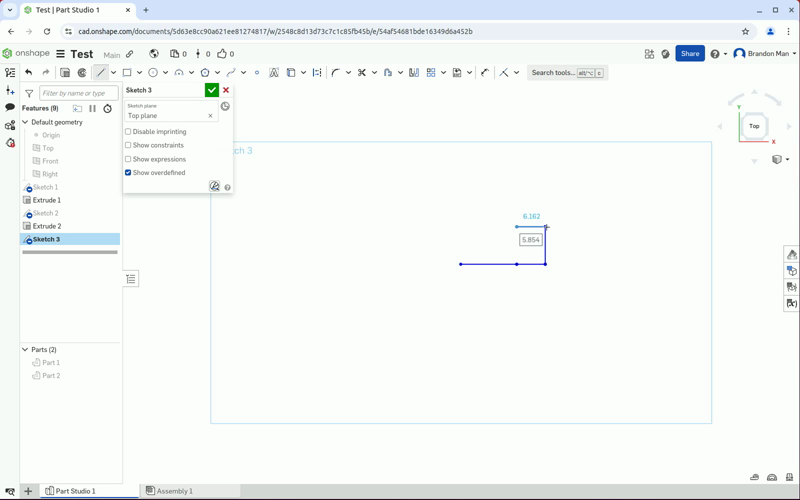
mouse_move(460, 226)
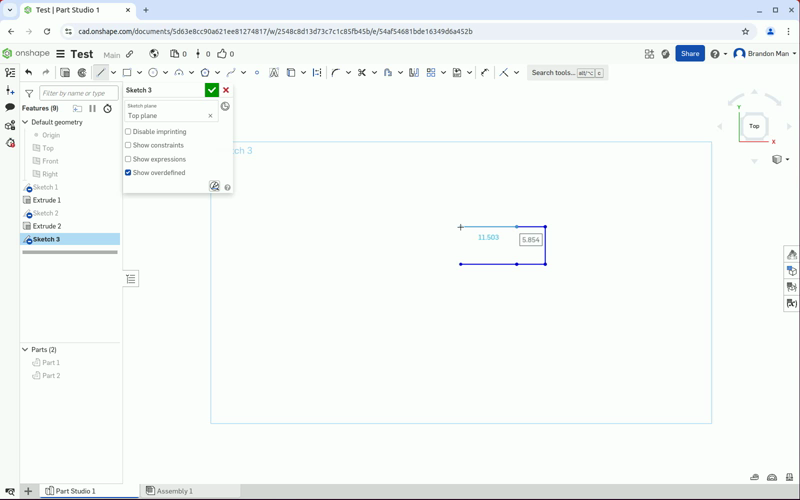
click(460, 226)
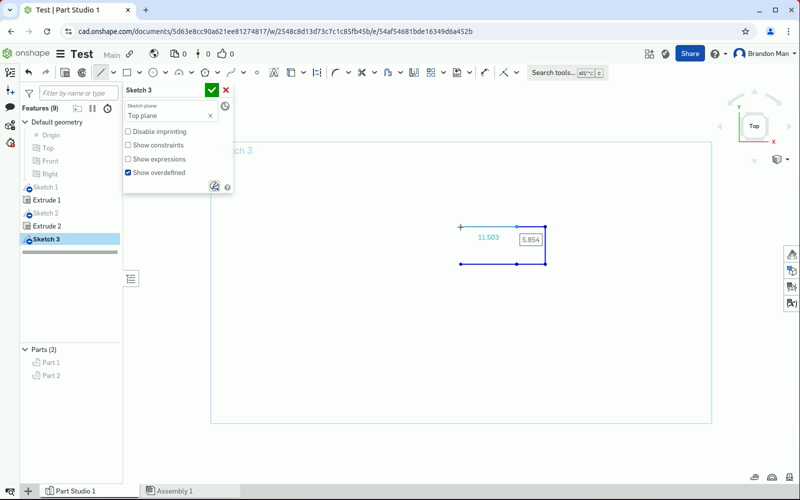
key_up(shift)
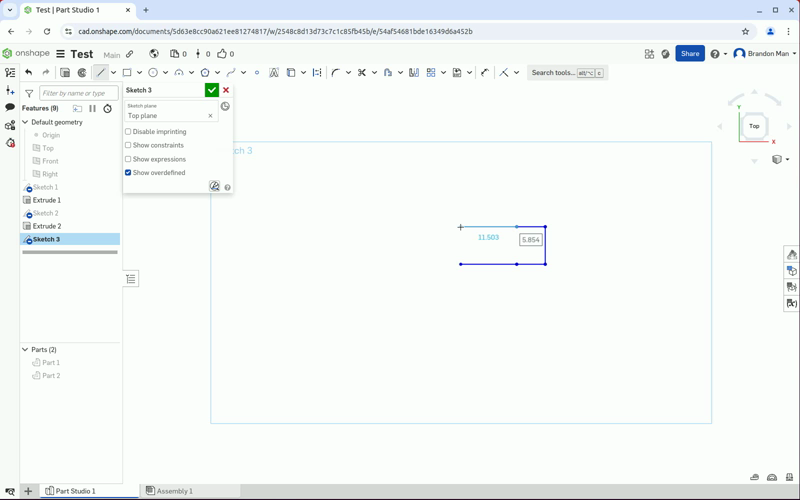
mouse_move(490, 226)
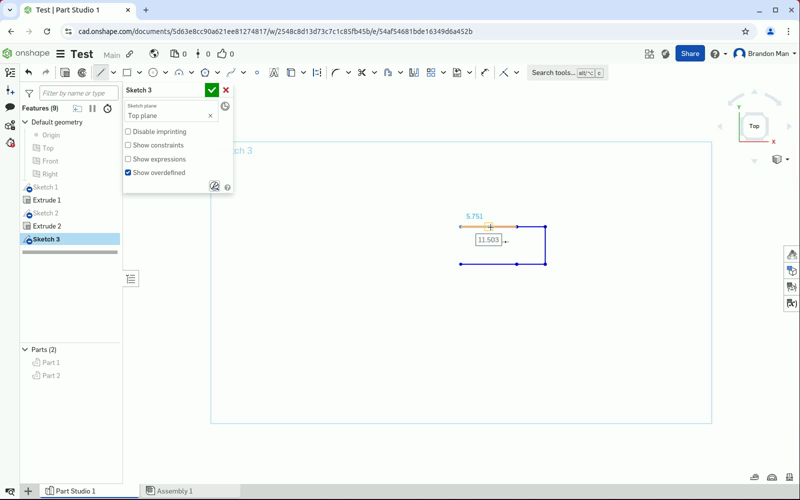
key_down(shift)
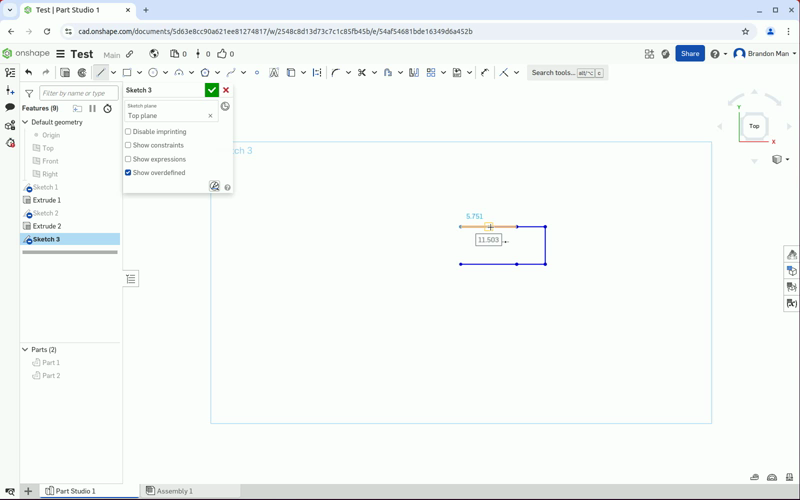
mouse_move(460, 264)
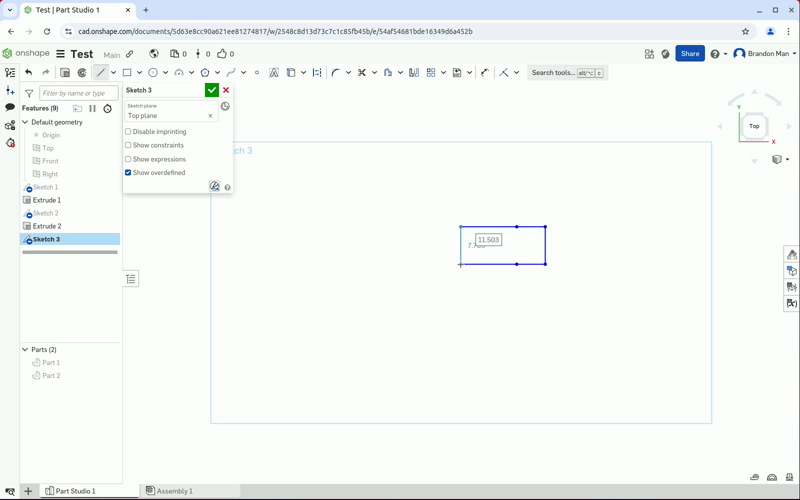
key_up(shift)
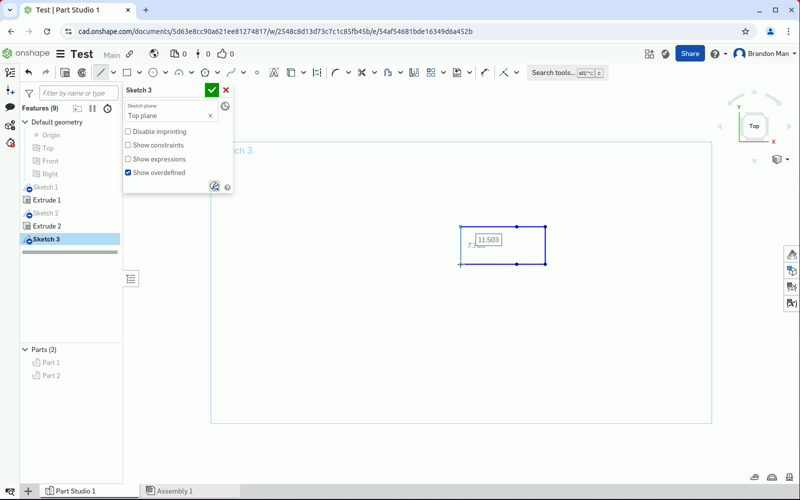
click(460, 264)
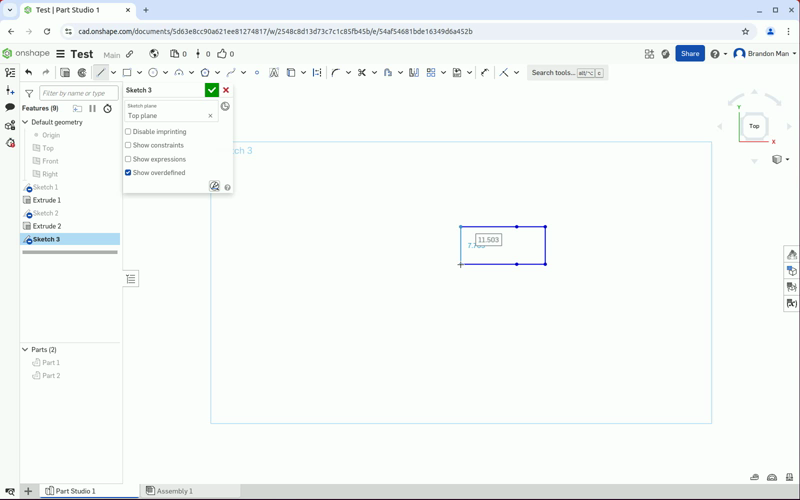
key(esc)
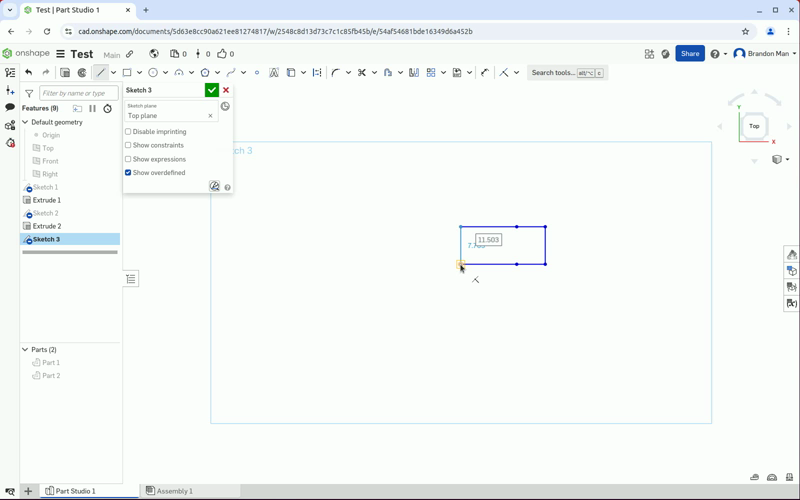
mouse_move(529, 245)
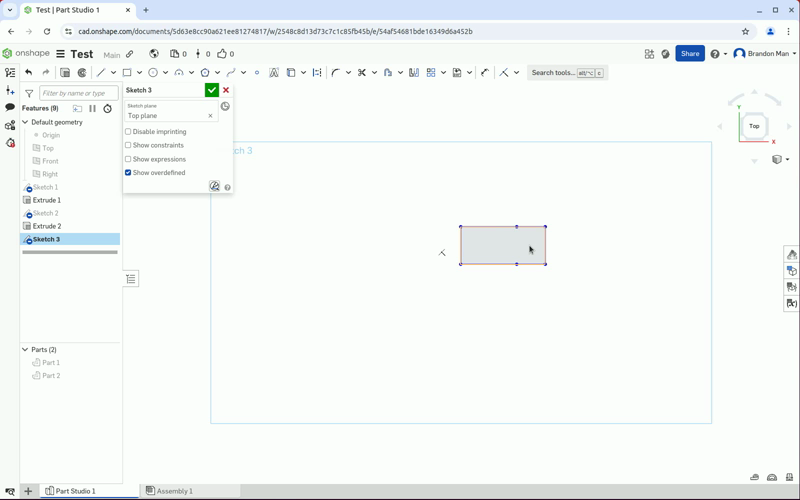
click(529, 245)
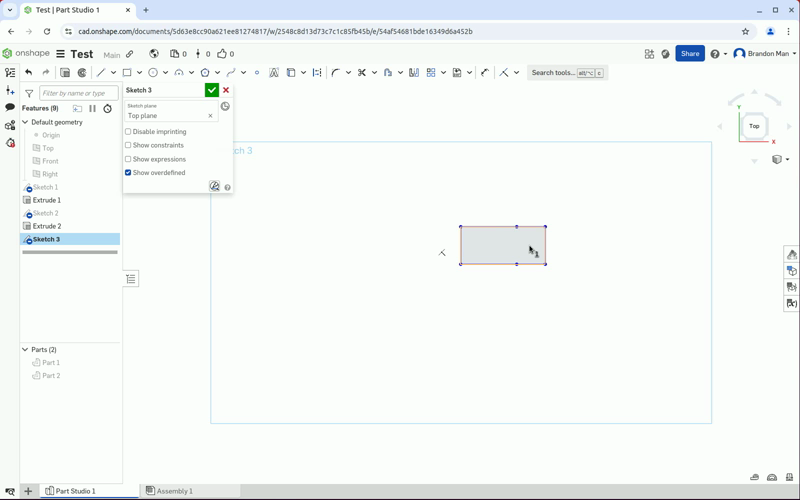
mouse_move(73, 352)
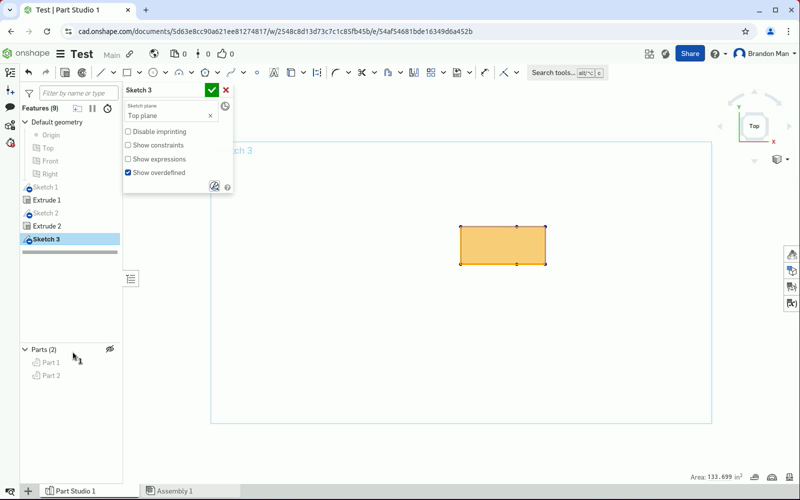
key(shift+y)
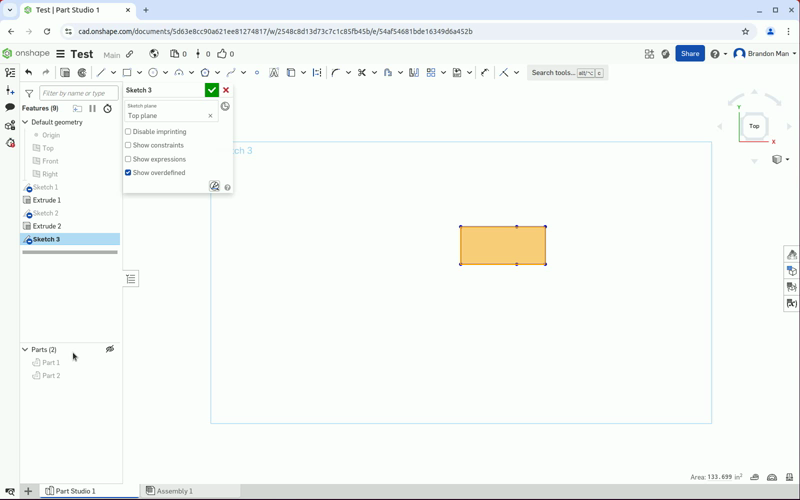
key(shift+e)
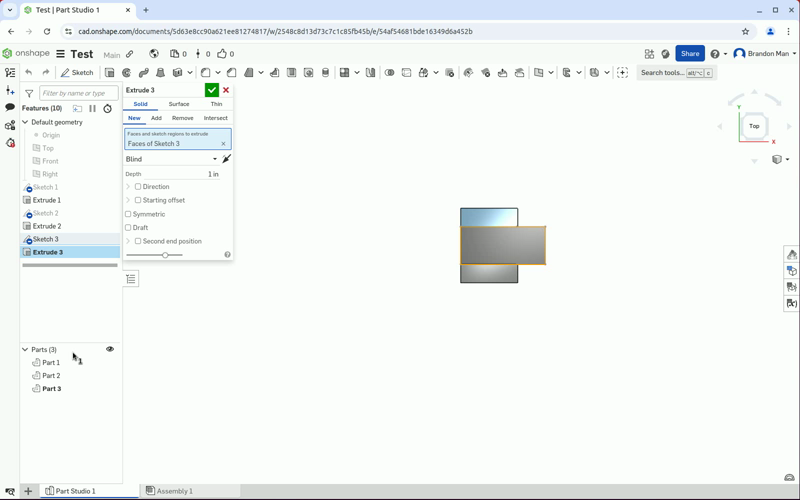
mouse_move(143, 106)
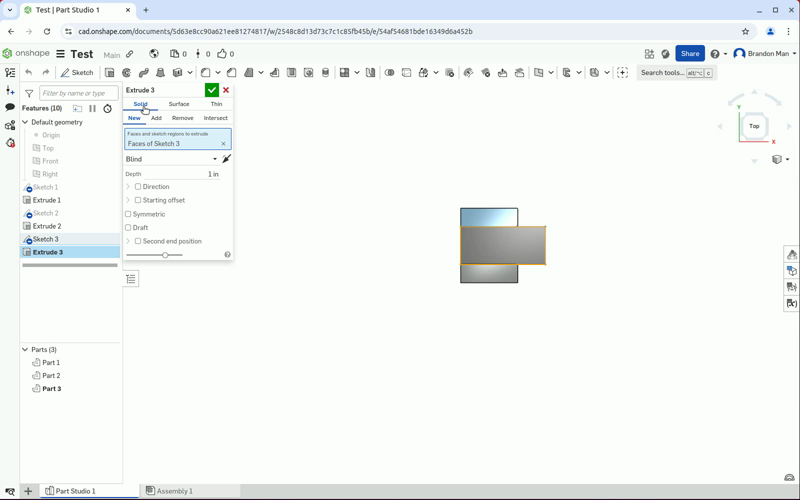
click(143, 106)
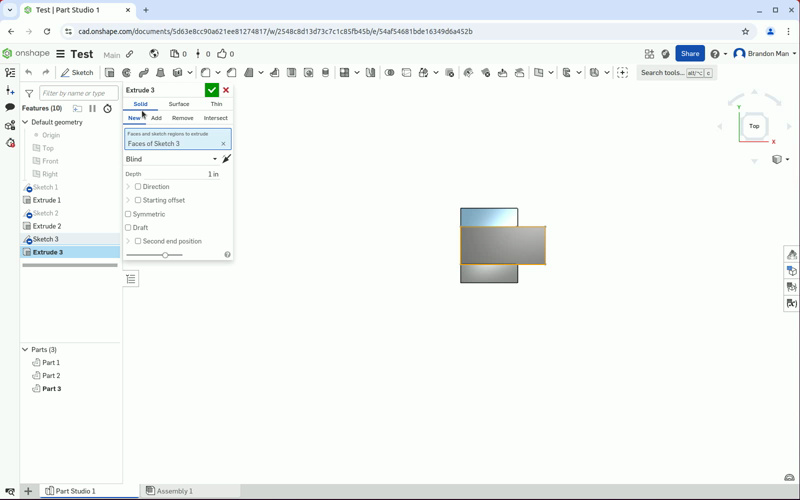
mouse_move(137, 120)
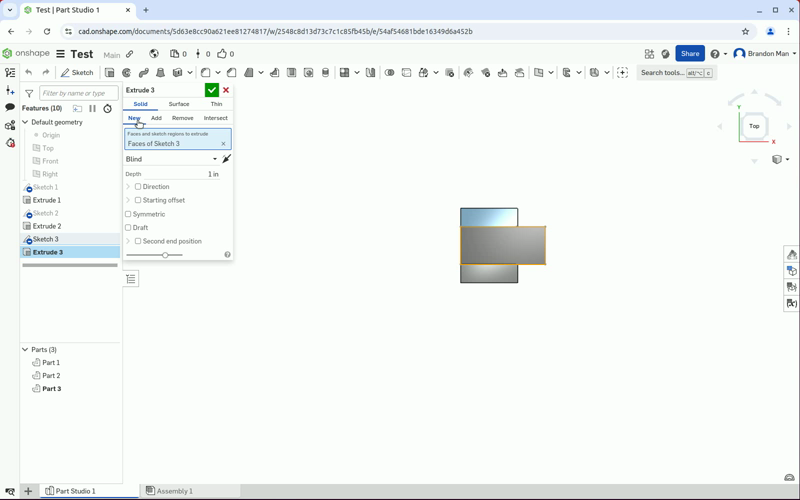
click(137, 120)
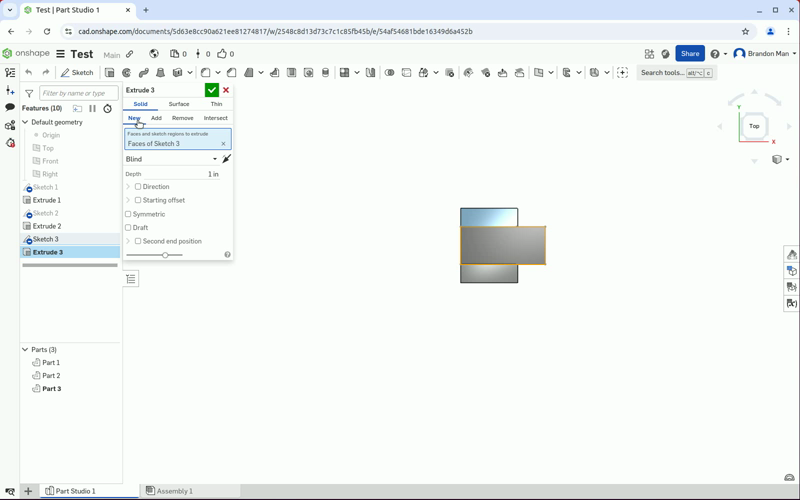
key(tab, 4)
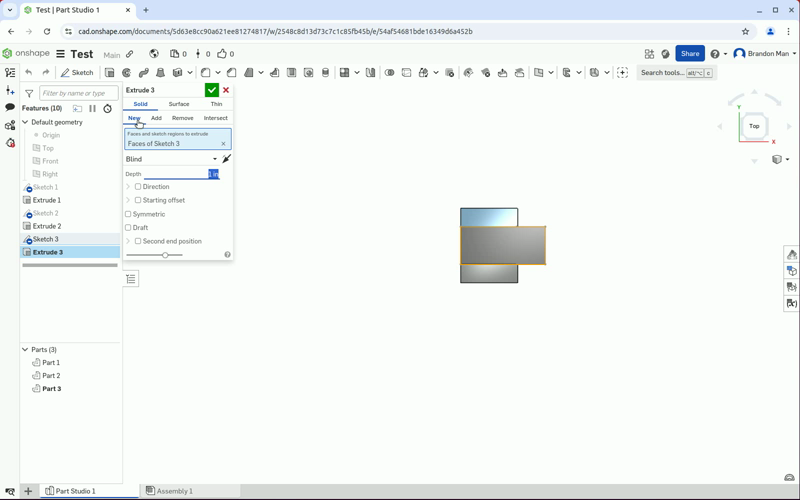
text(7.703)
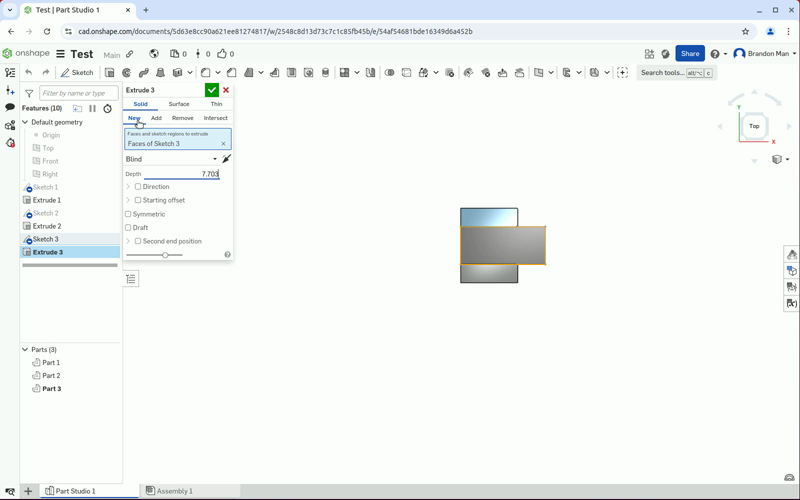
key(enter)
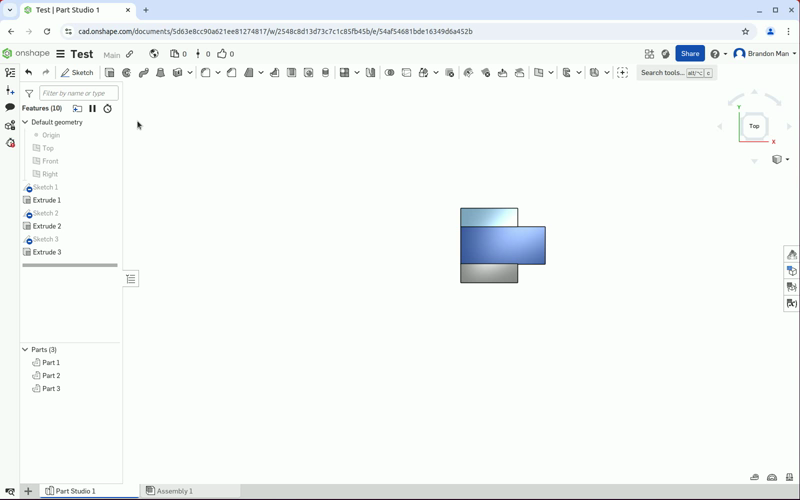
key(shift+h)
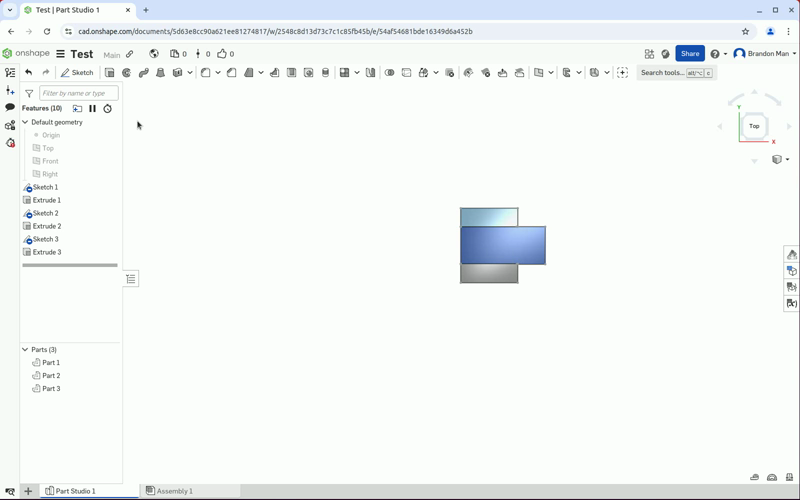
key(shift+h)
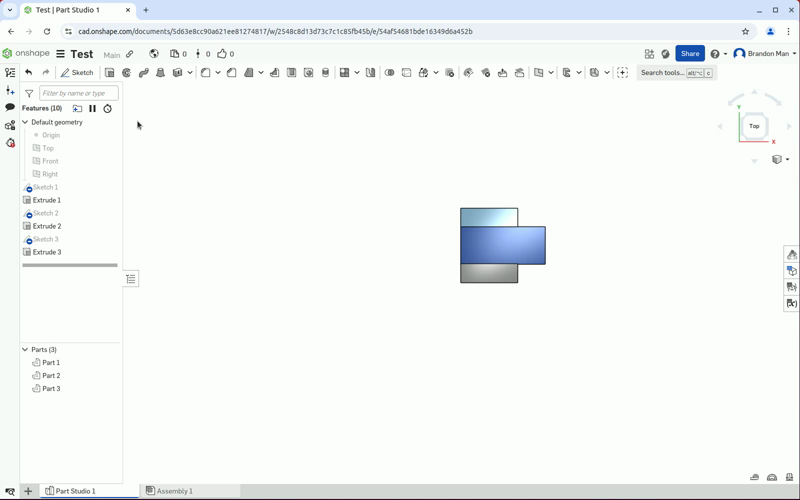
mouse_move(73, 189)
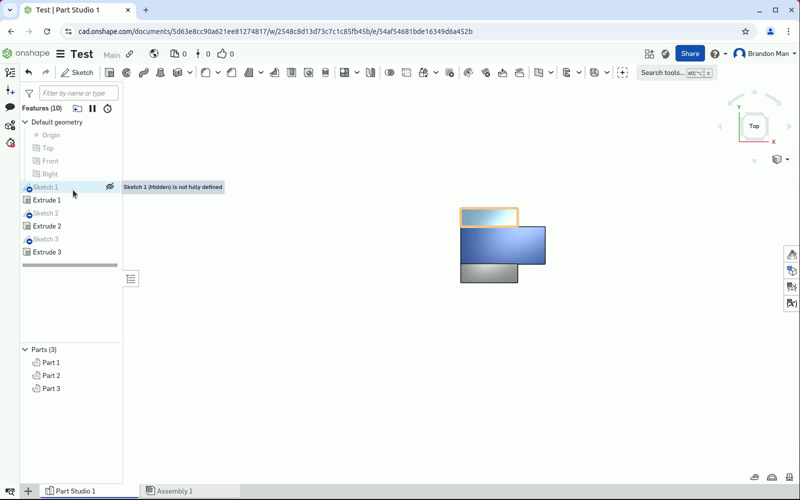
click(73, 189)
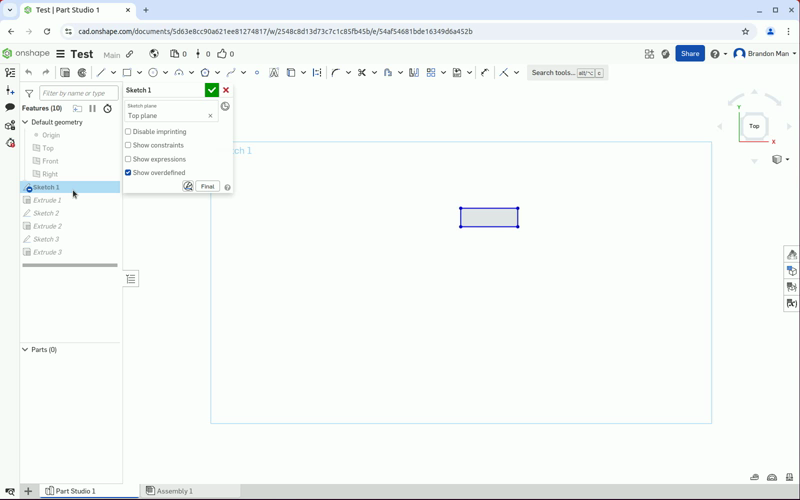
mouse_move(229, 92)
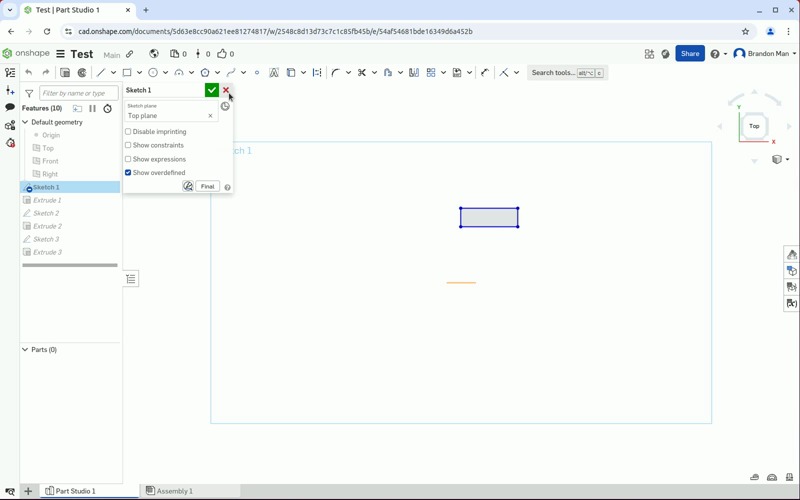
click(229, 92)
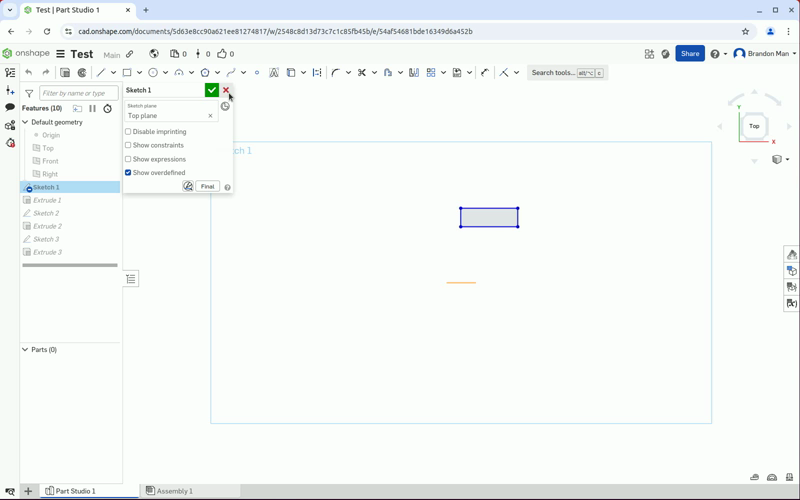
key(shift+s)
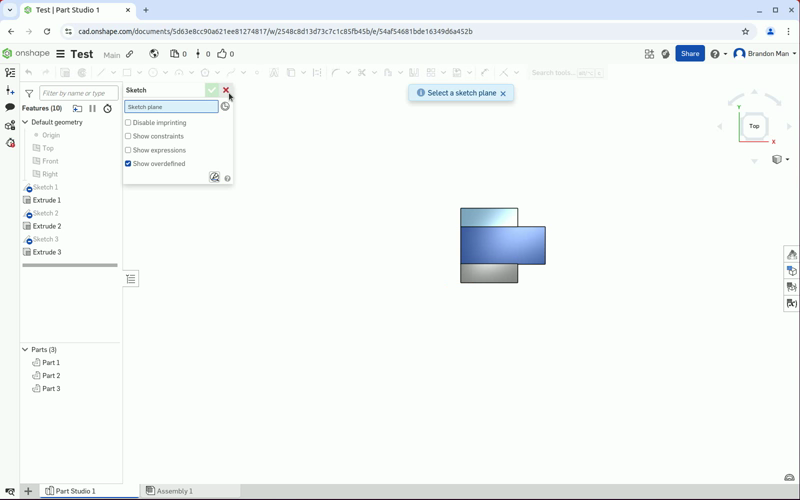
mouse_move(73, 150)
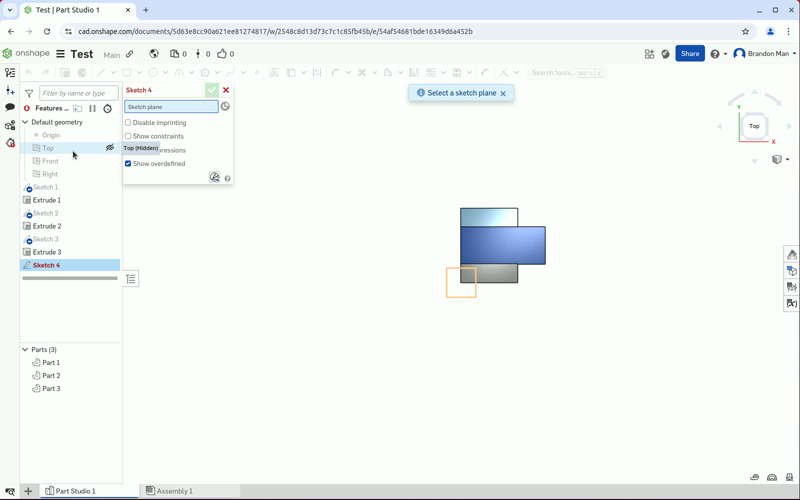
click(73, 150)
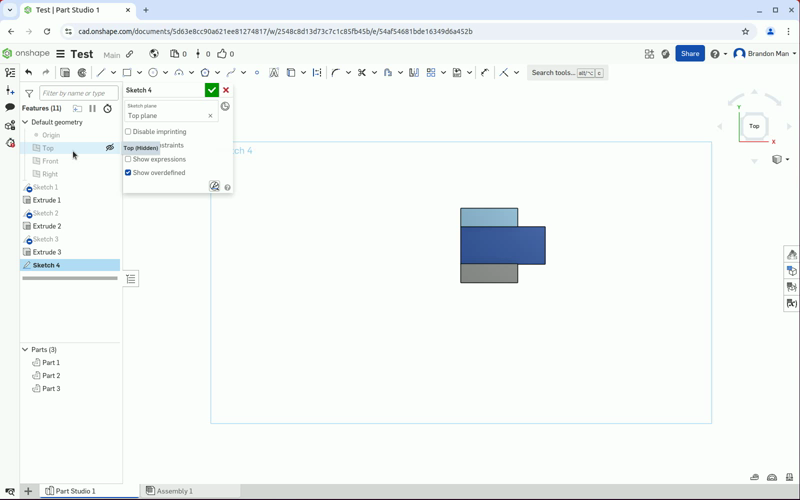
mouse_move(73, 352)
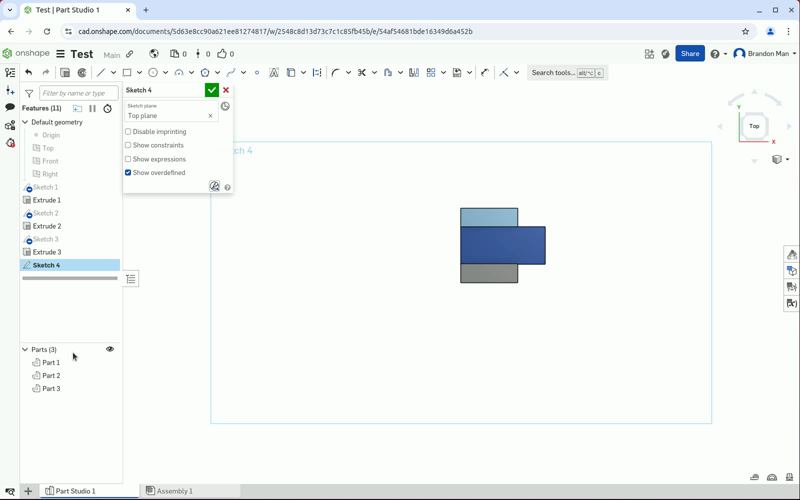
key(y)
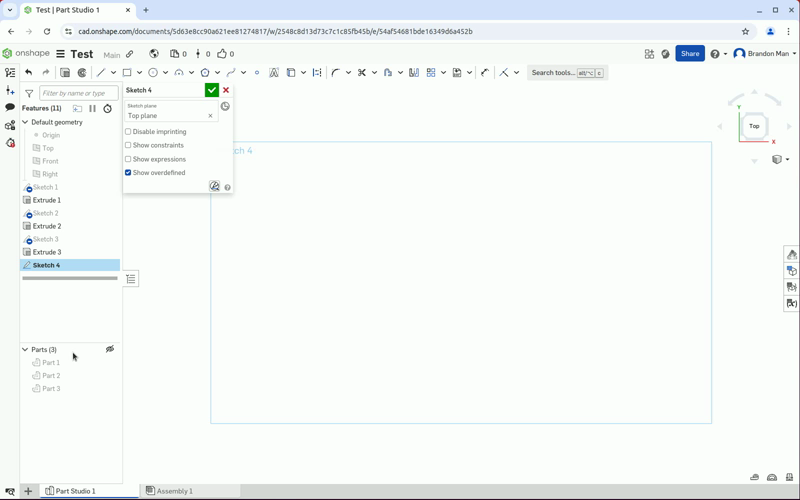
key(l)
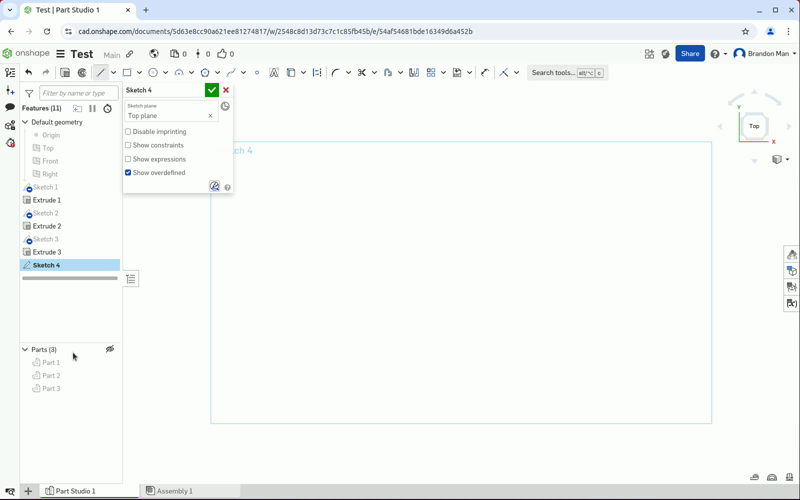
key_down(shift)
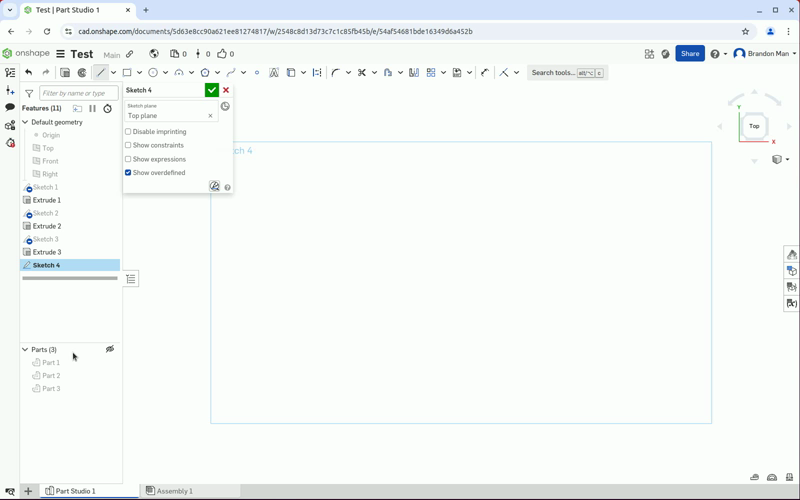
mouse_move(516, 282)
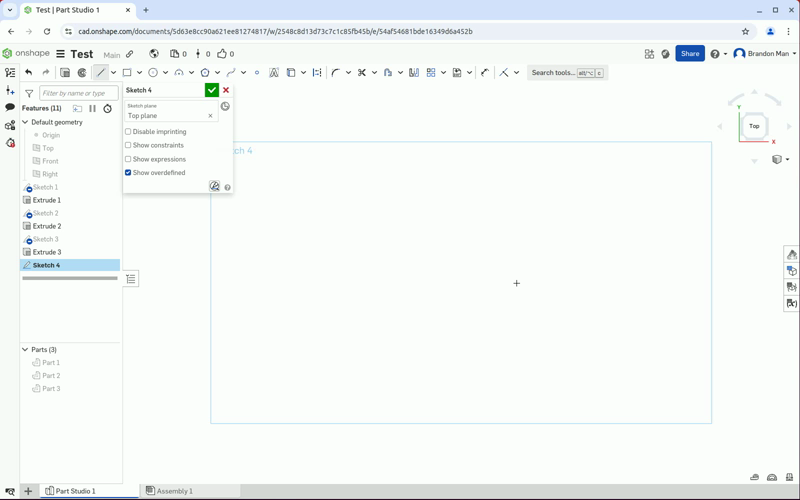
click(516, 282)
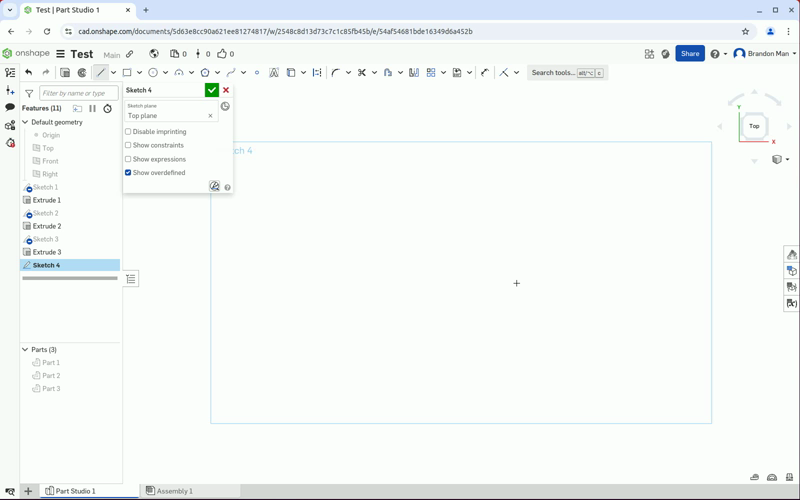
key_up(shift)
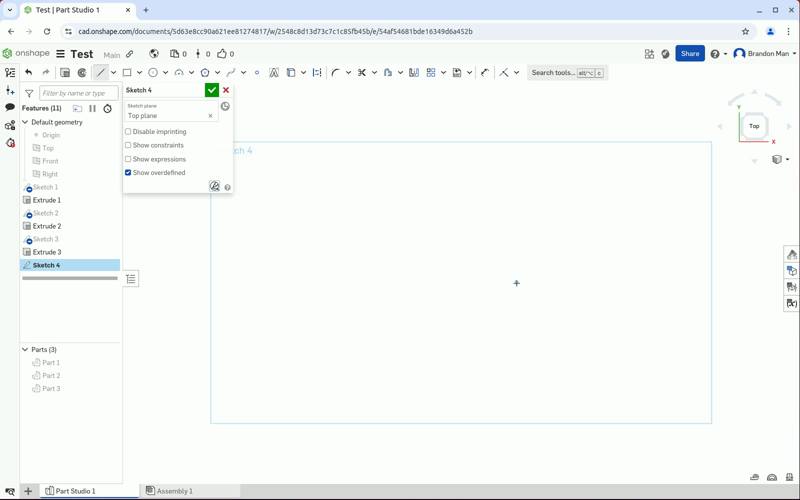
key_down(shift)
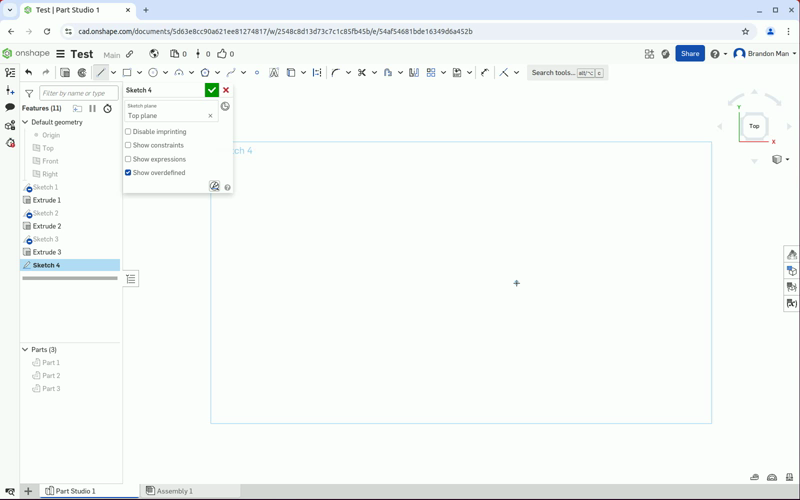
mouse_move(546, 282)
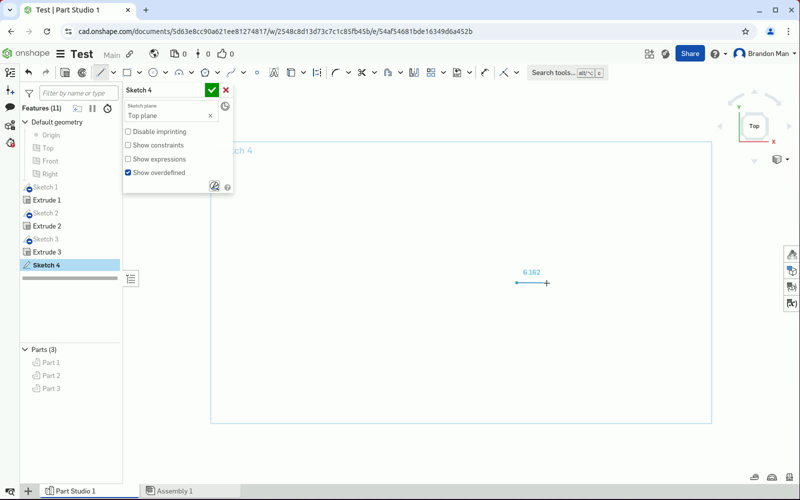
mouse_move(573, 282)
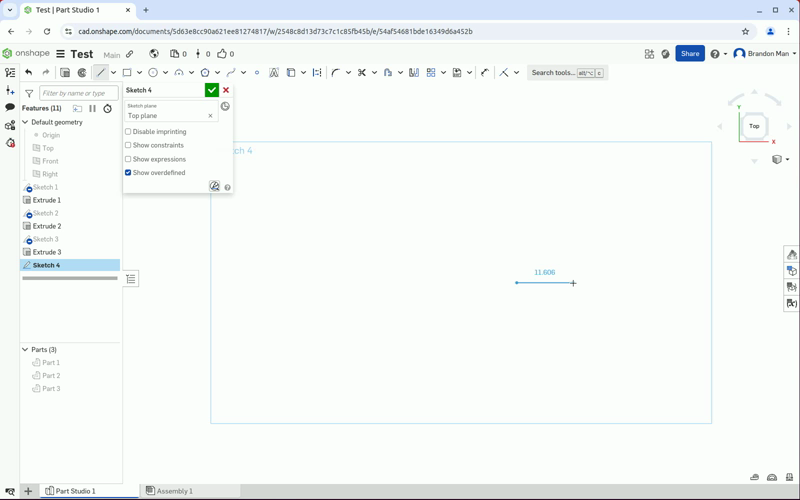
click(573, 282)
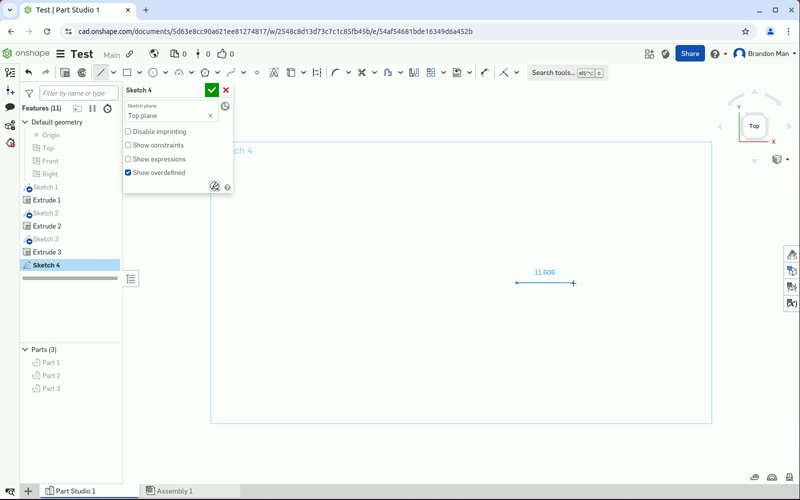
key_up(shift)
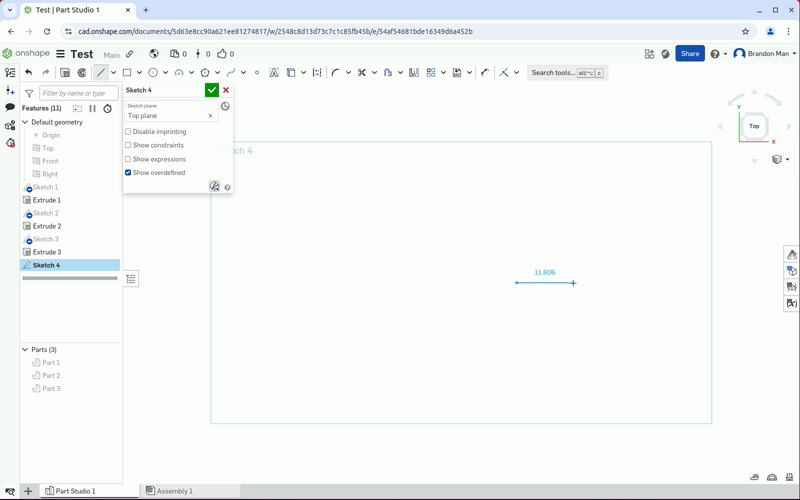
key_down(shift)
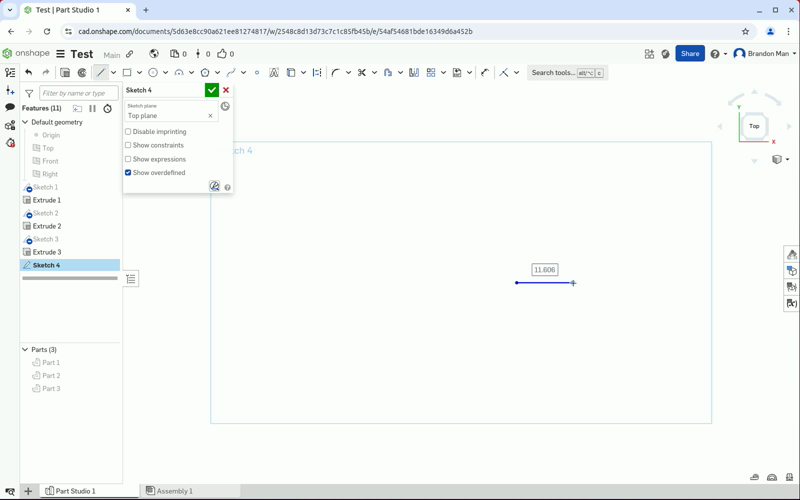
mouse_move(573, 207)
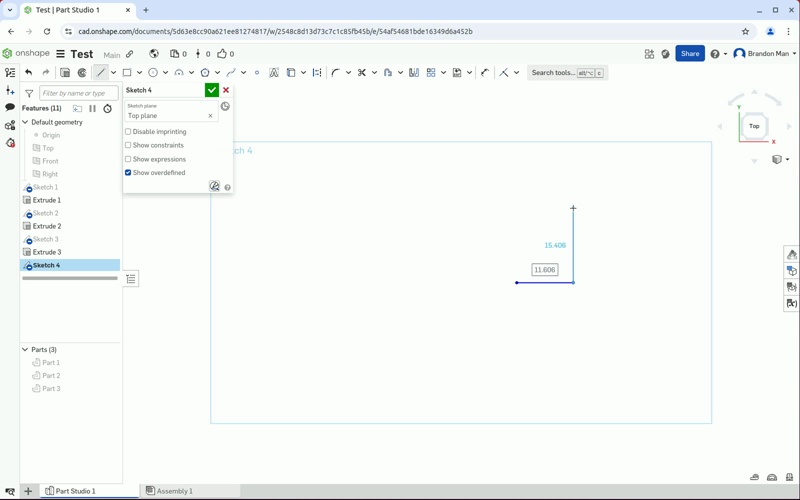
click(573, 207)
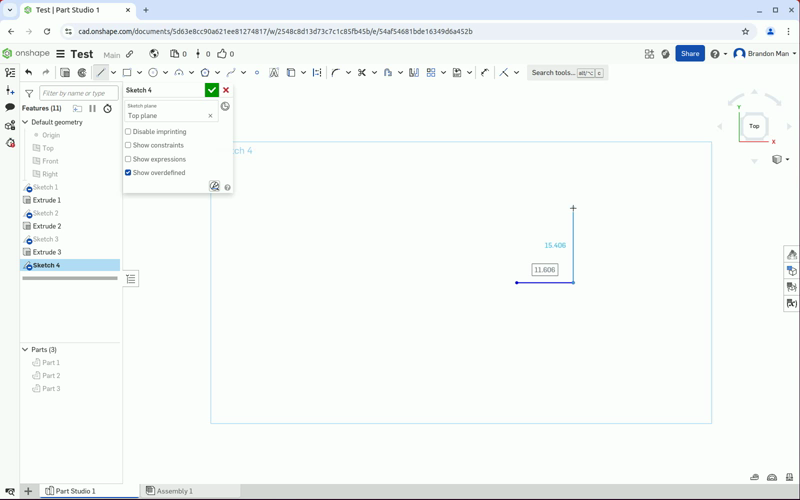
key_up(shift)
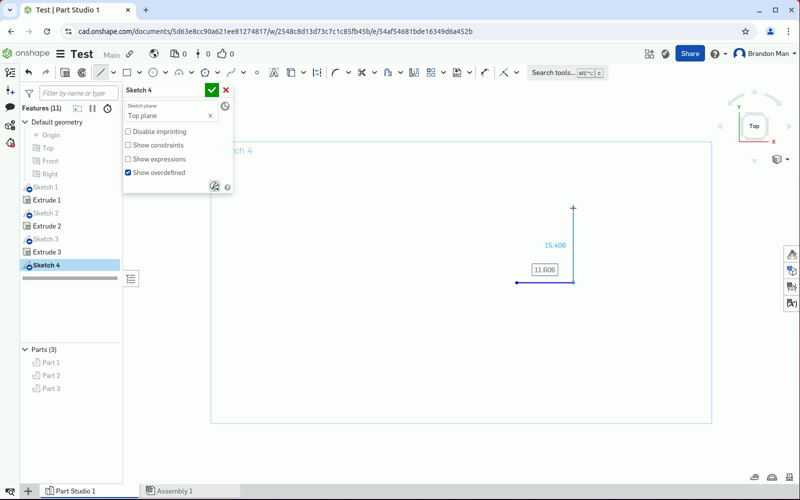
key_down(shift)
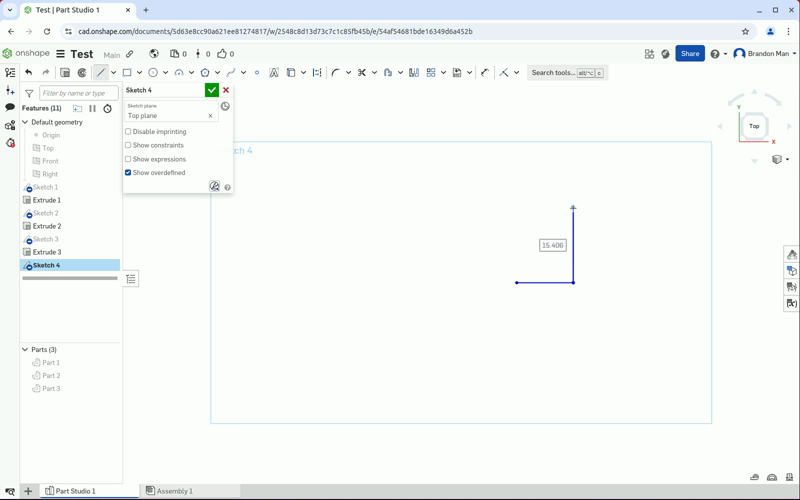
mouse_move(589, 207)
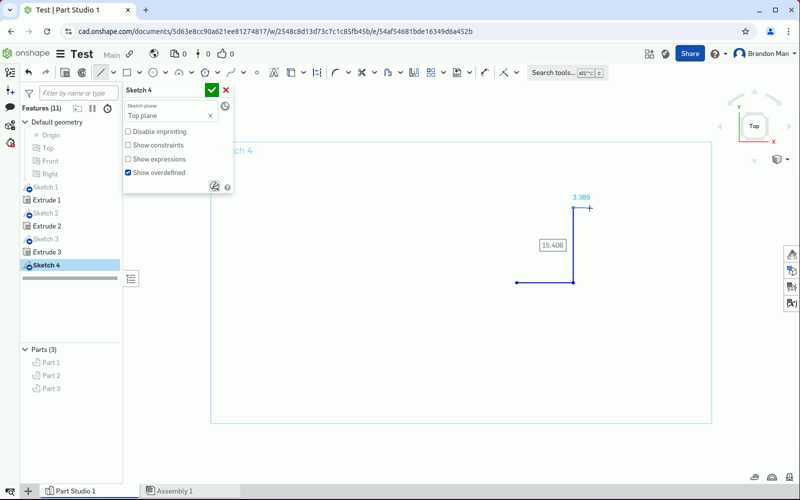
mouse_move(516, 207)
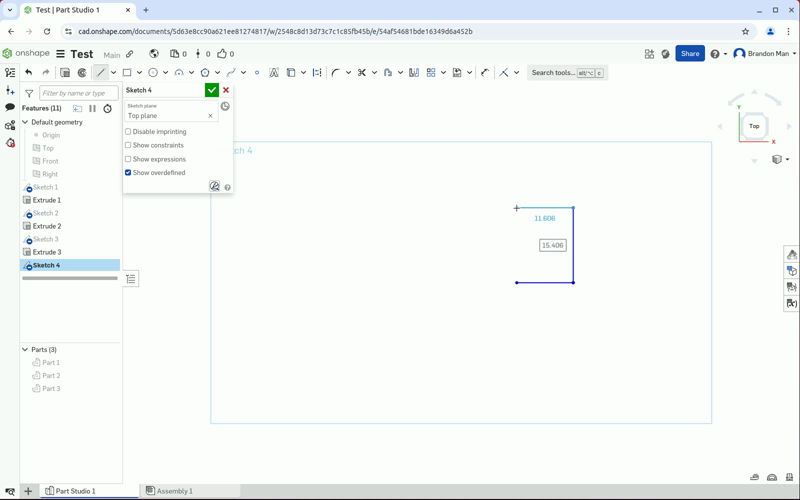
click(516, 207)
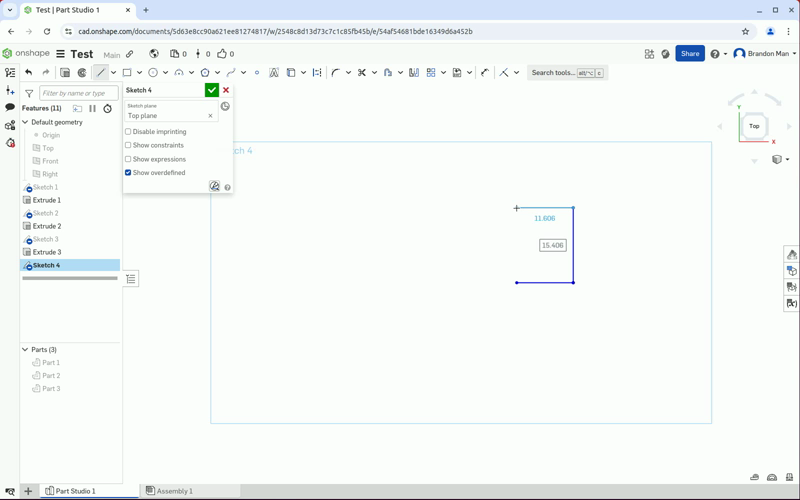
key_up(shift)
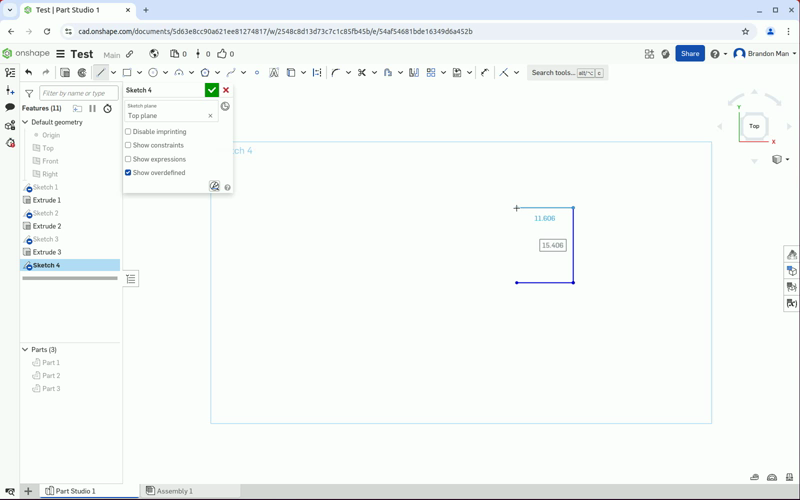
key_down(shift)
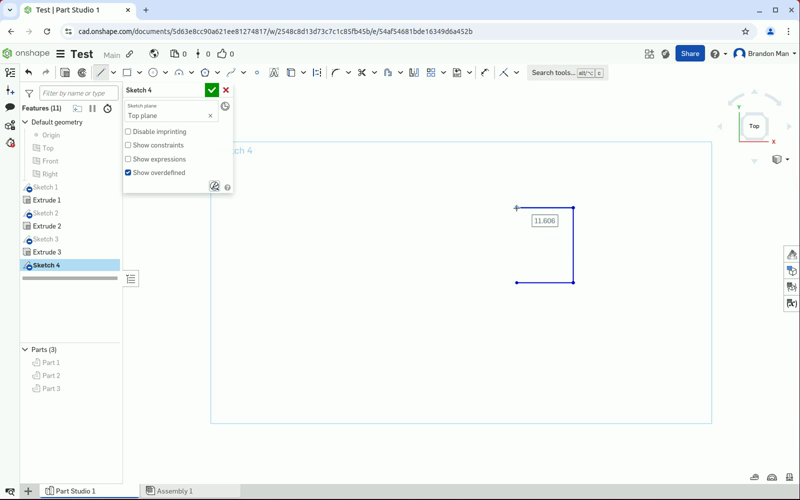
mouse_move(546, 207)
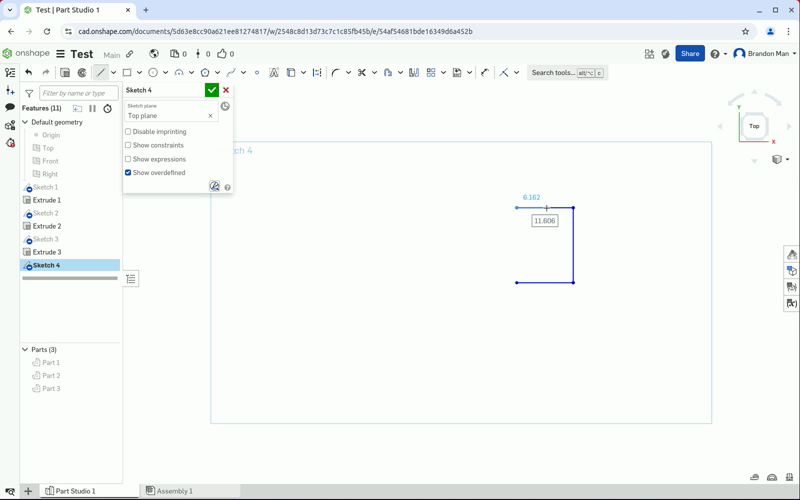
mouse_move(516, 225)
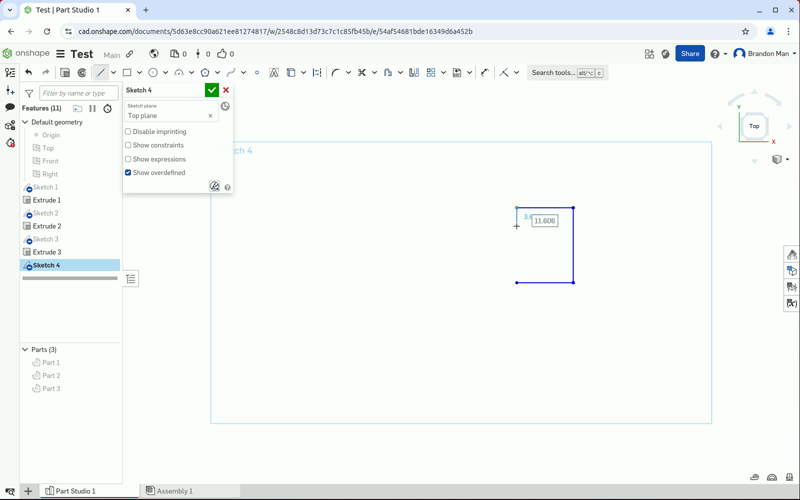
click(516, 225)
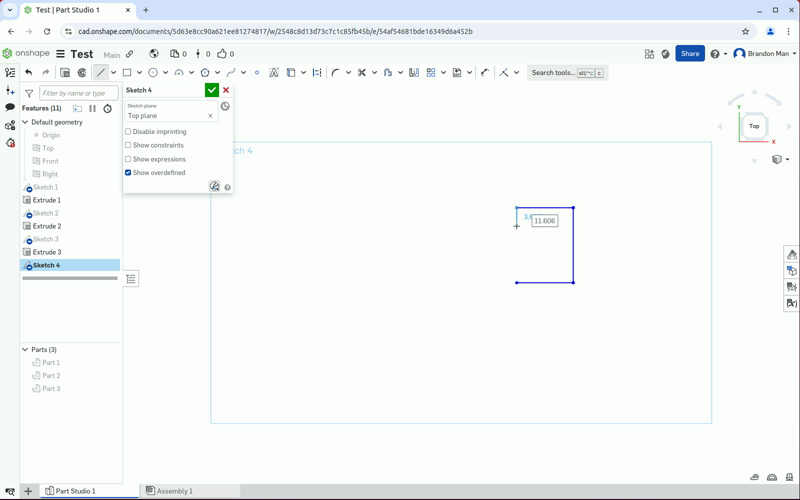
key_up(shift)
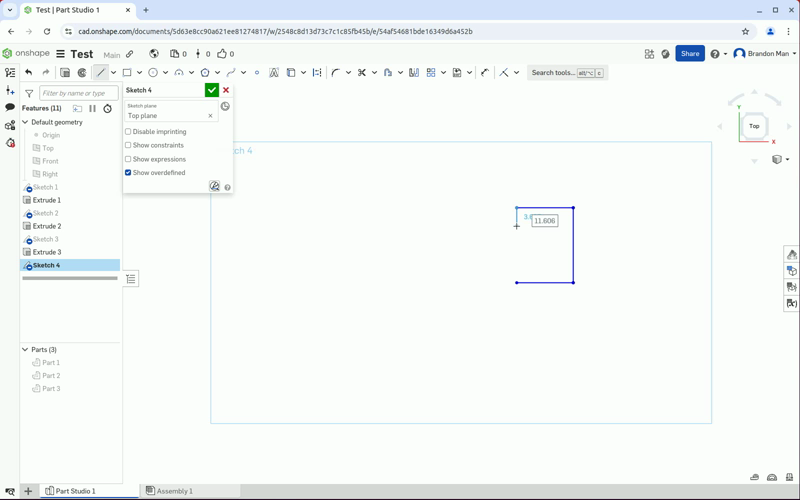
key_down(shift)
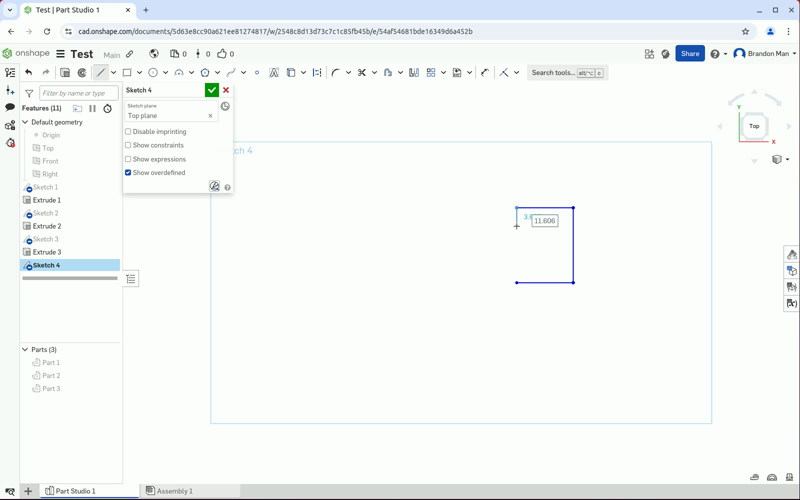
mouse_move(546, 225)
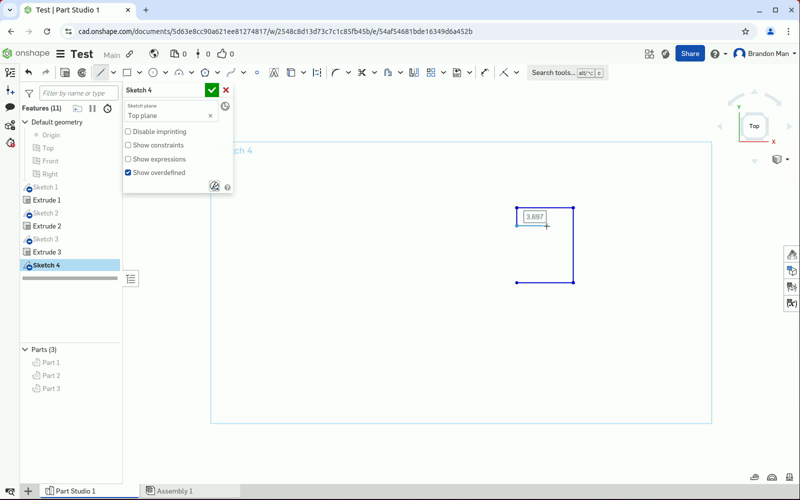
mouse_move(545, 225)
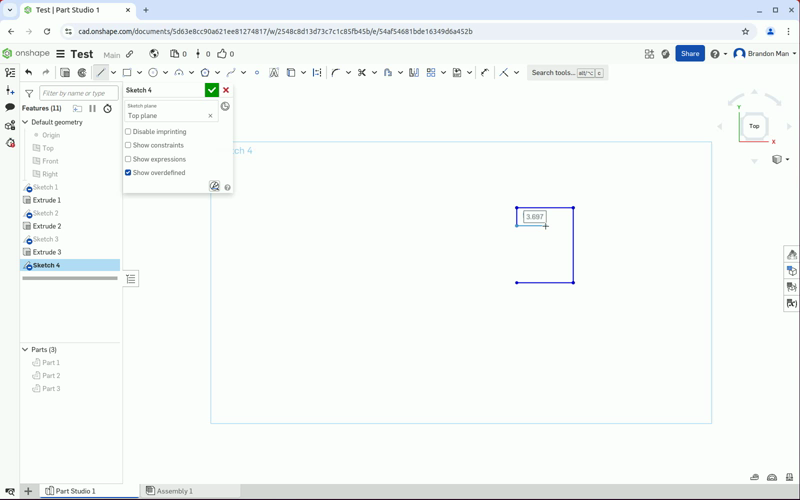
click(545, 225)
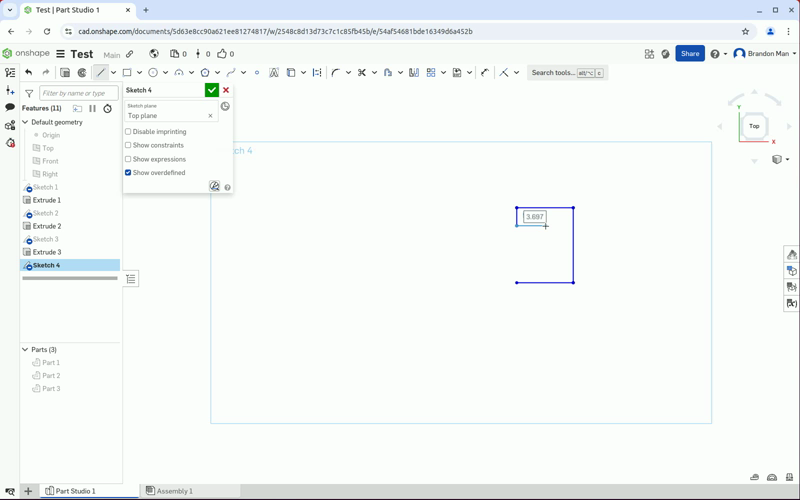
key_up(shift)
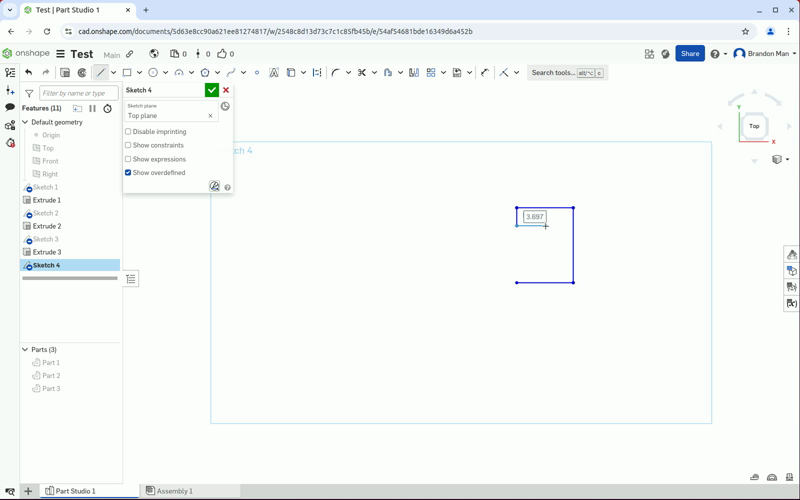
key_down(shift)
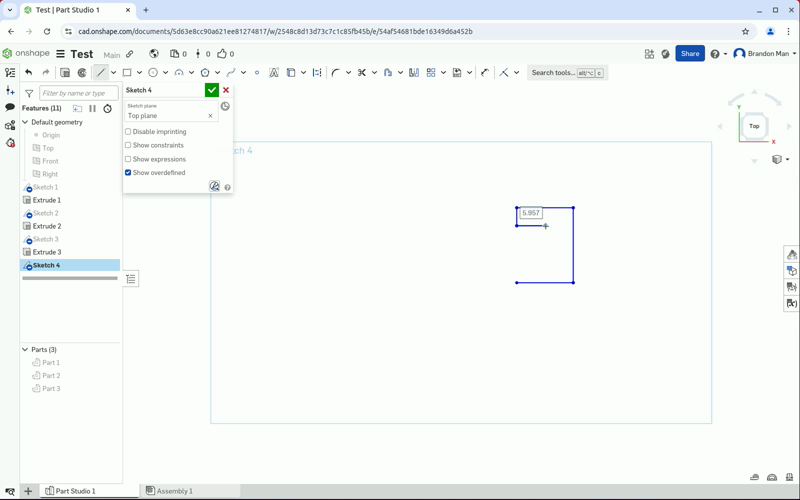
mouse_move(575, 225)
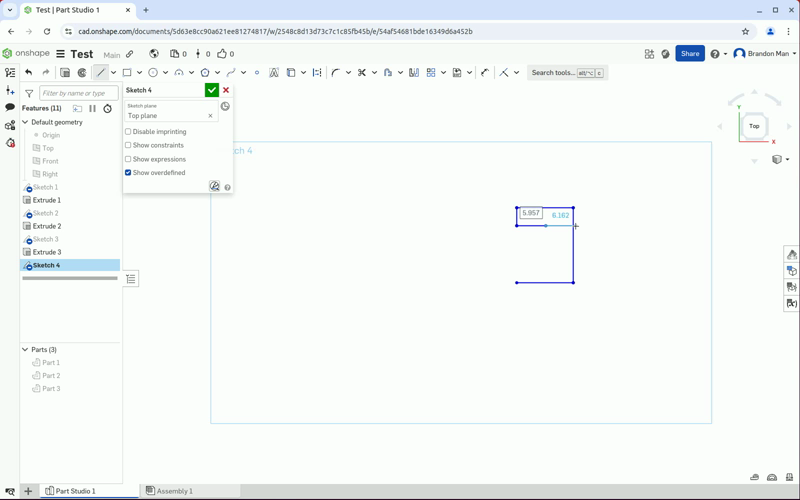
mouse_move(545, 264)
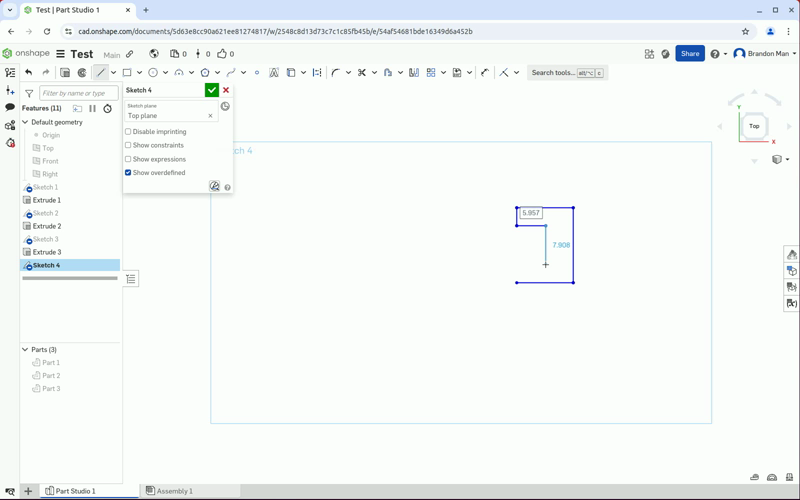
click(545, 264)
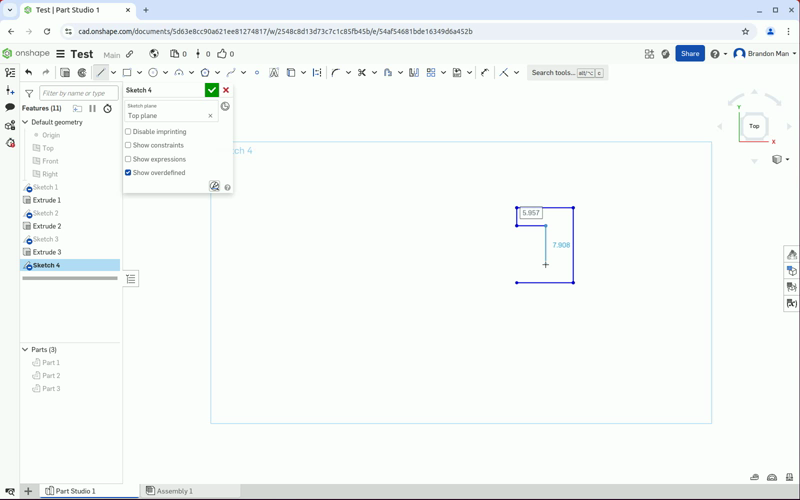
key_up(shift)
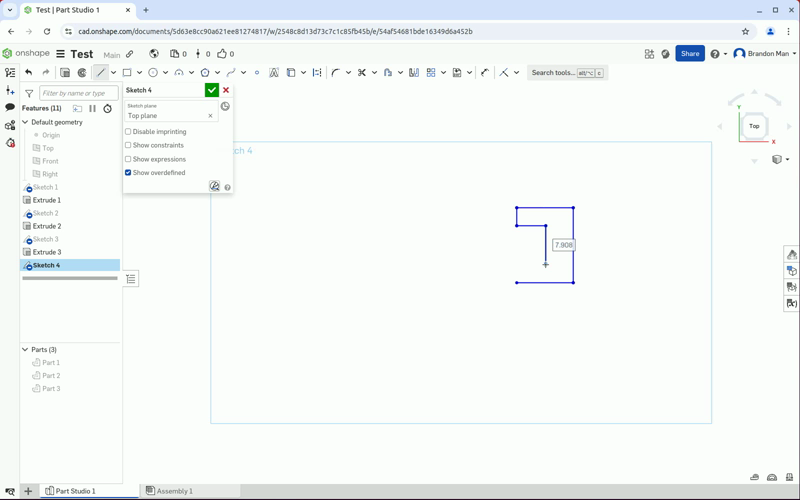
key_down(shift)
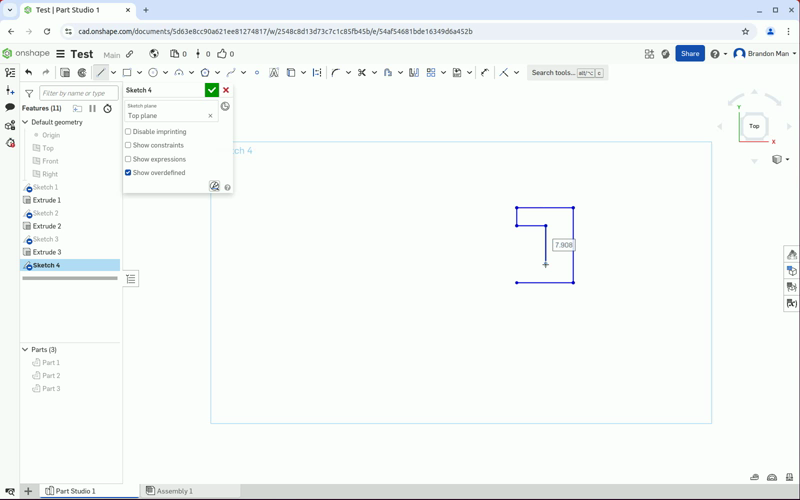
mouse_move(575, 264)
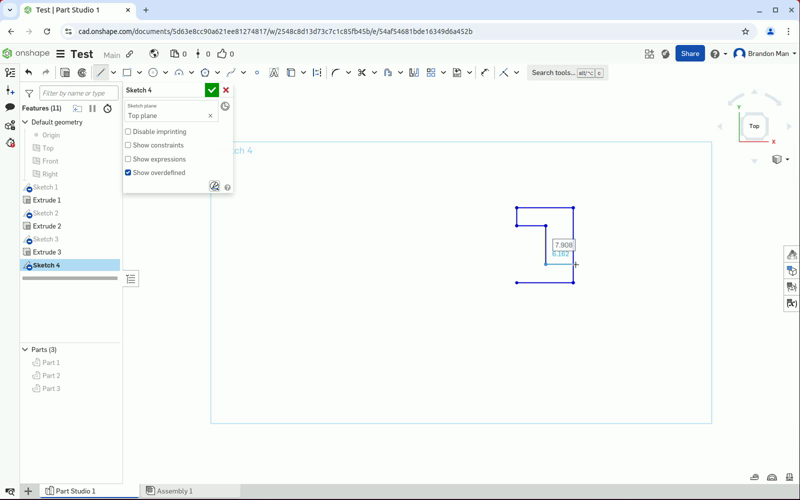
mouse_move(516, 264)
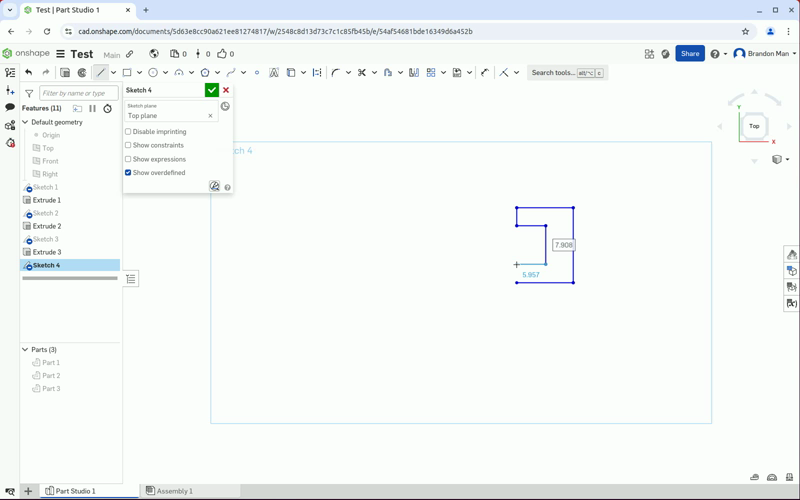
click(516, 264)
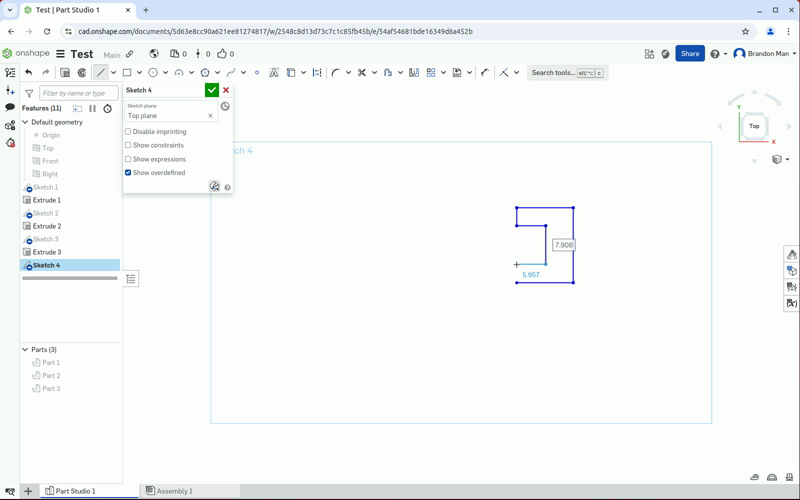
key_up(shift)
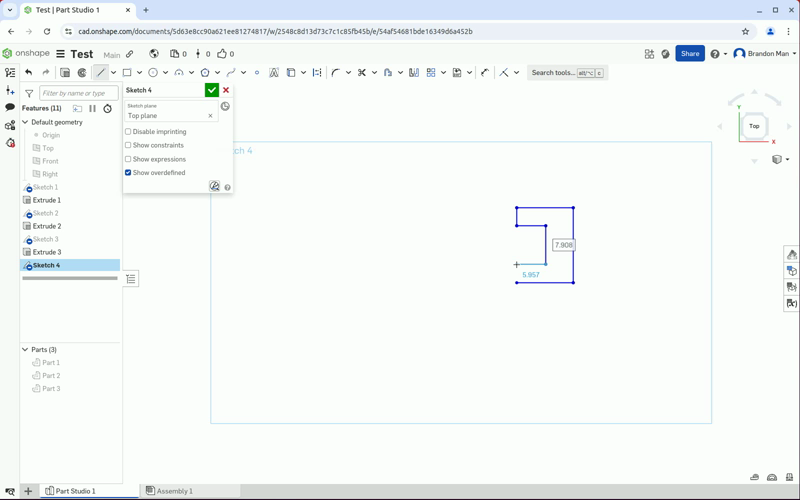
mouse_move(546, 264)
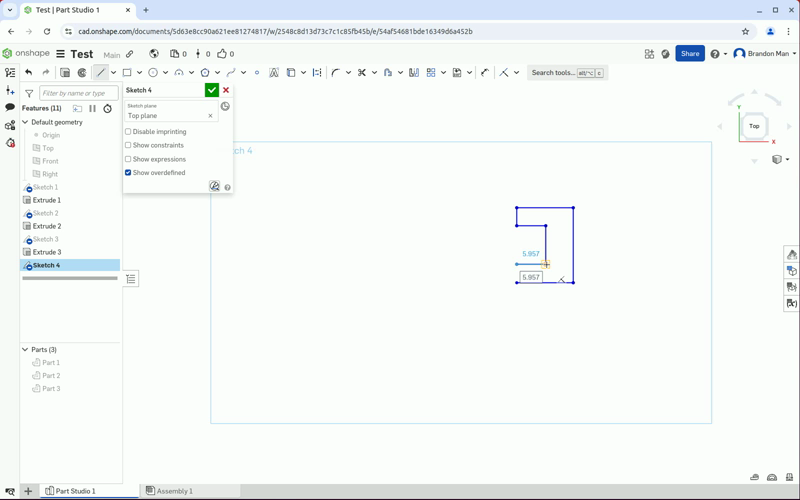
key_down(shift)
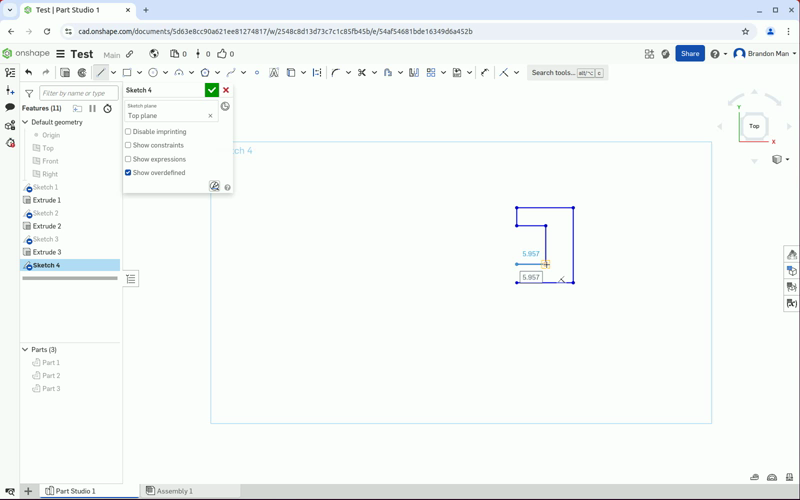
mouse_move(516, 282)
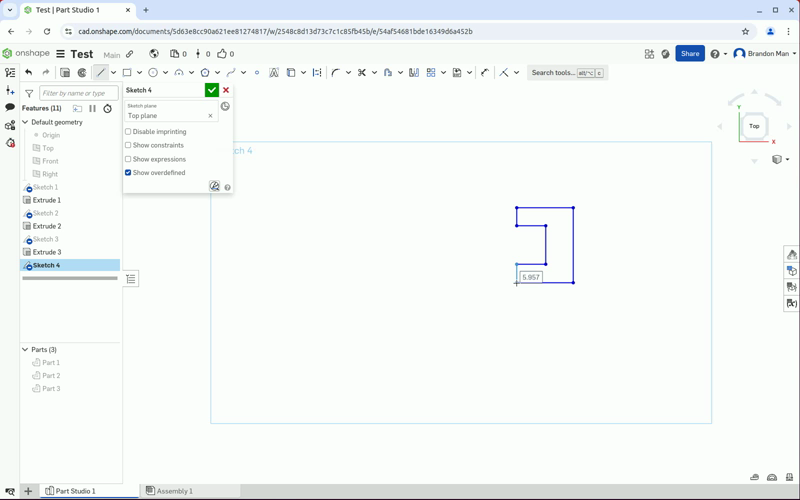
key_up(shift)
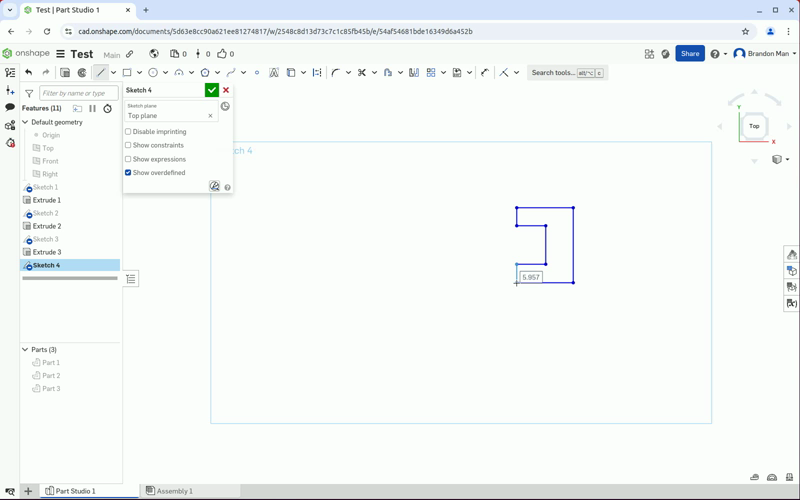
click(516, 282)
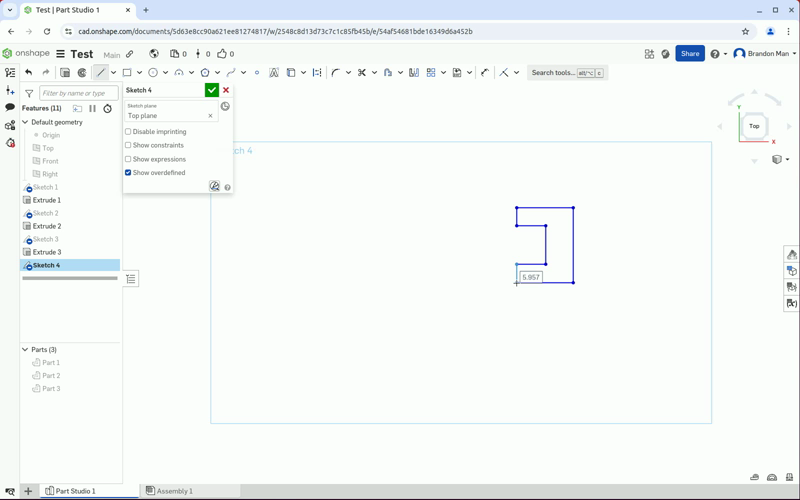
key(esc)
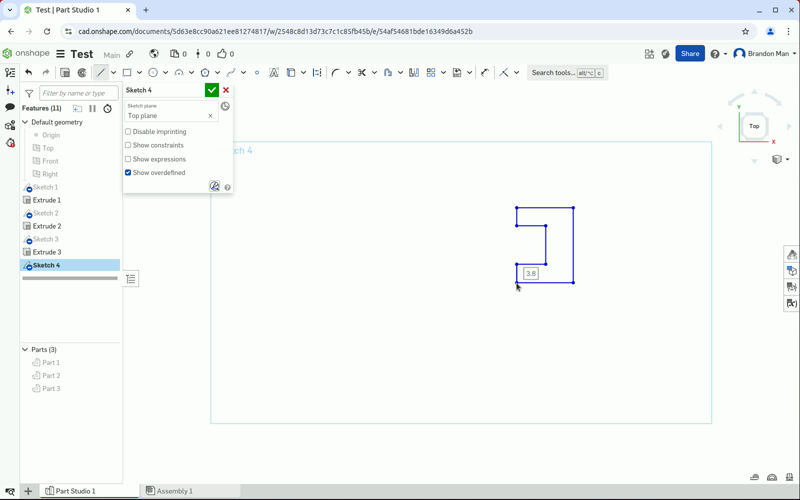
mouse_move(539, 274)
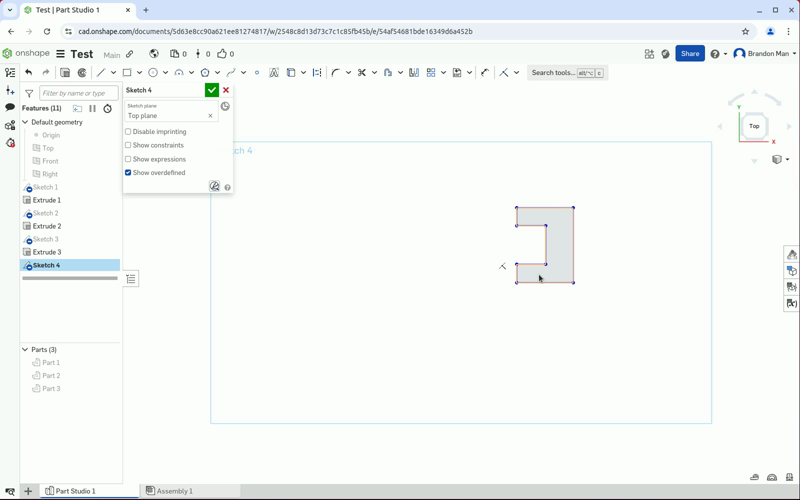
click(539, 274)
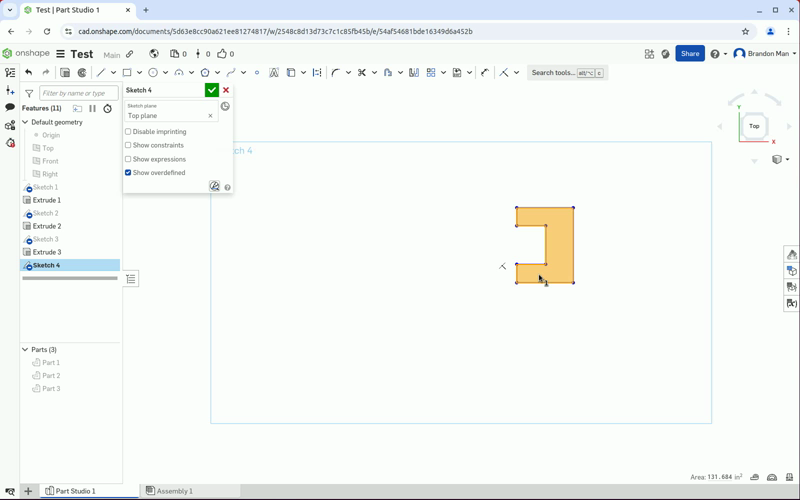
mouse_move(73, 352)
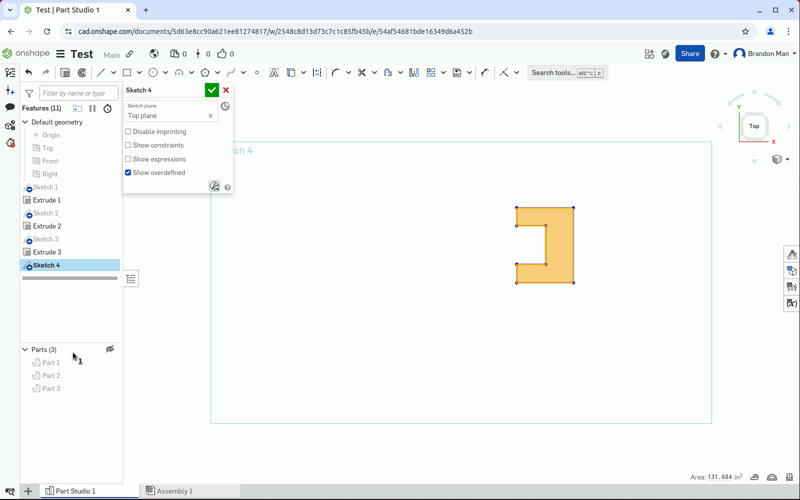
key(shift+y)
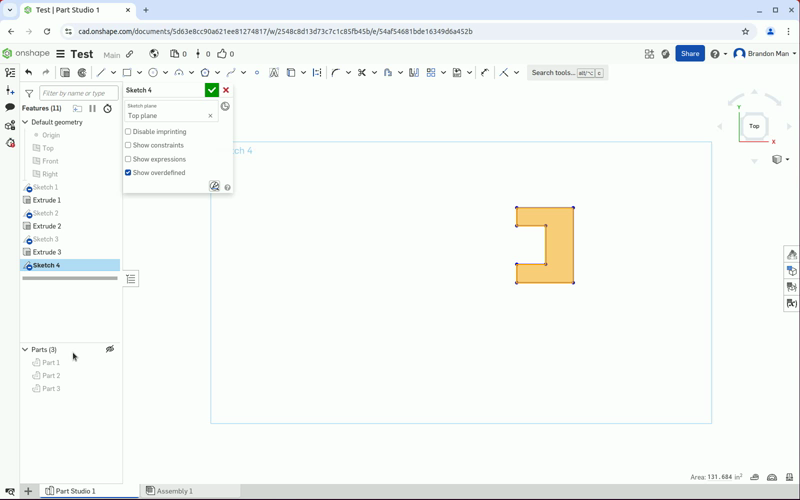
key(shift+e)
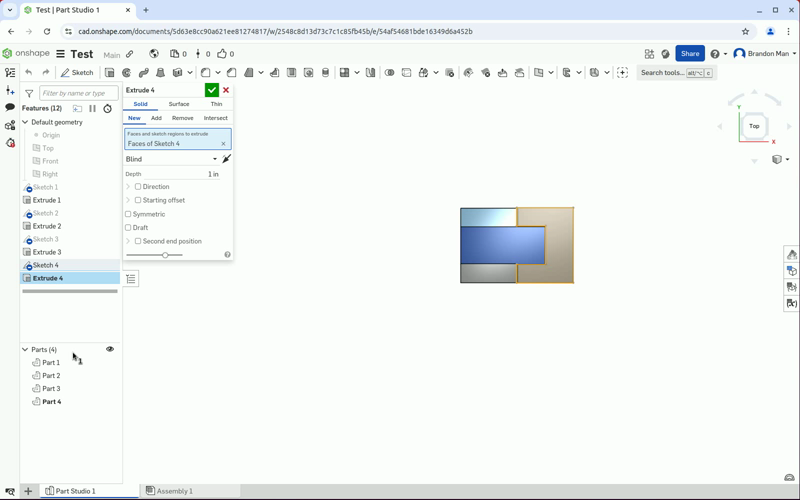
mouse_move(143, 106)
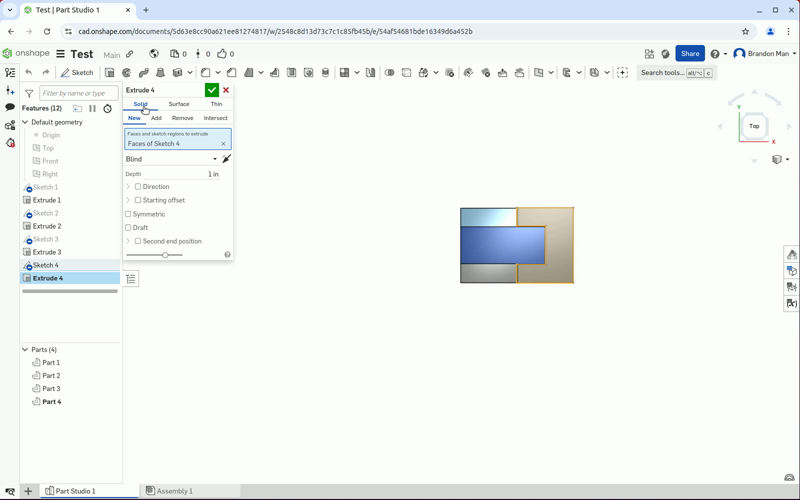
click(143, 106)
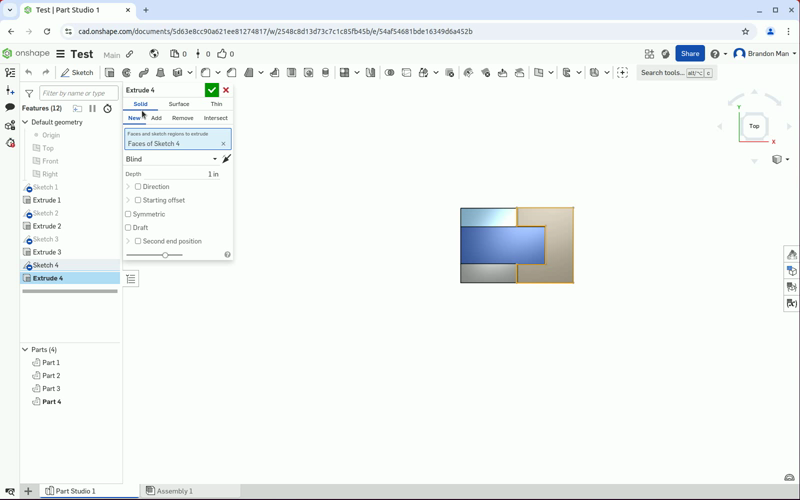
mouse_move(137, 120)
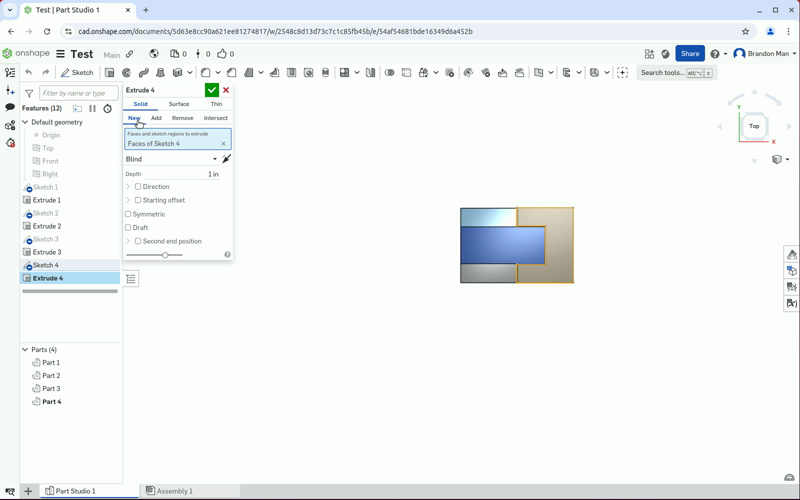
click(137, 120)
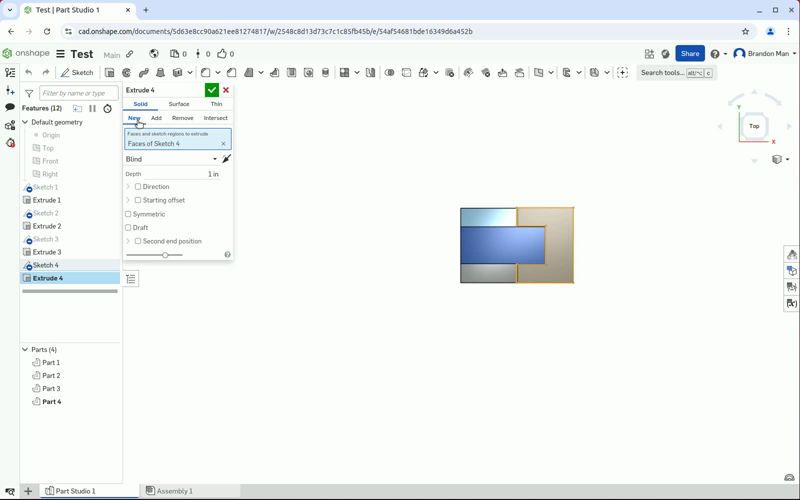
key(tab, 4)
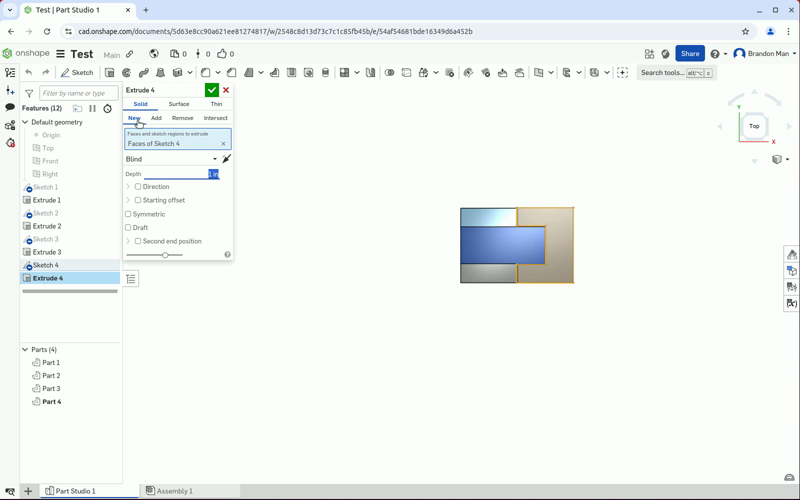
text(7.703)
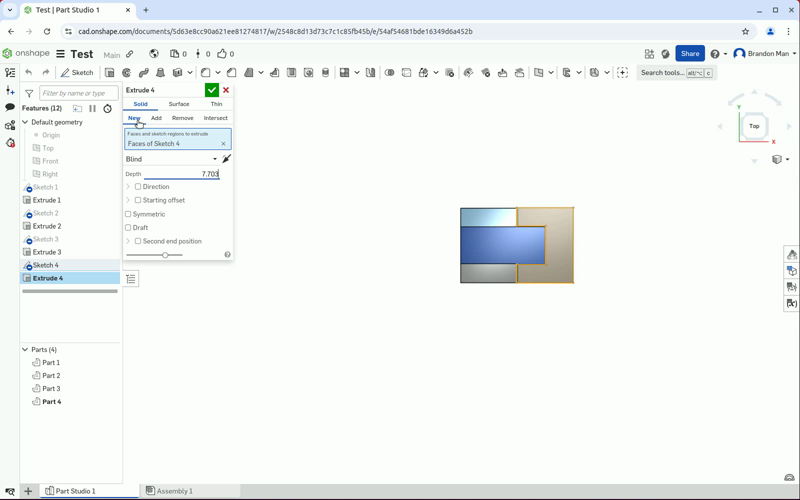
key(enter)
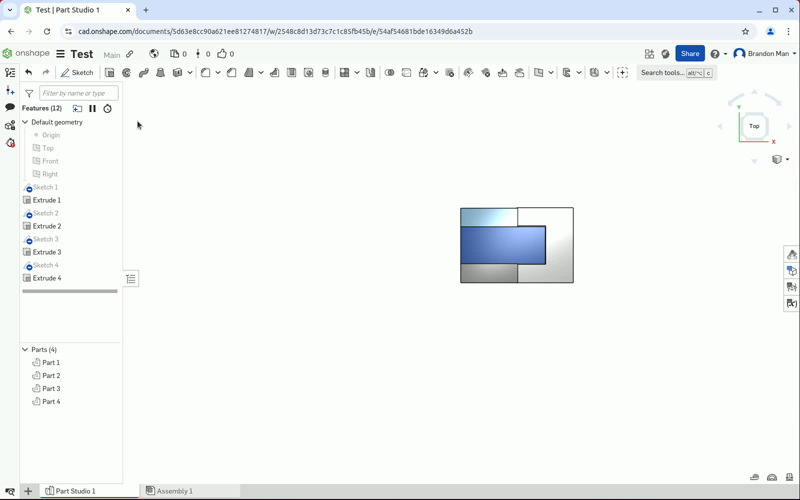
key(shift+h)
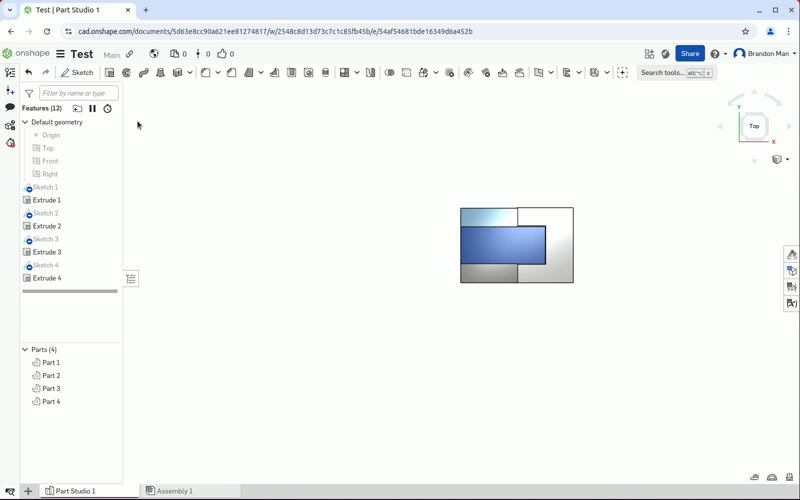
key(shift+h)
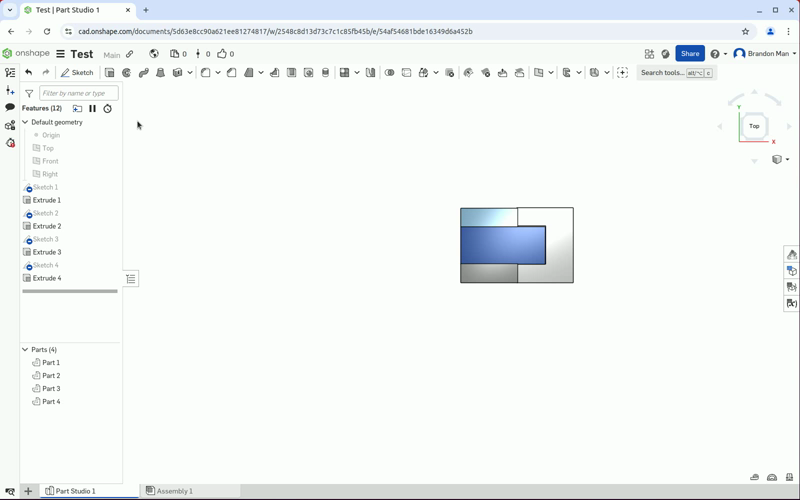
mouse_move(73, 189)
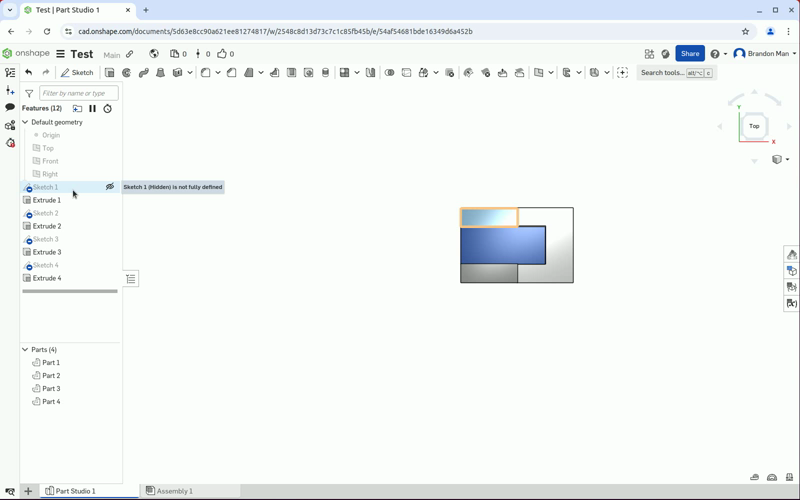
click(73, 189)
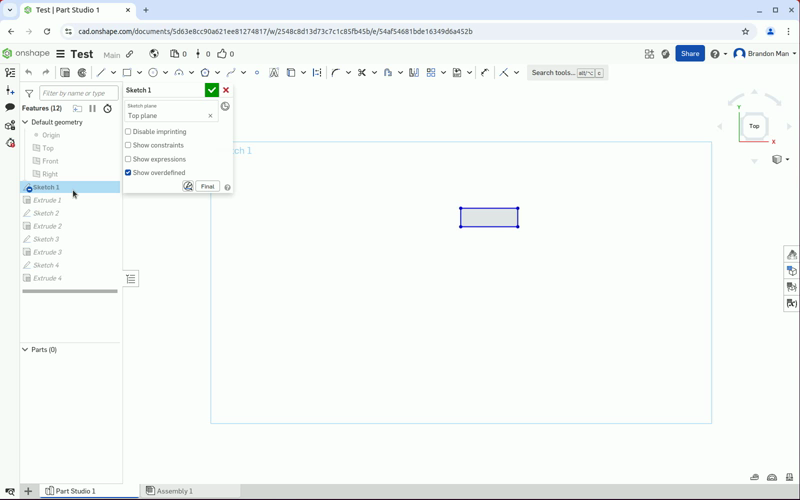
mouse_move(229, 92)
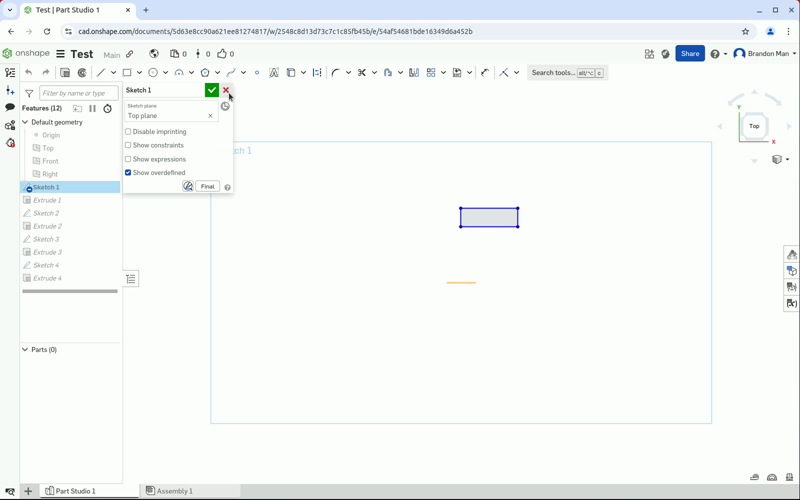
click(229, 92)
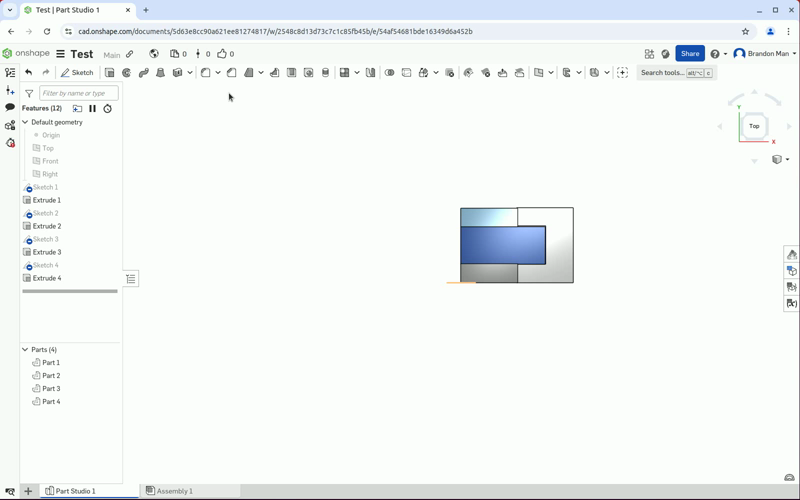
mouse_move(73, 352)
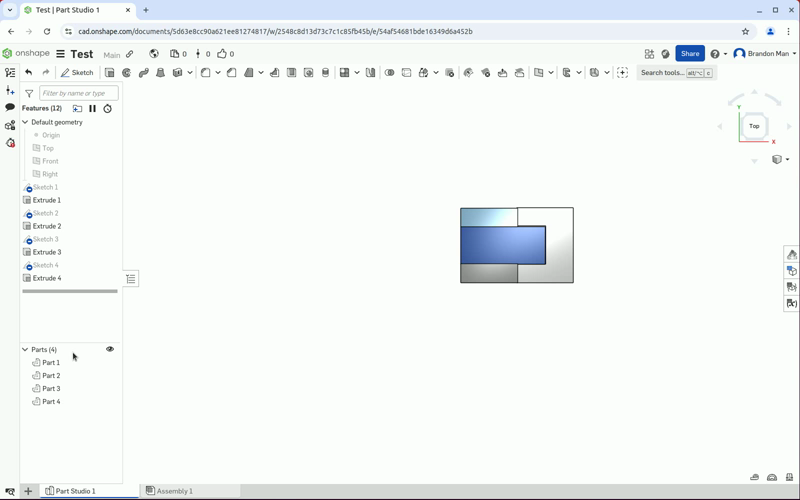
key(y)
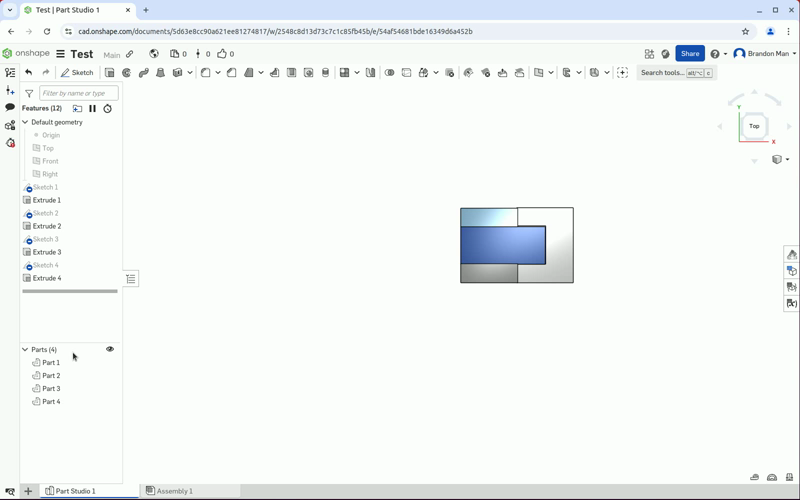
key(shift+p)
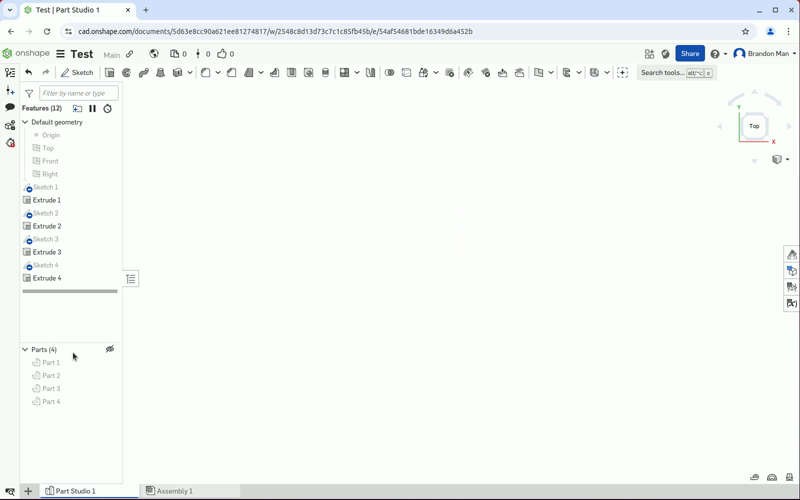
key(space)
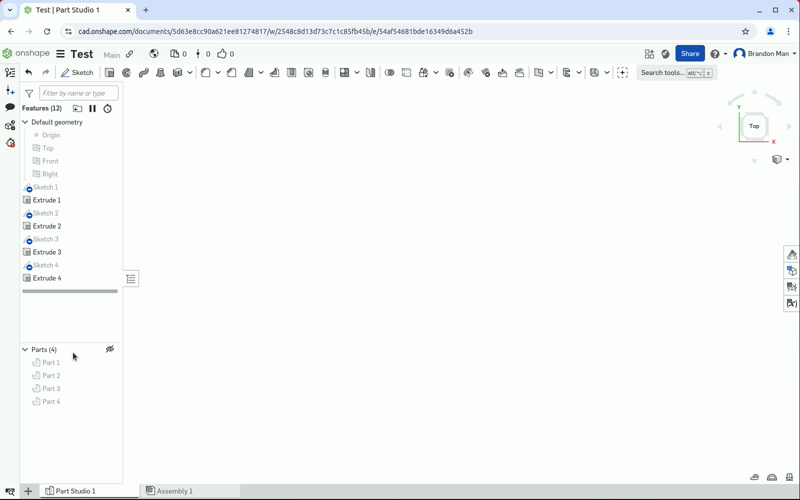
key_down(shift)
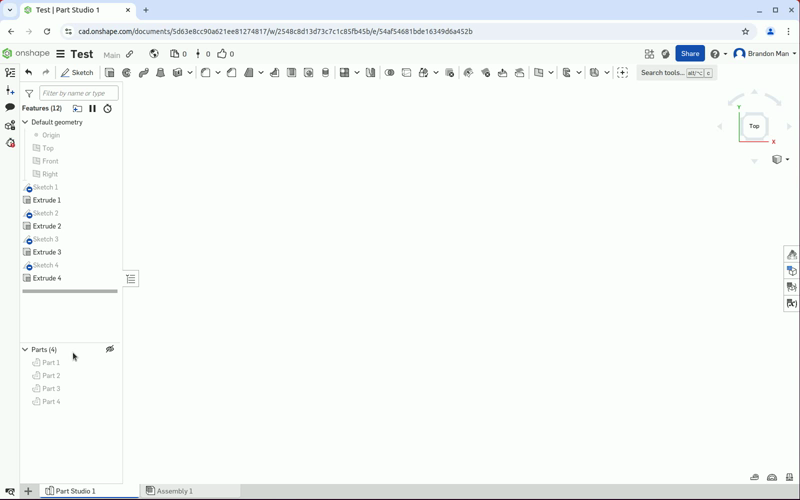
key(up)
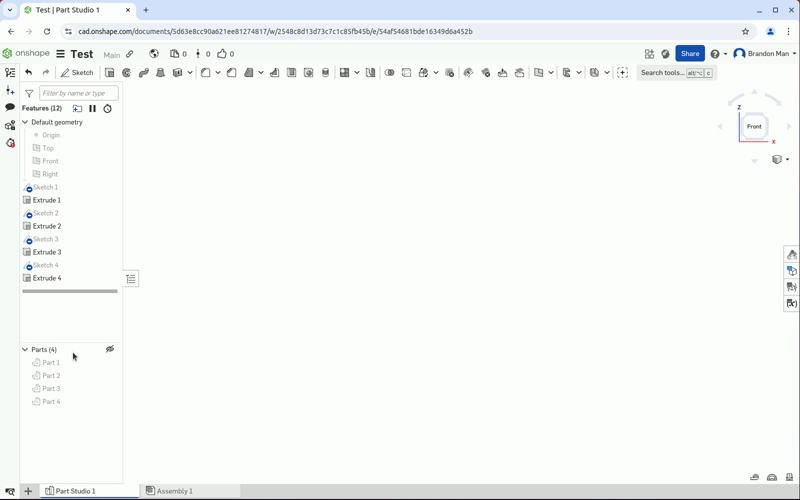
key_up(shift)
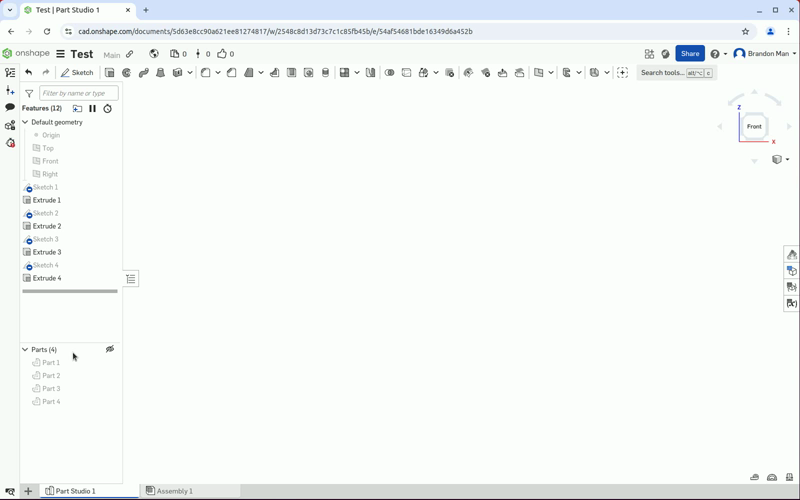
mouse_move(73, 352)
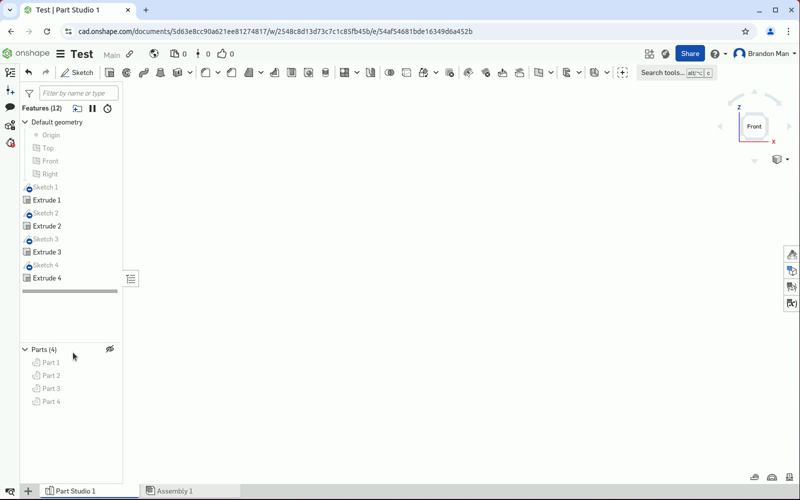
key(shift+y)
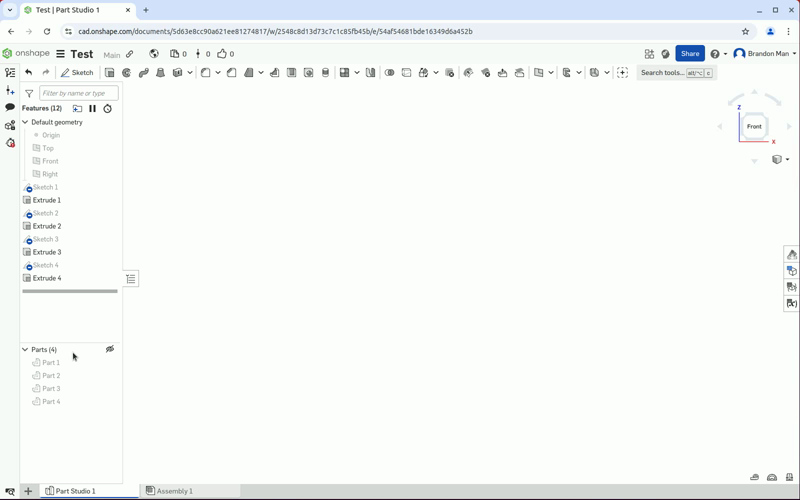
key(shift+s)
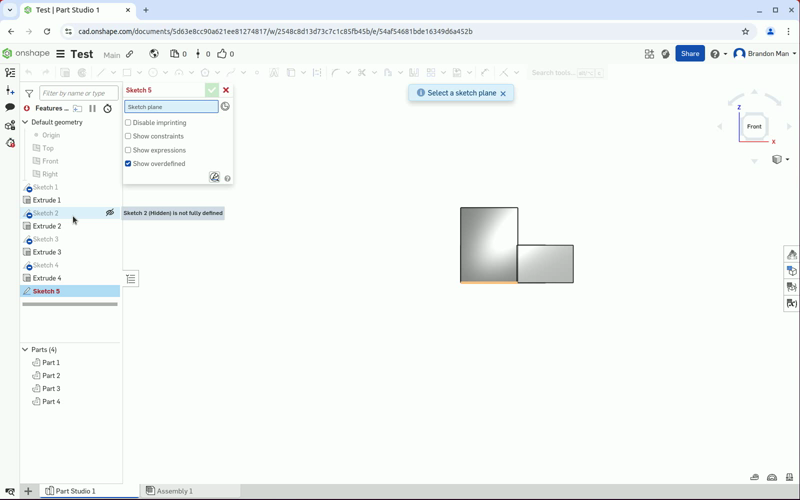
scroll(3)
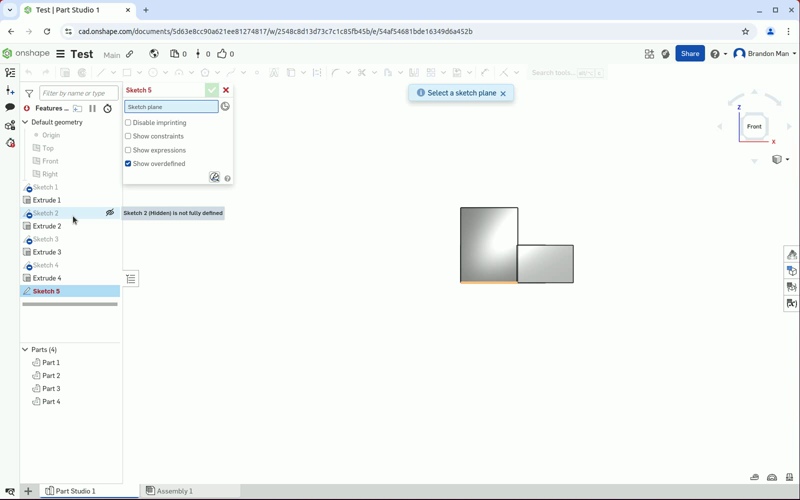
mouse_move(73, 163)
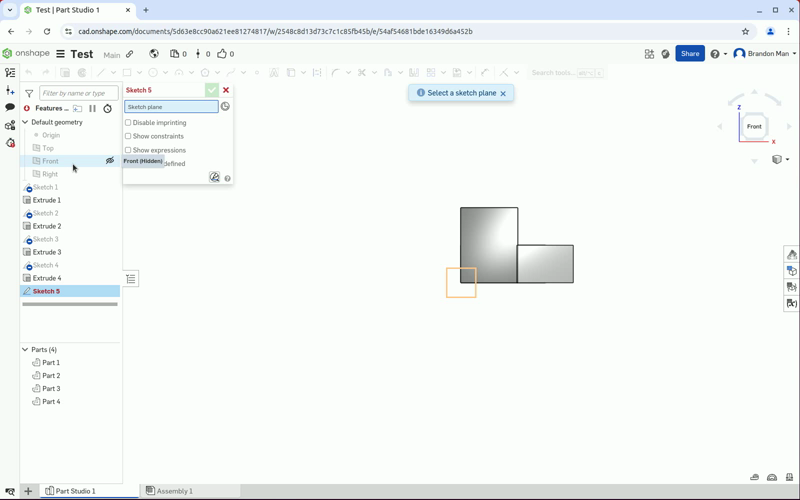
click(73, 163)
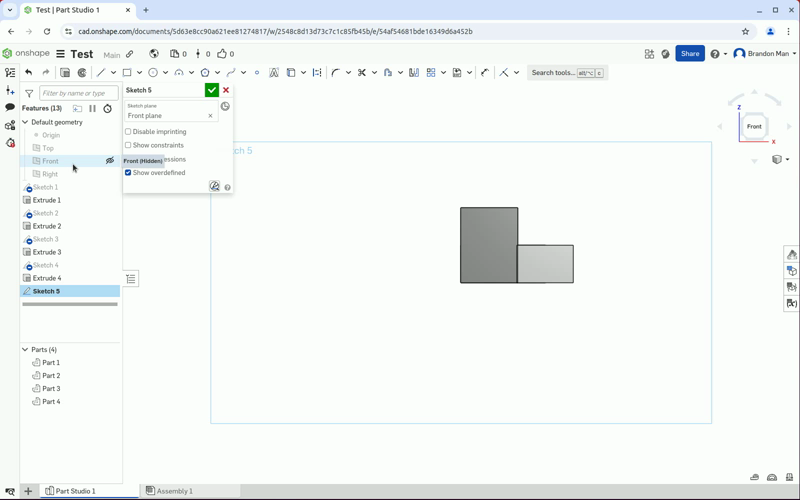
mouse_move(73, 352)
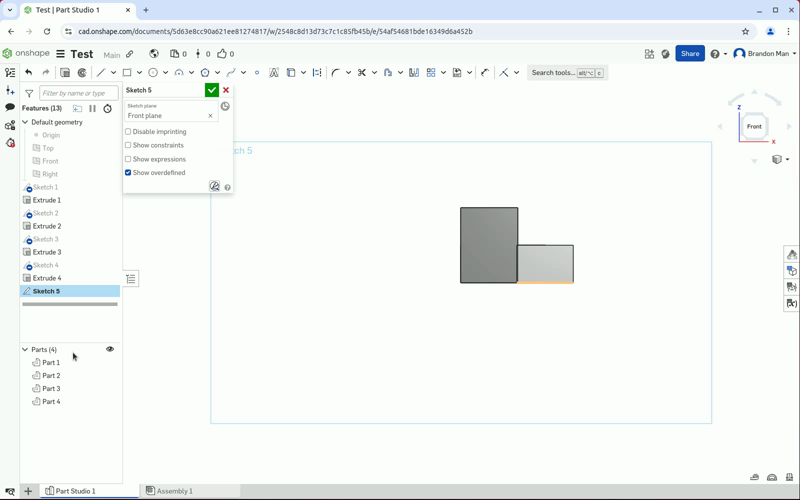
key(y)
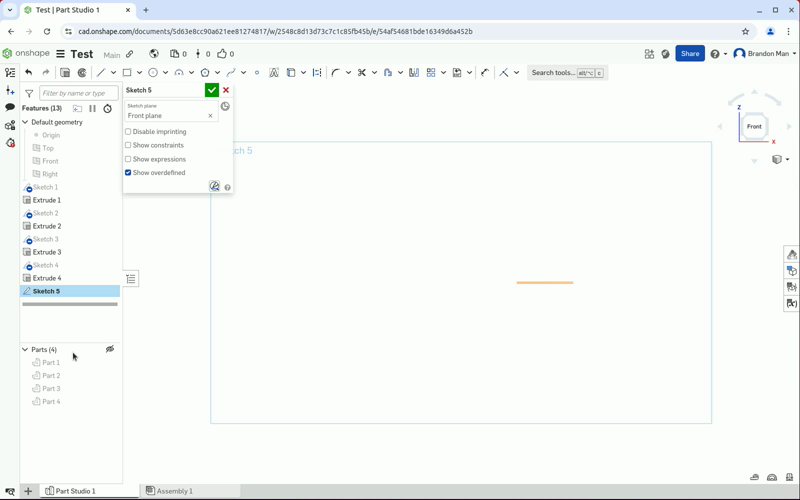
key(l)
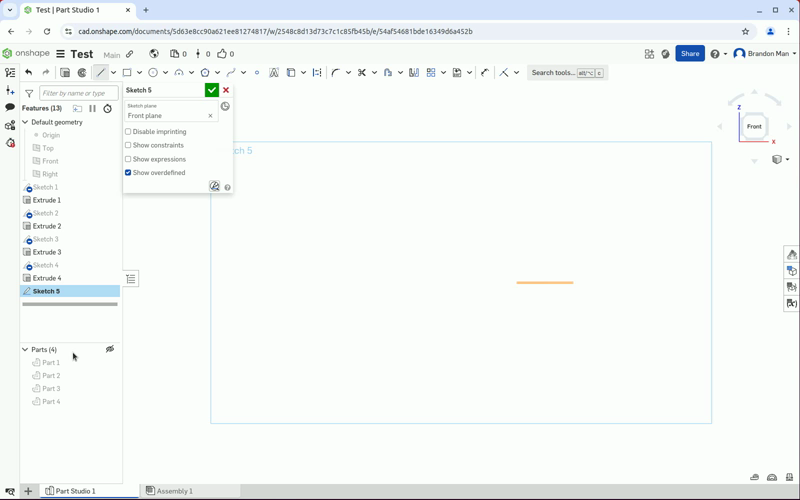
key_down(shift)
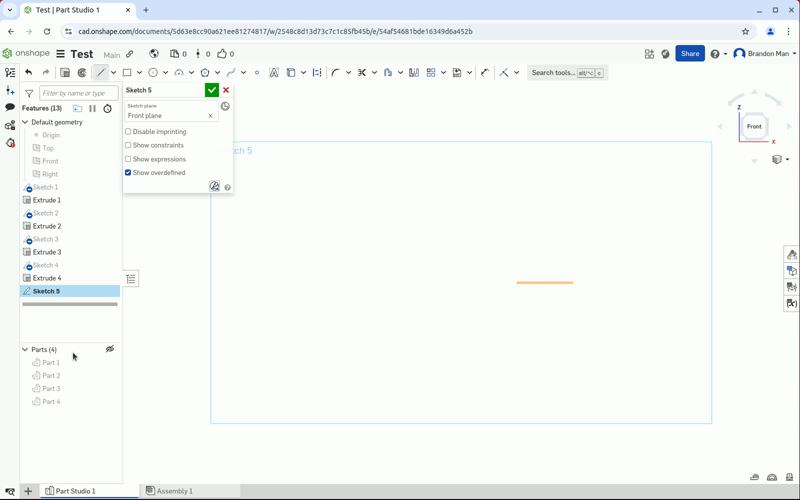
mouse_move(516, 282)
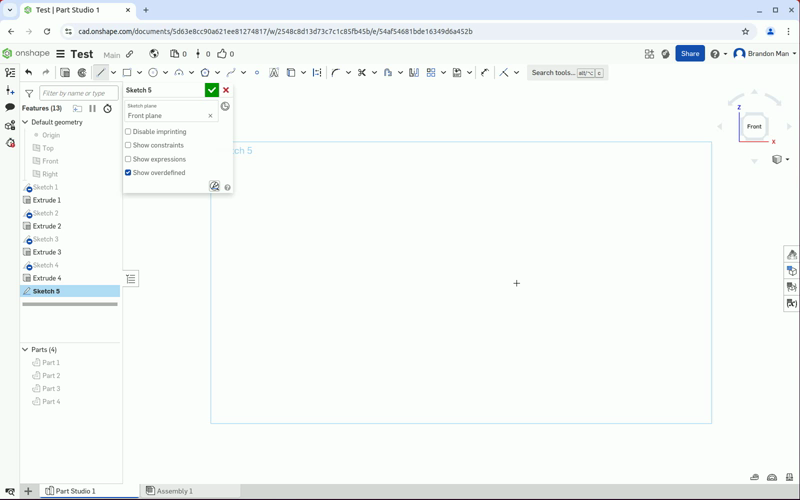
click(516, 282)
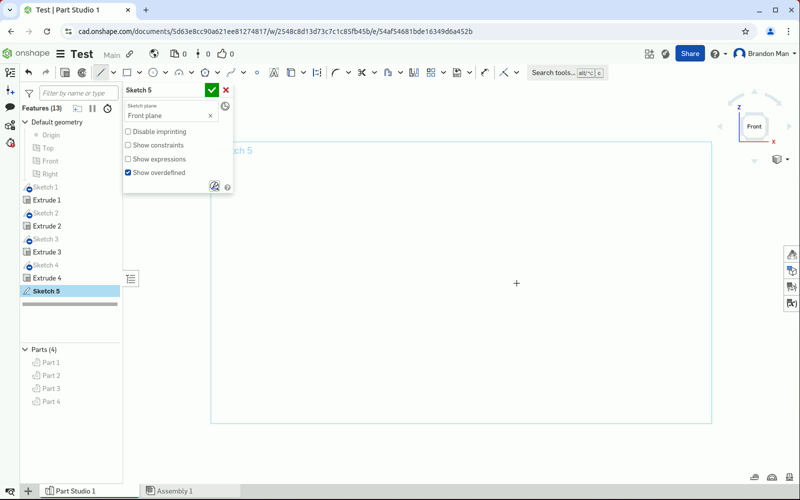
key_up(shift)
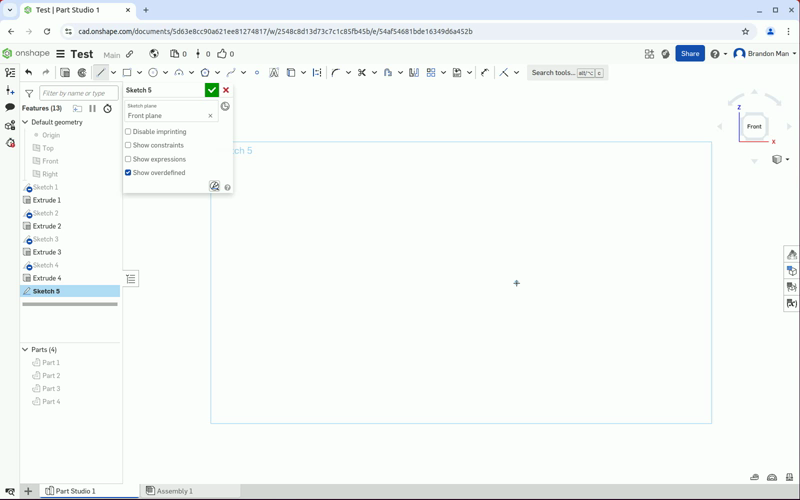
key_down(shift)
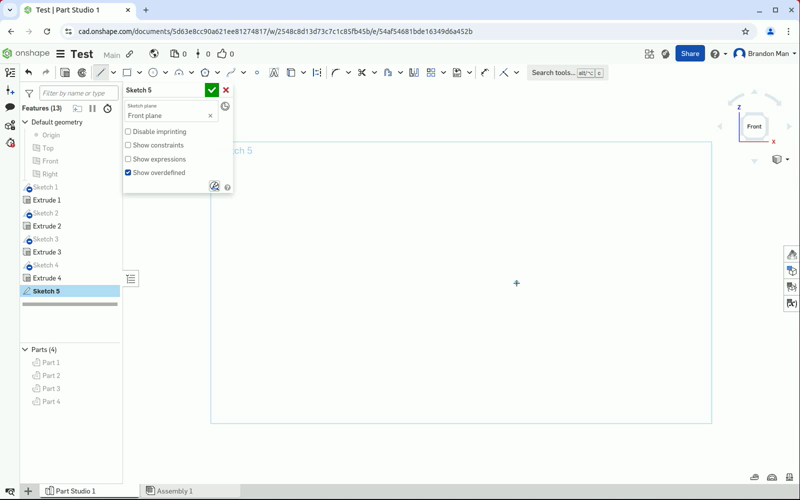
mouse_move(546, 282)
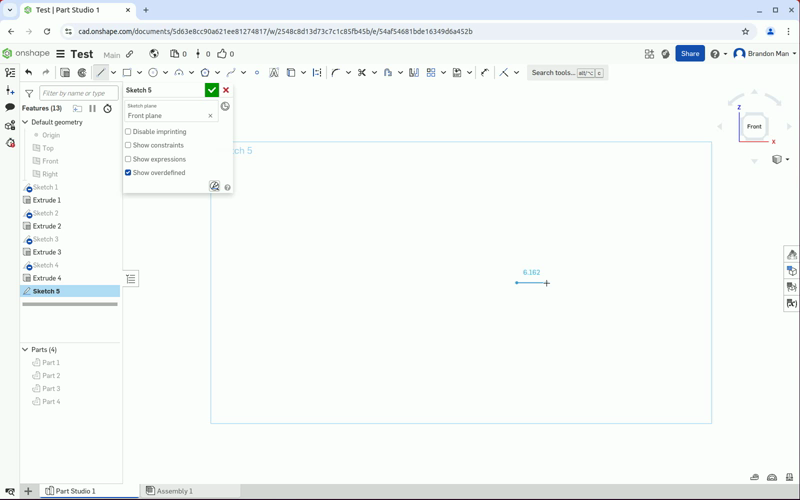
mouse_move(573, 282)
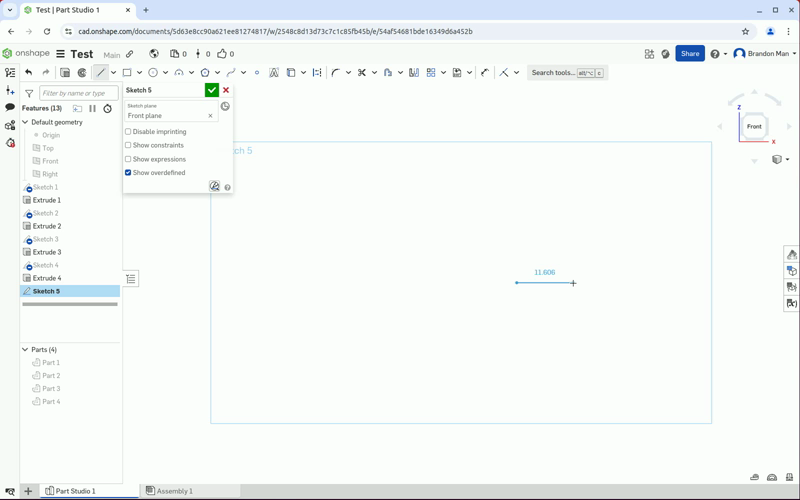
click(573, 282)
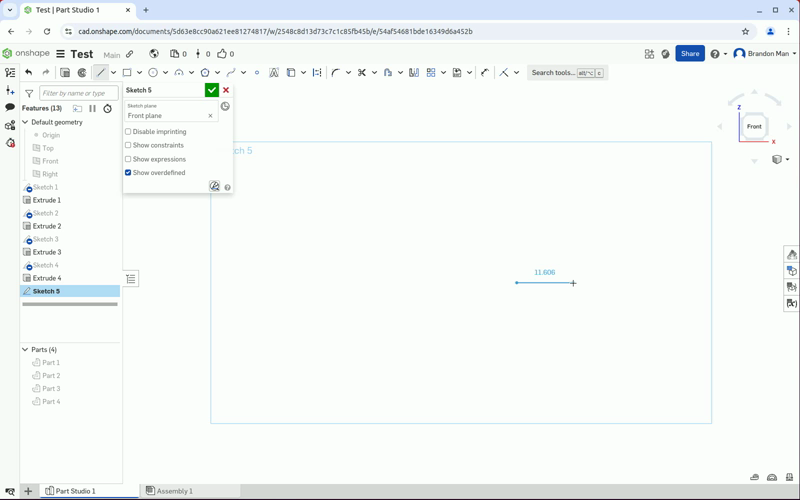
key_up(shift)
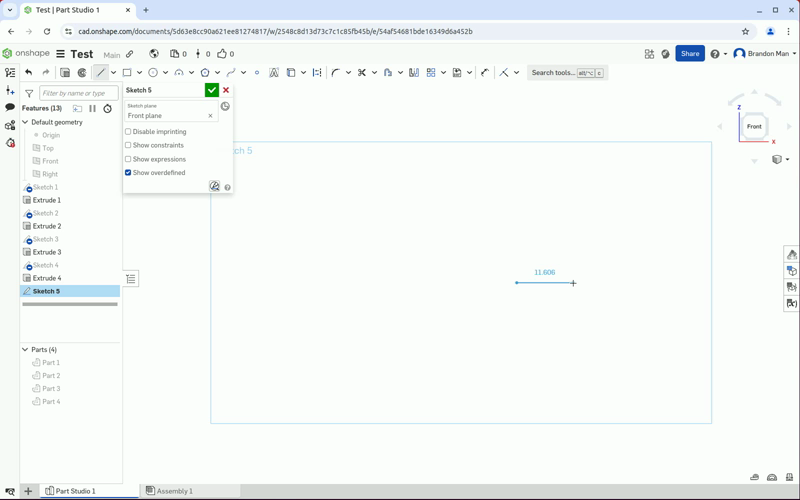
key_down(shift)
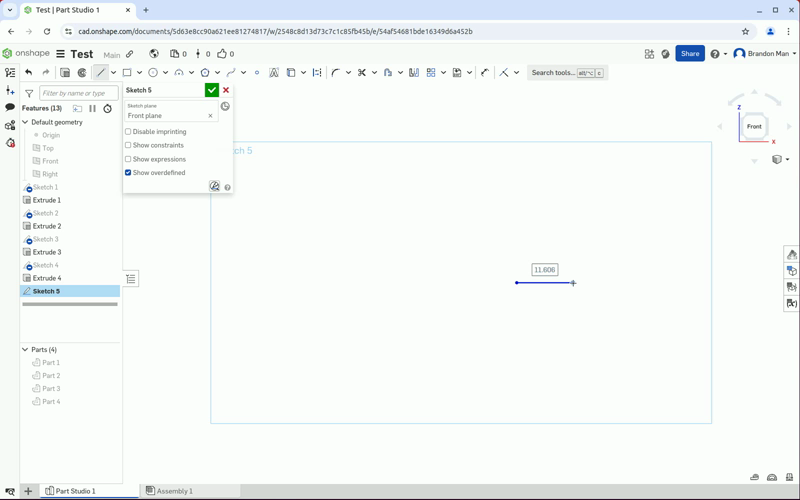
mouse_move(516, 207)
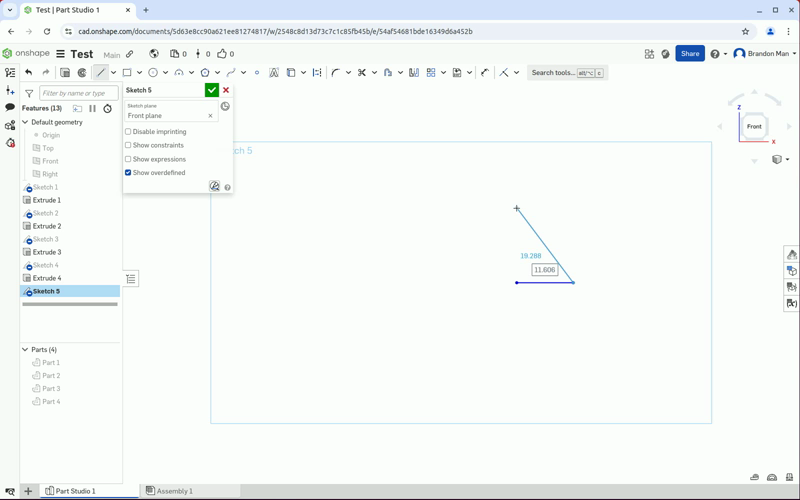
click(516, 207)
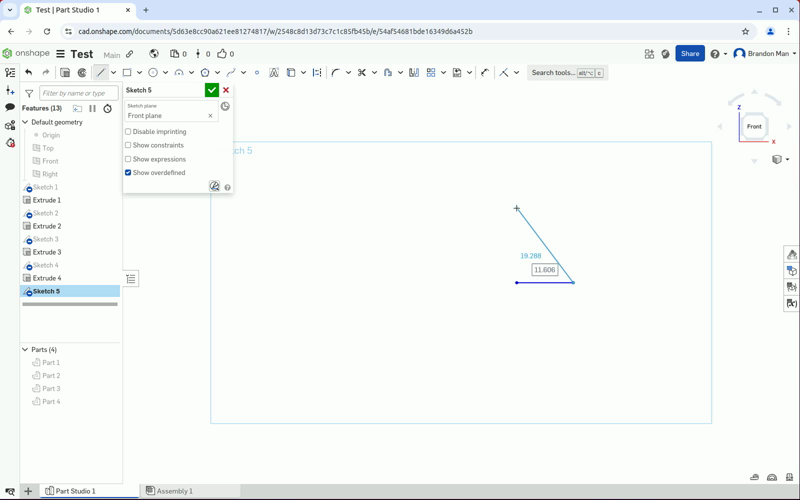
key_up(shift)
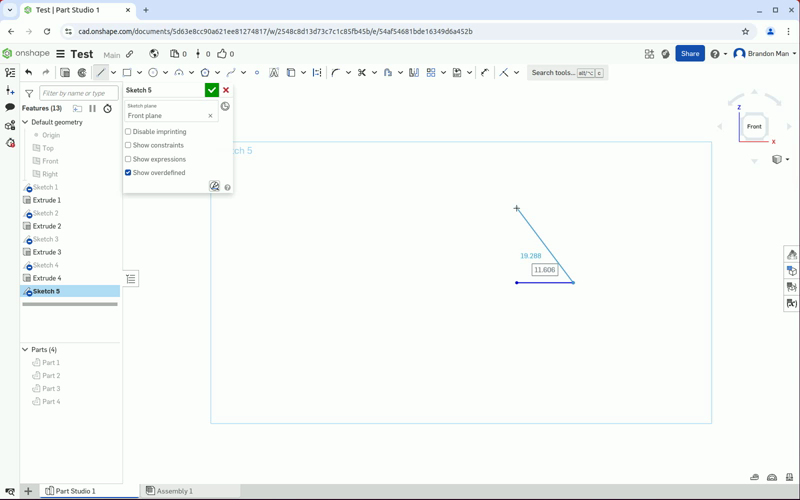
key_down(shift)
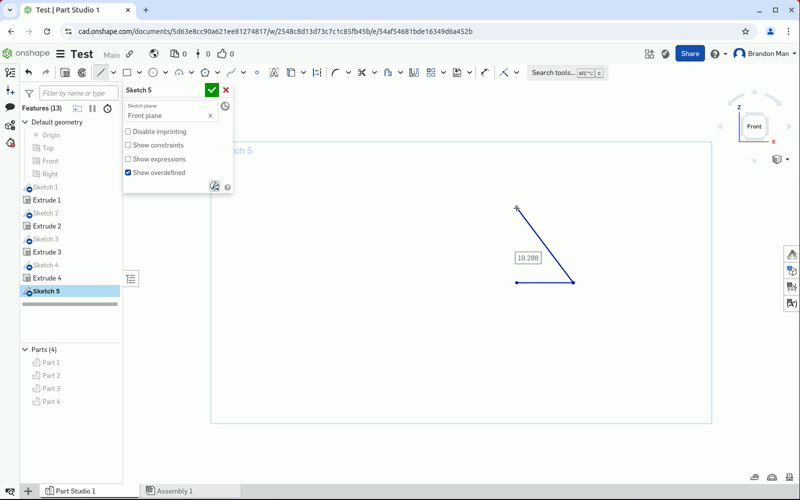
mouse_move(516, 282)
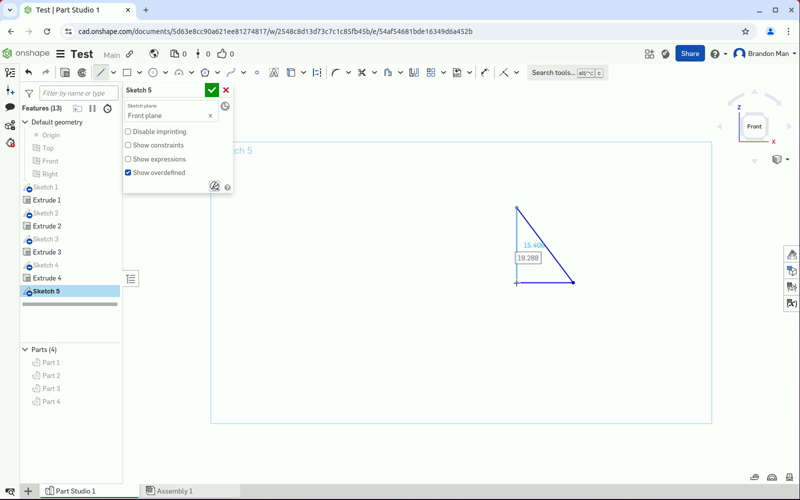
key_up(shift)
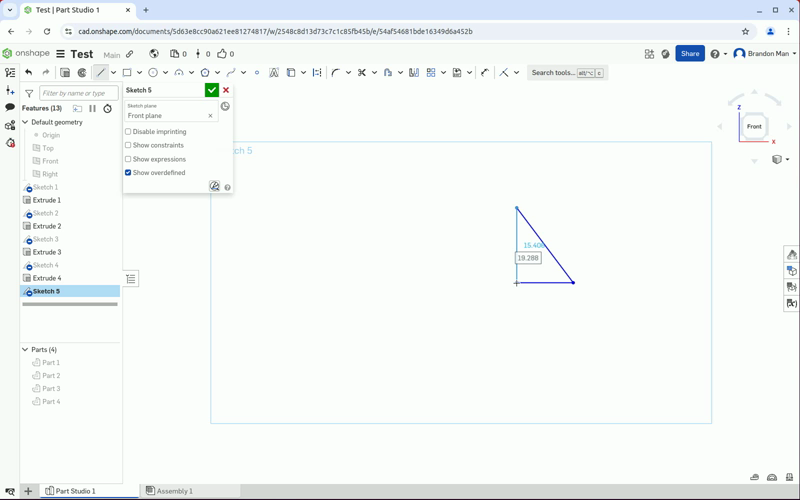
click(516, 282)
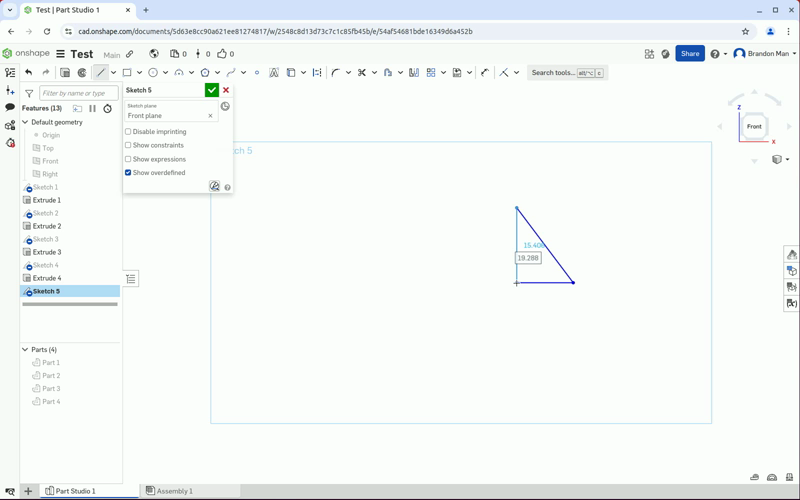
key(esc)
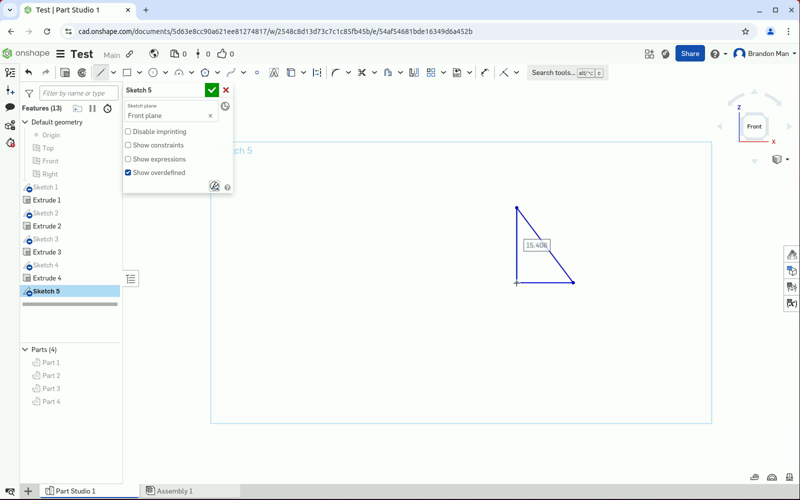
mouse_move(528, 272)
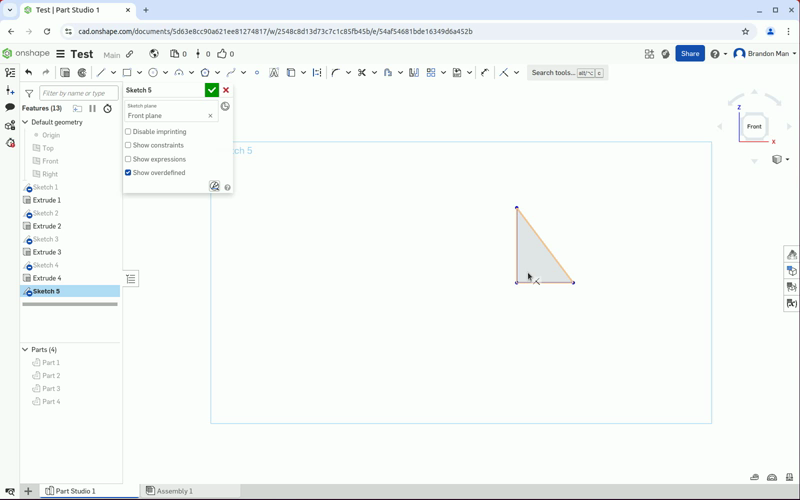
click(528, 272)
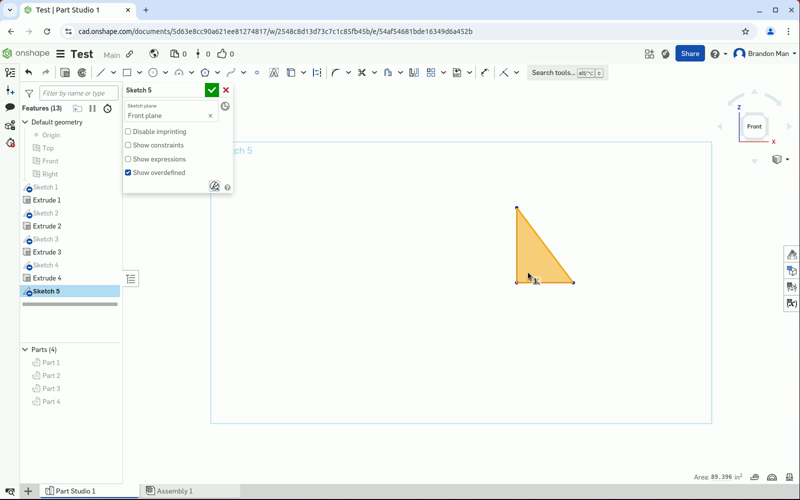
mouse_move(73, 352)
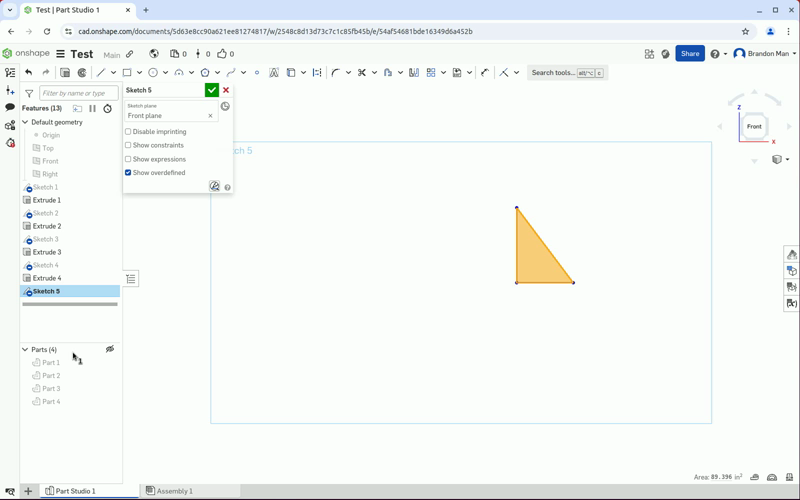
key(shift+y)
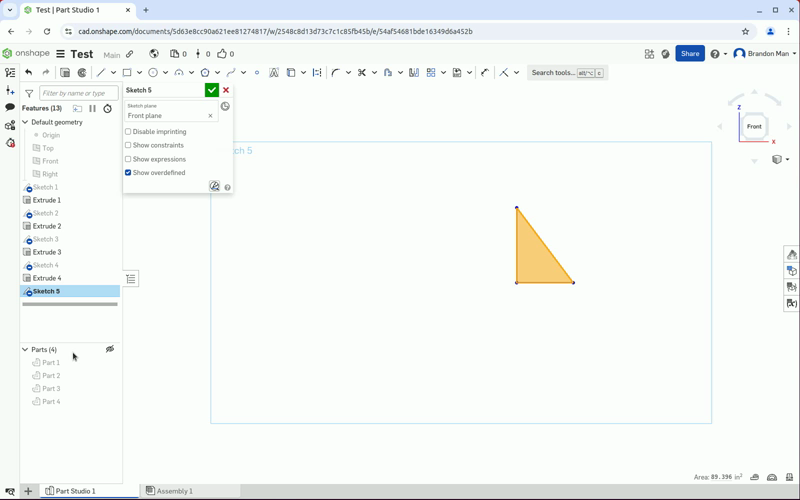
key(shift+e)
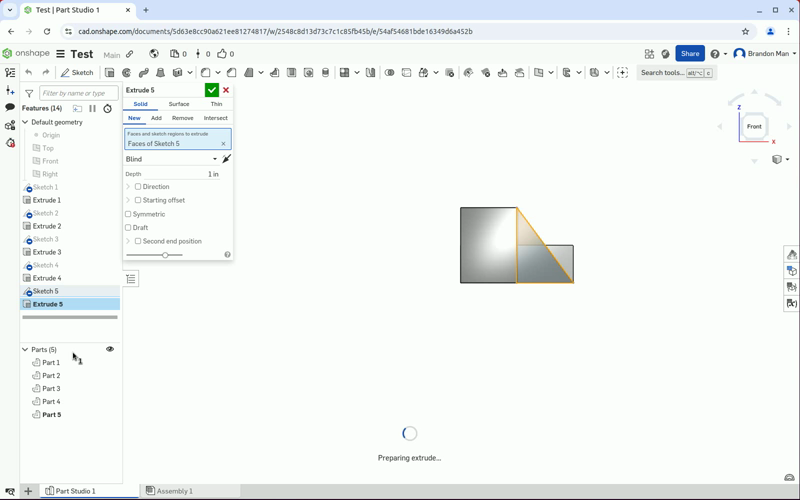
mouse_move(143, 106)
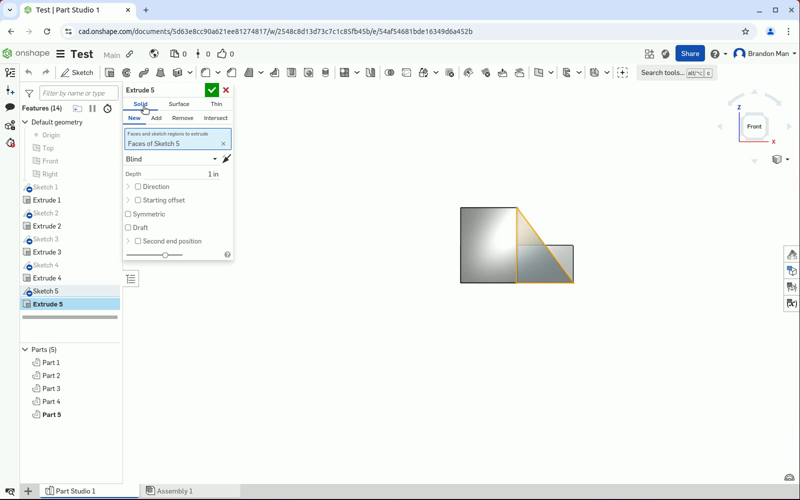
click(143, 106)
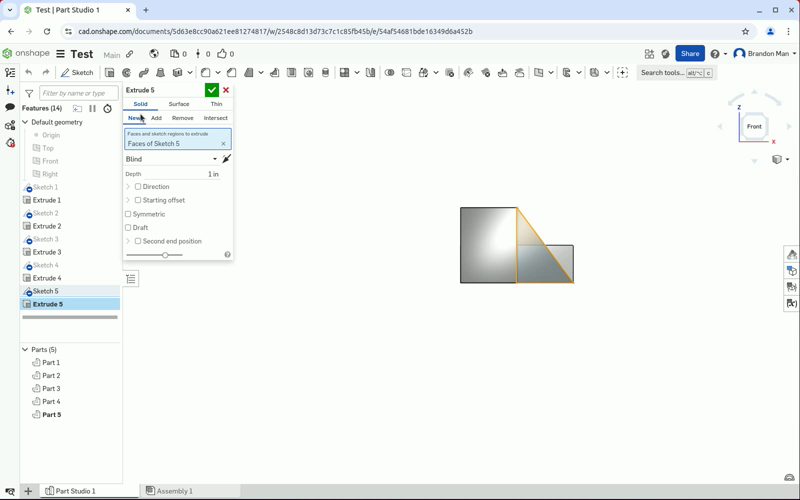
mouse_move(137, 120)
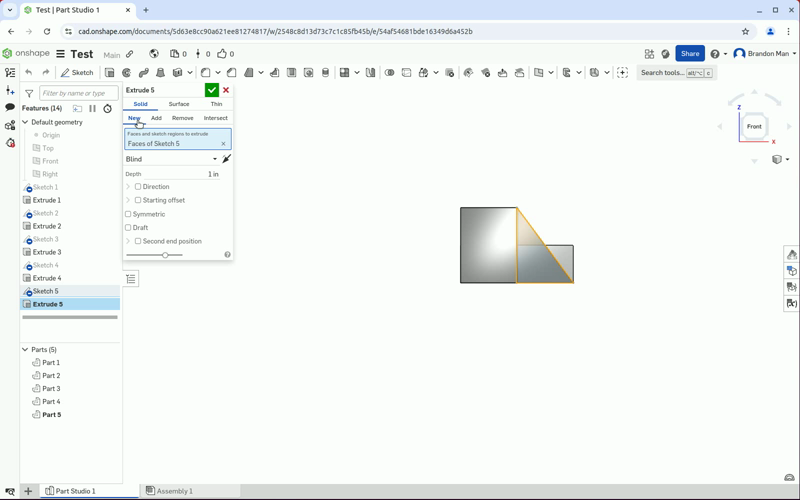
click(137, 120)
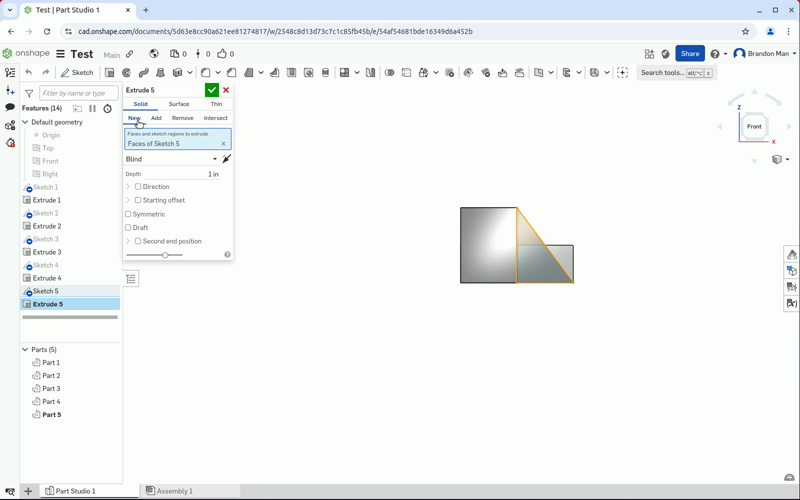
key(tab, 4)
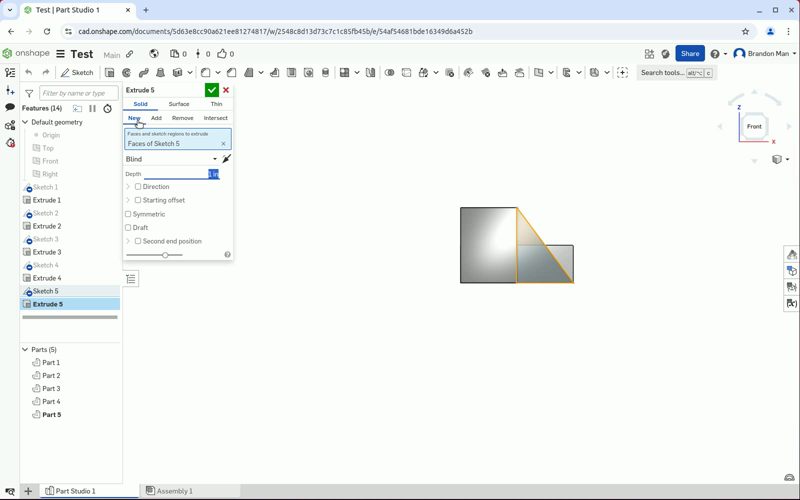
text(-15.405)
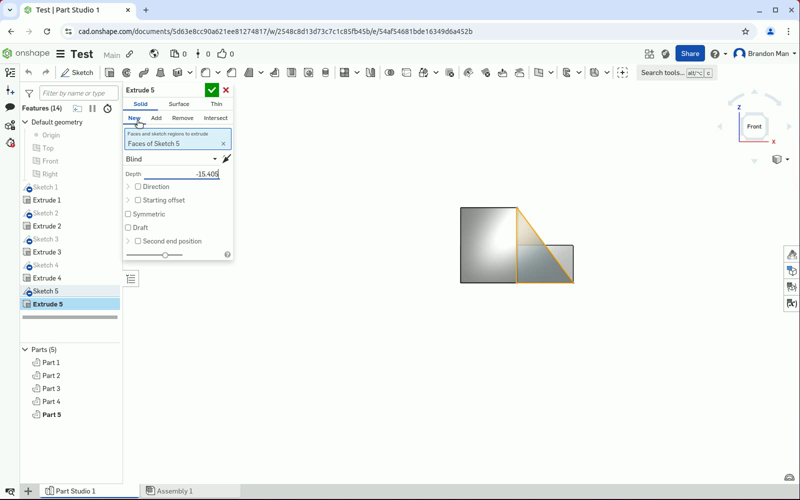
key(enter)
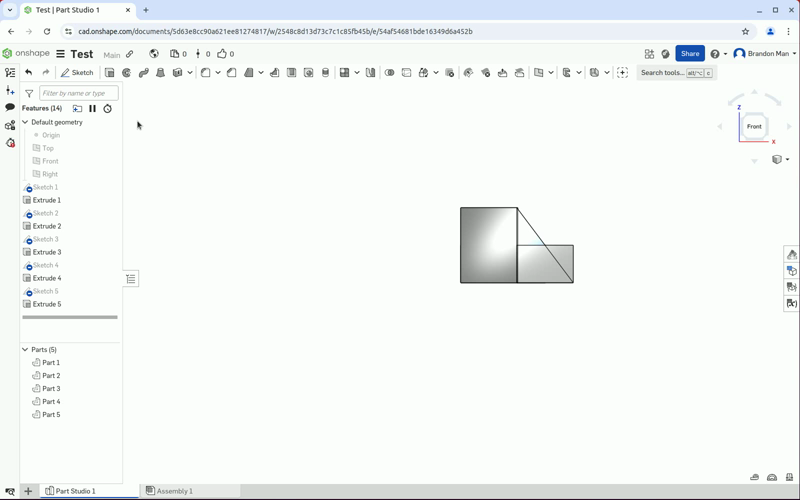
key(shift+h)
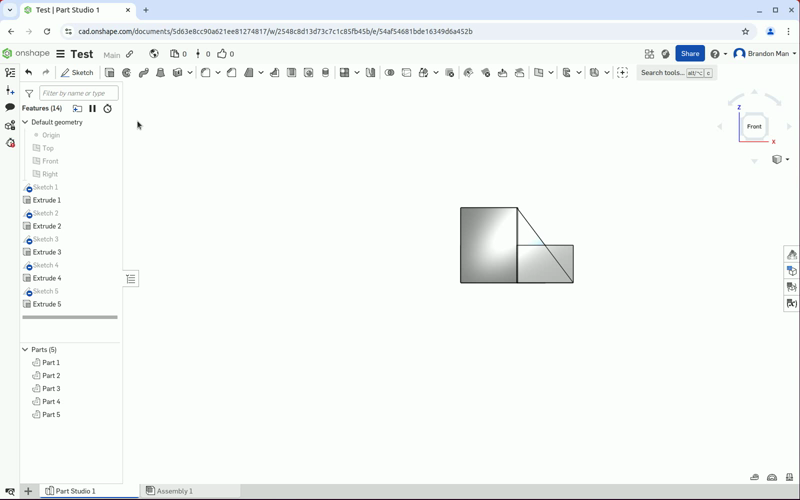
key(shift+h)
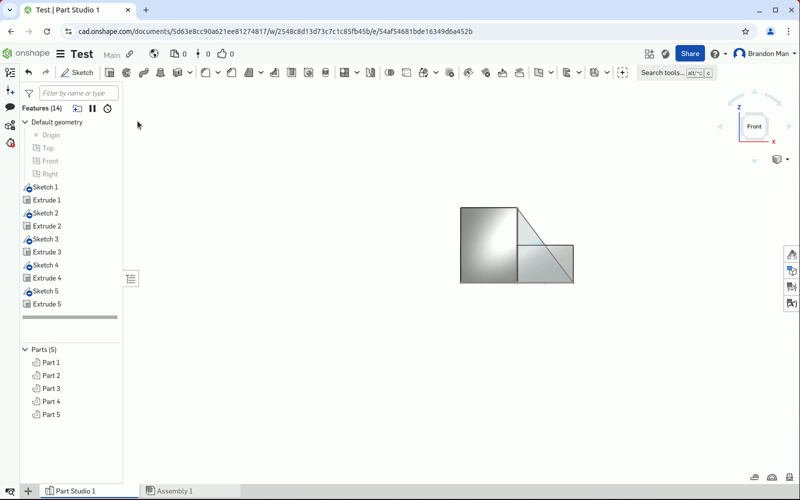
key(shift+7)
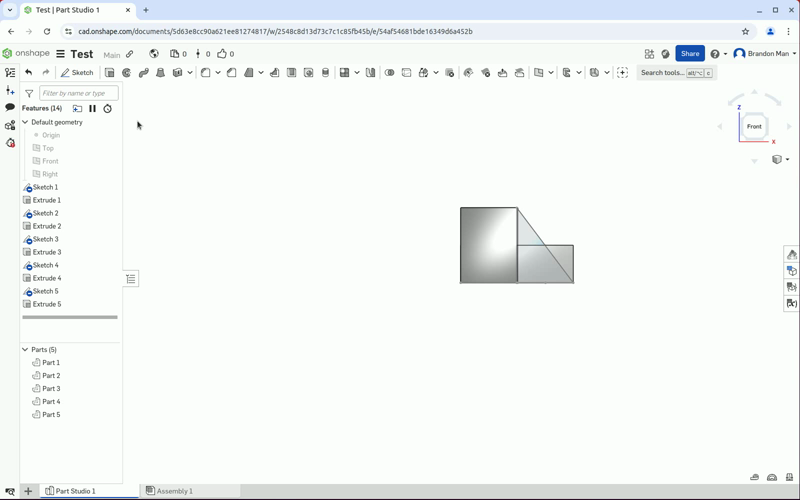
key(left, 2)
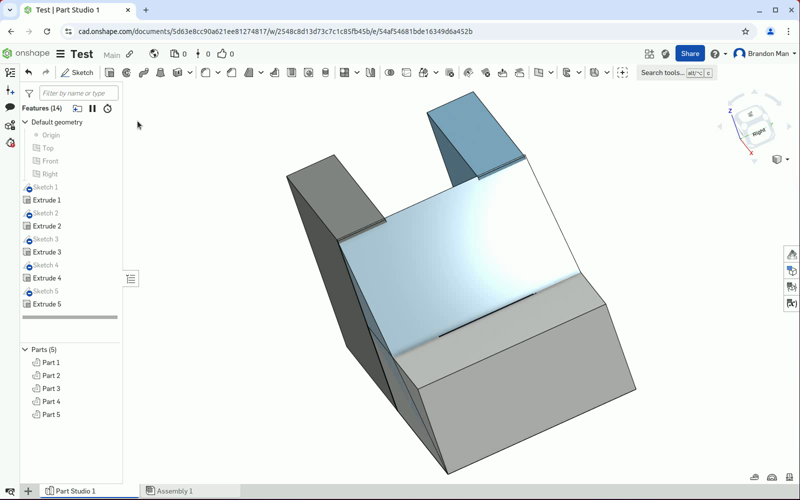
key(down, 2)
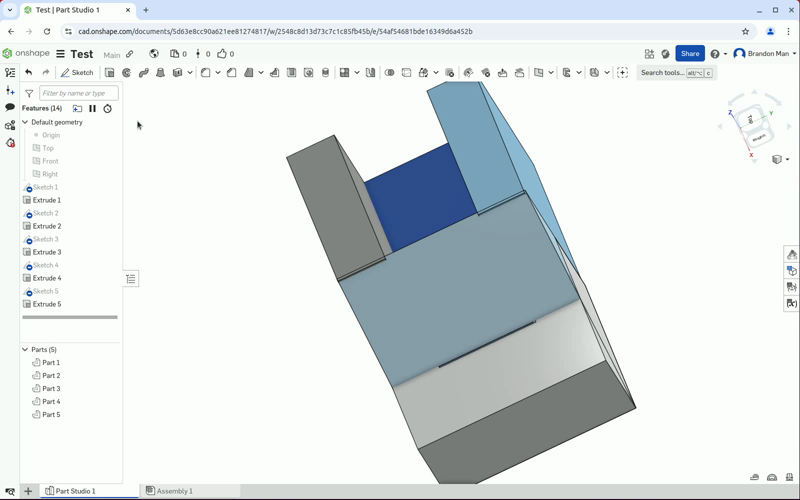
key(up, 2)
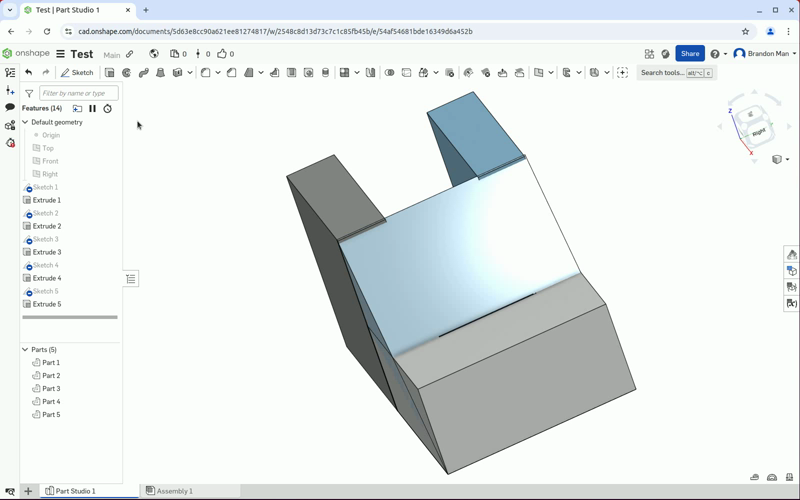
key(right, 2)
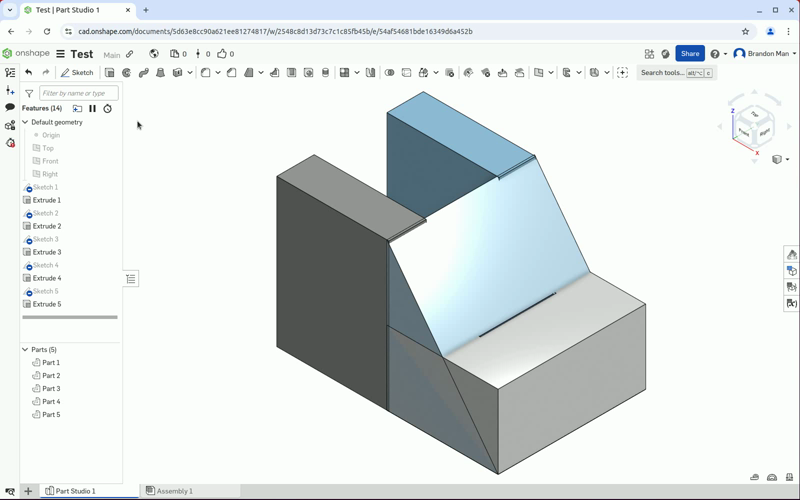
mouse_move(73, 189)
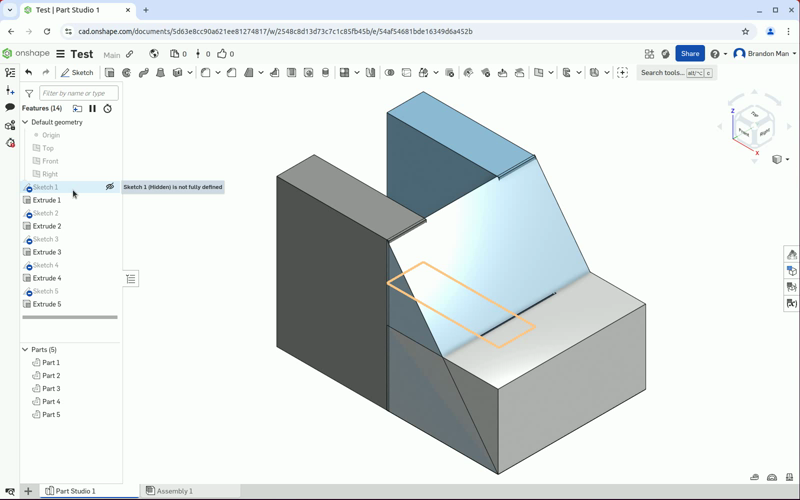
click(73, 189)